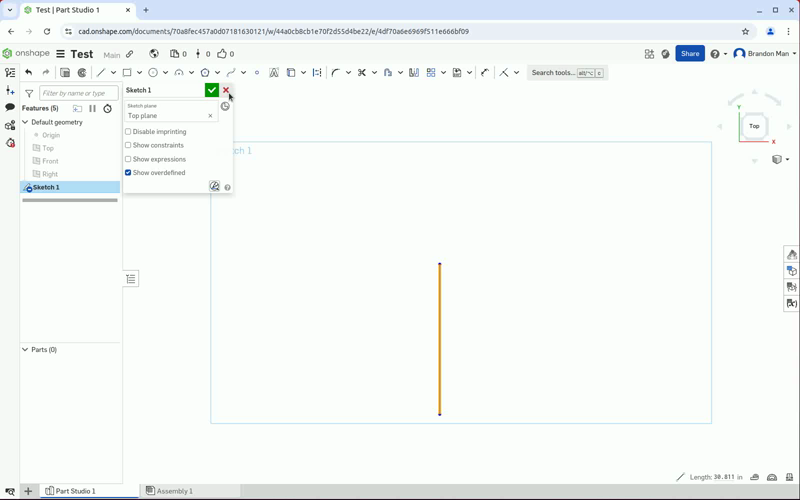
key(shift+h)
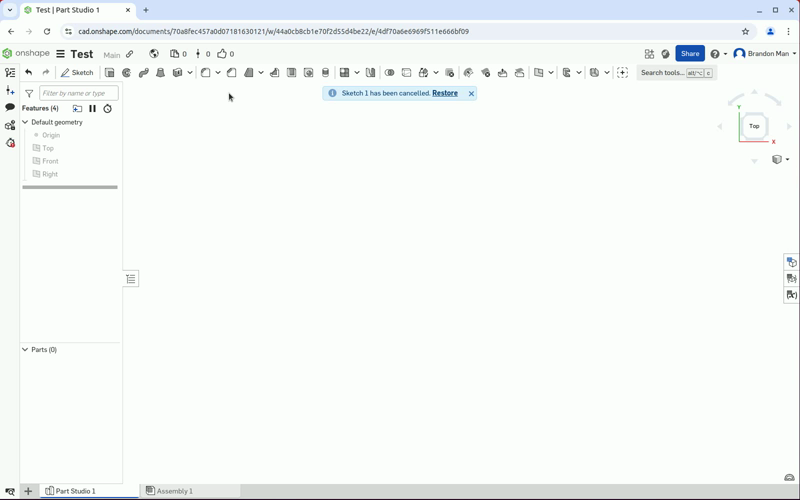
mouse_move(73, 352)
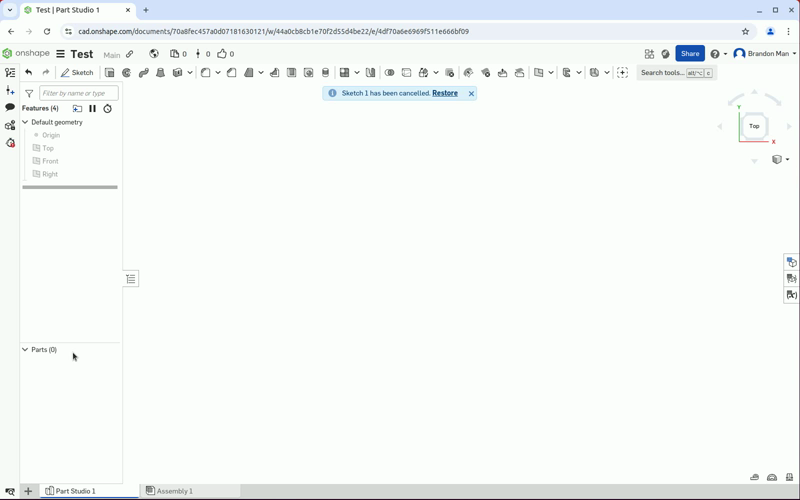
key(y)
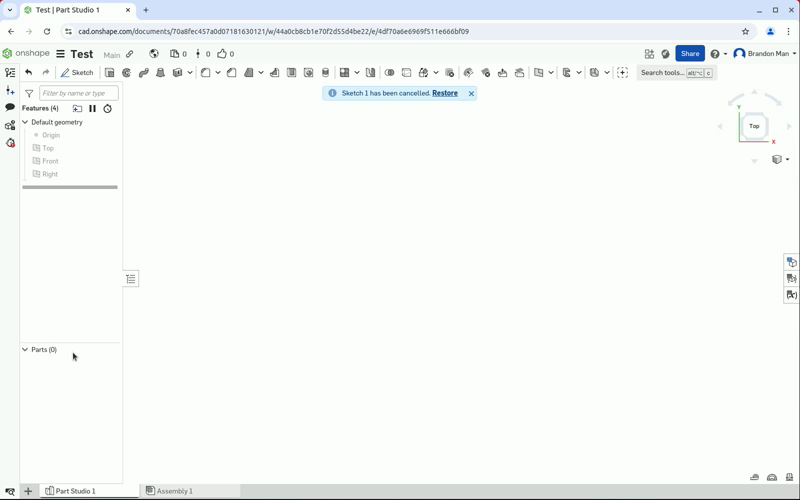
key(shift+p)
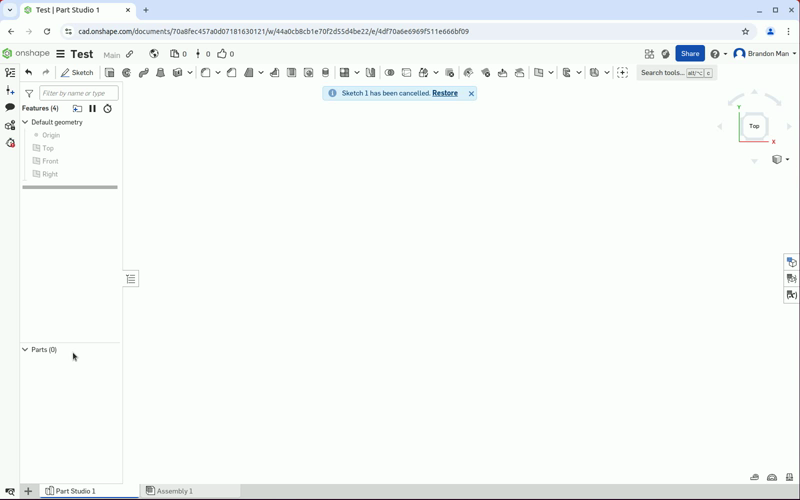
key(space)
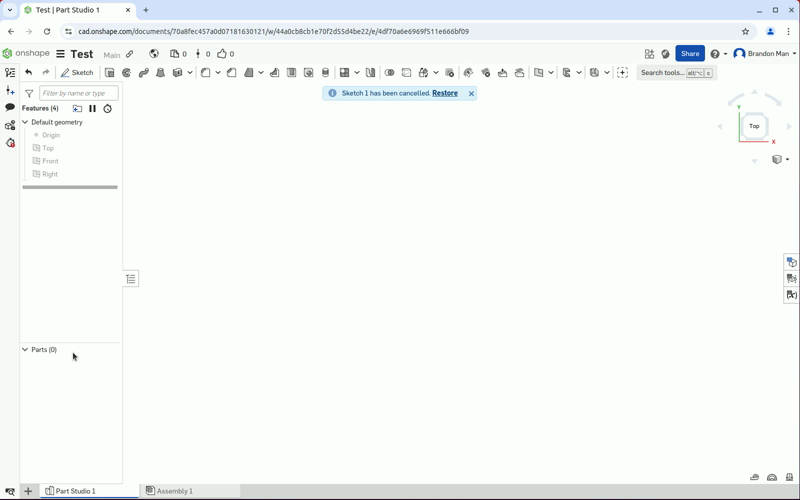
key_down(shift)
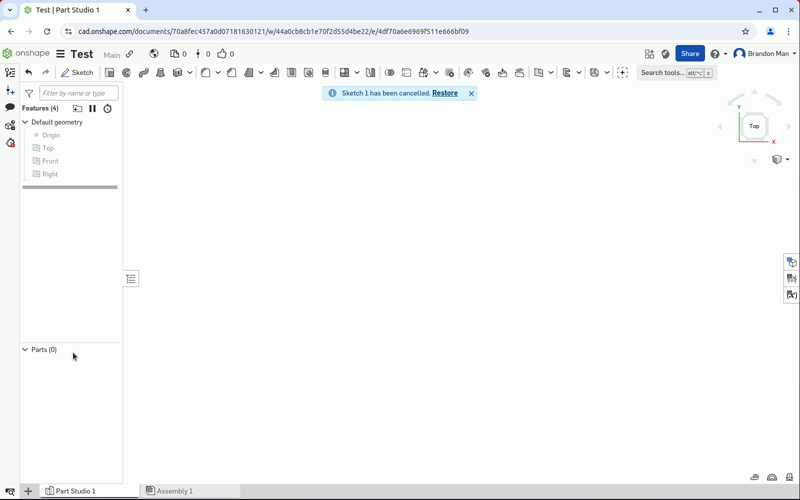
key(up)
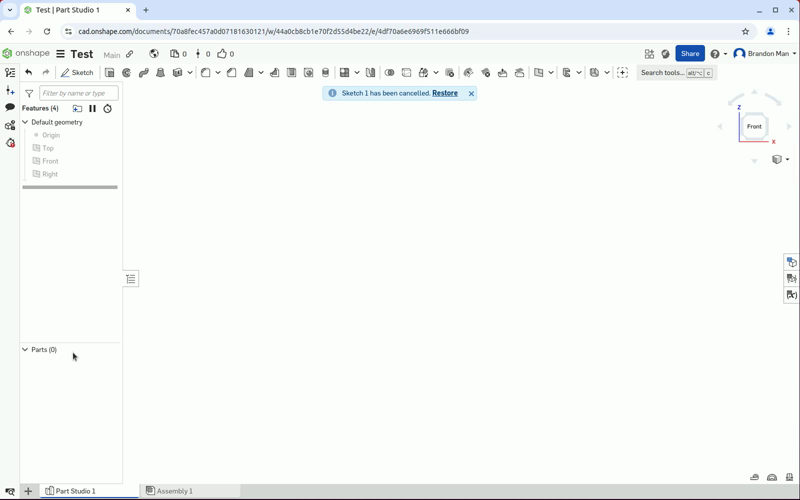
key_up(shift)
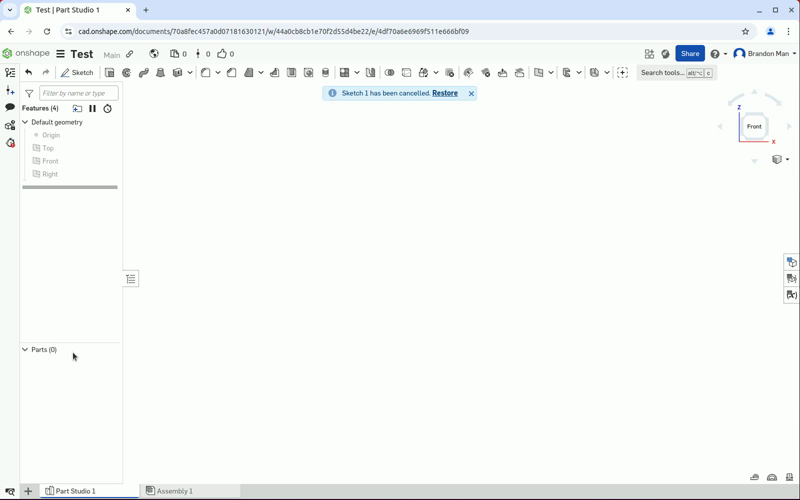
mouse_move(73, 352)
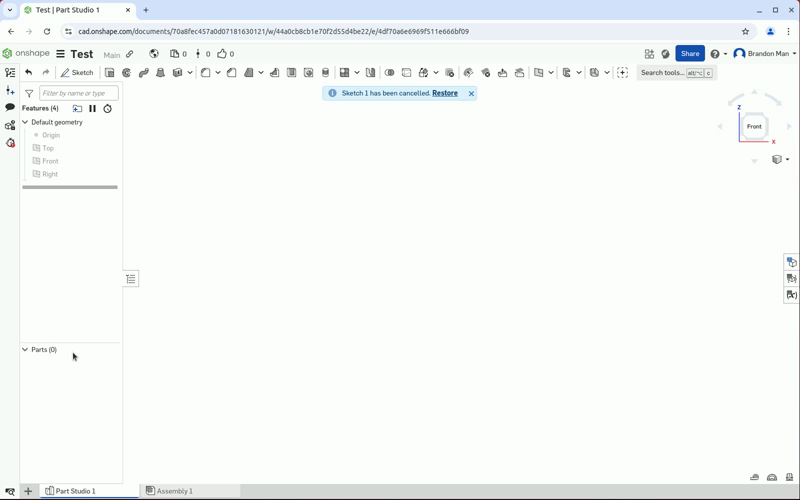
key(shift+y)
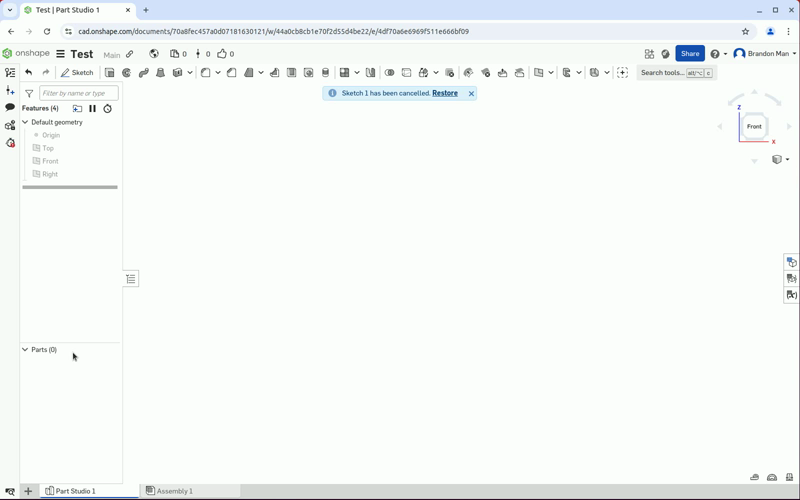
key(shift+s)
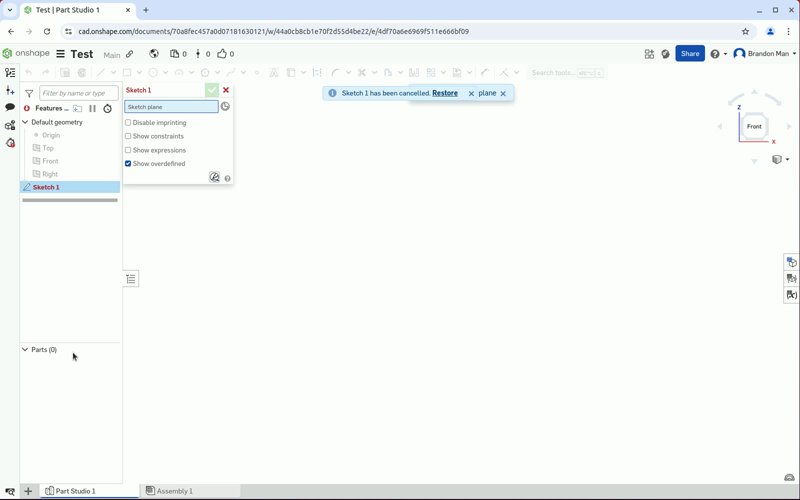
mouse_move(73, 163)
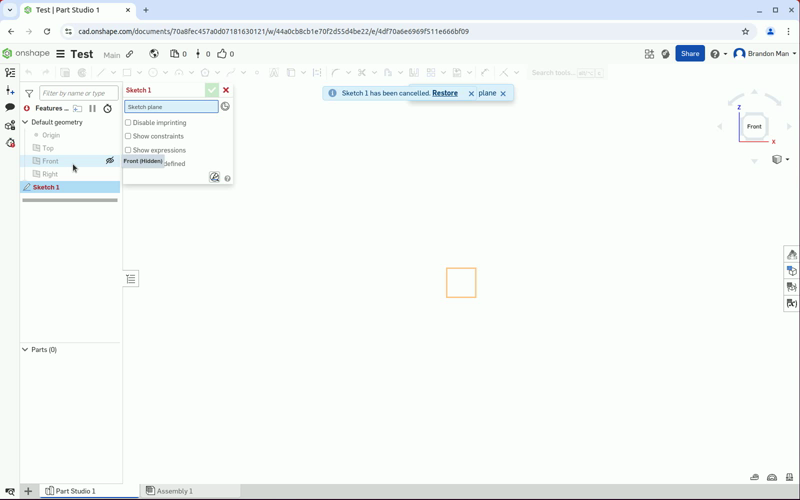
click(73, 163)
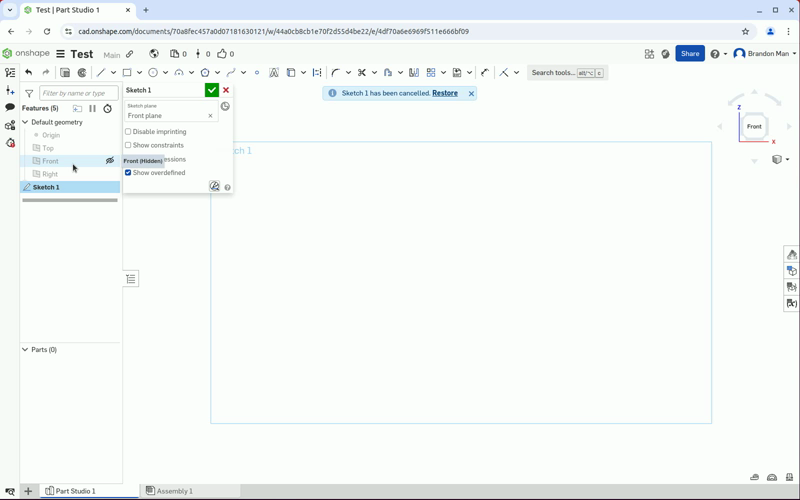
mouse_move(73, 352)
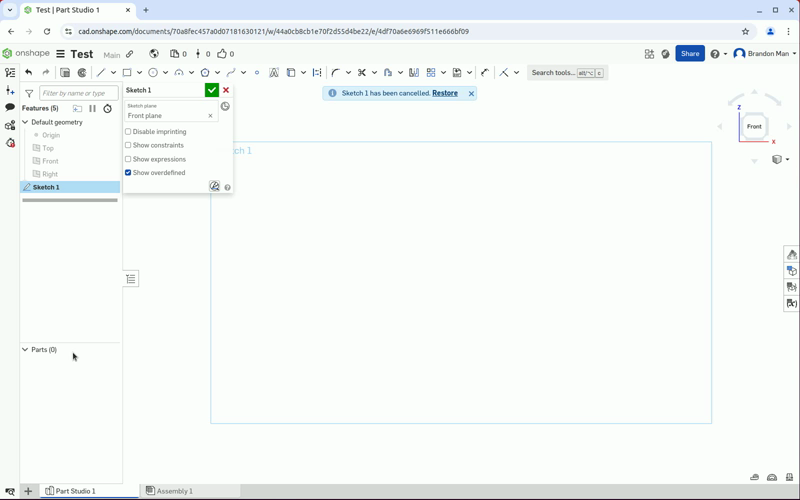
key(y)
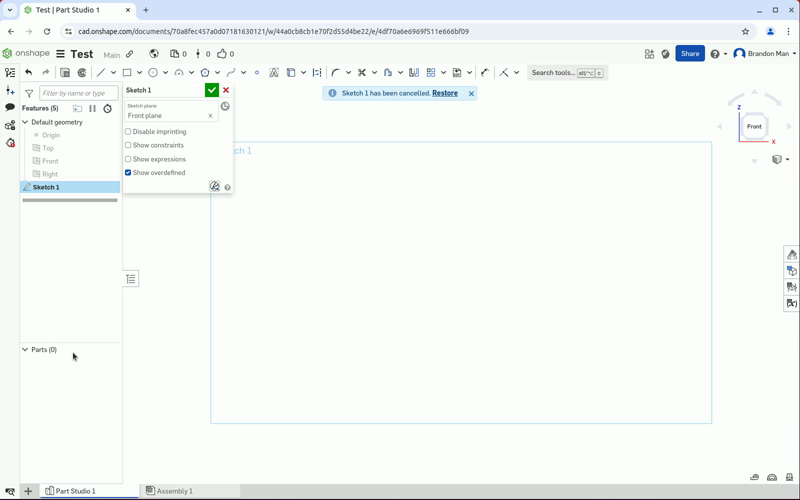
key(l)
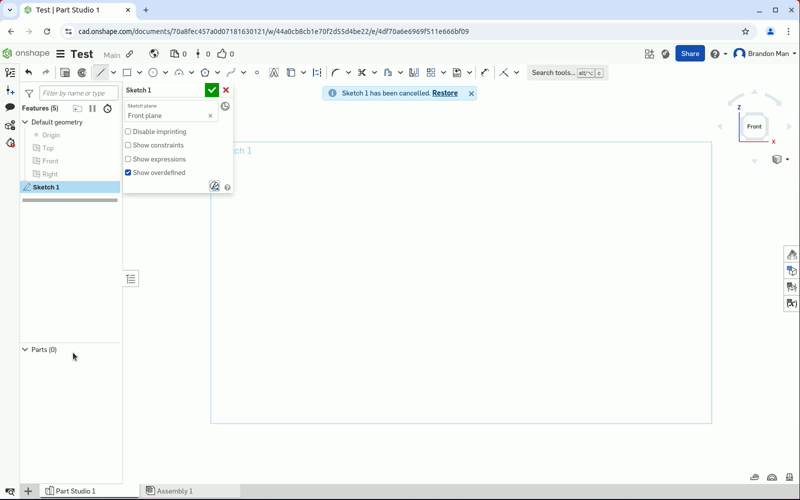
key_down(shift)
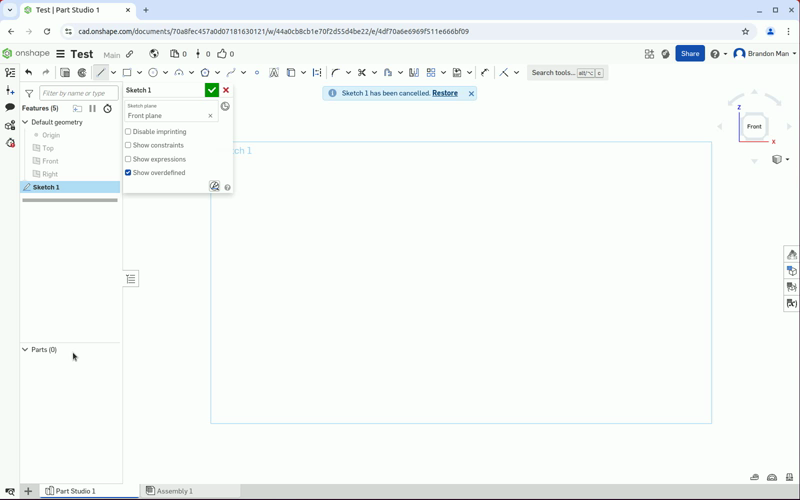
mouse_move(460, 282)
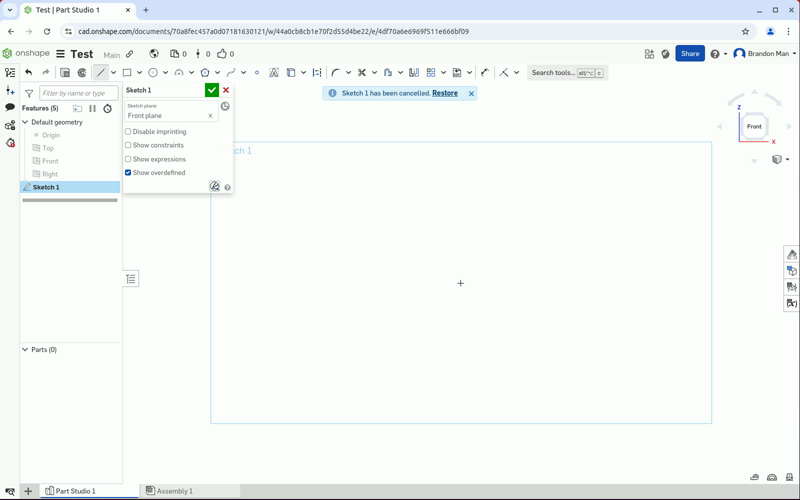
click(460, 282)
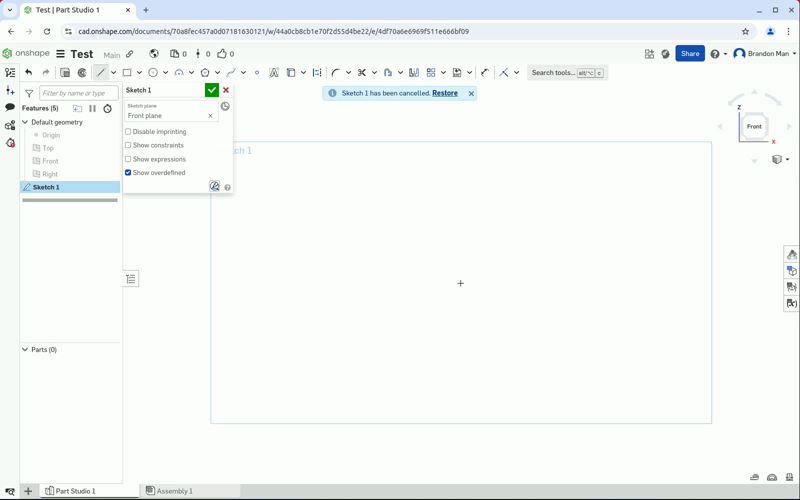
key_up(shift)
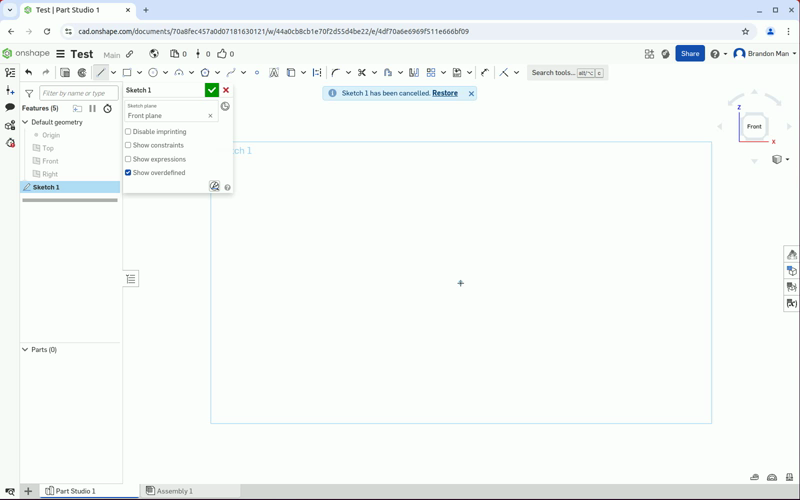
key_down(shift)
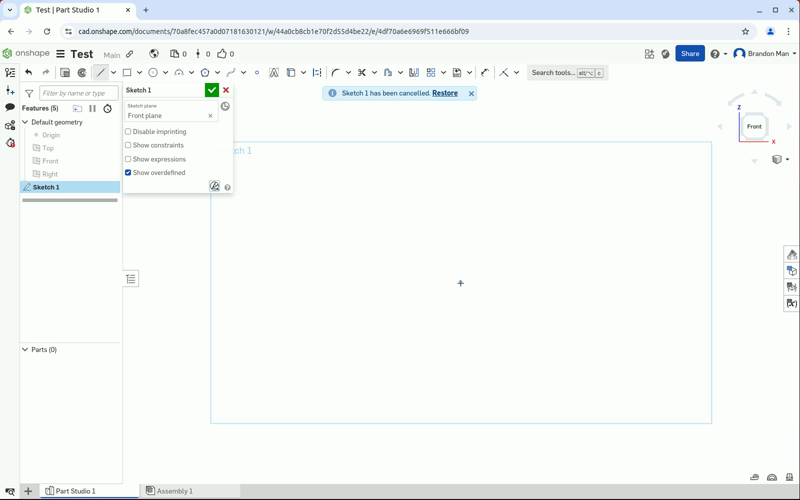
mouse_move(544, 282)
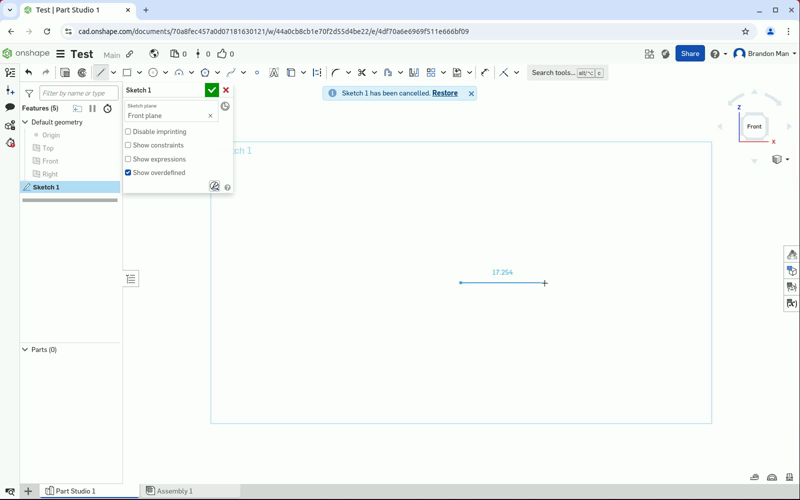
click(544, 282)
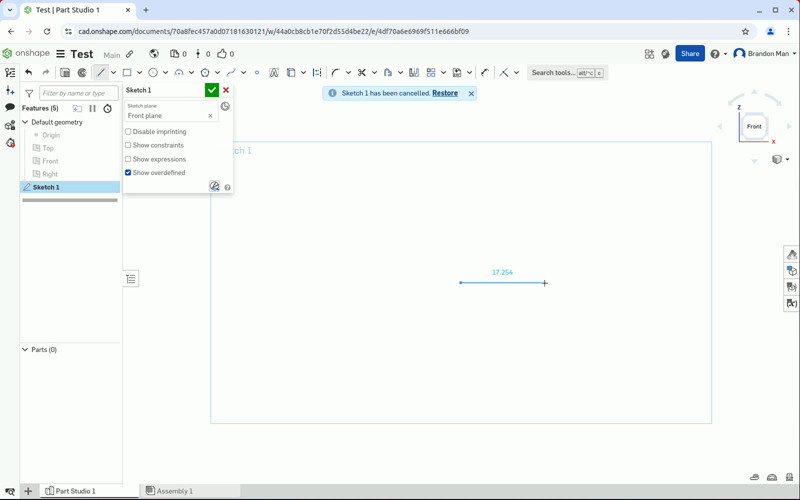
key_up(shift)
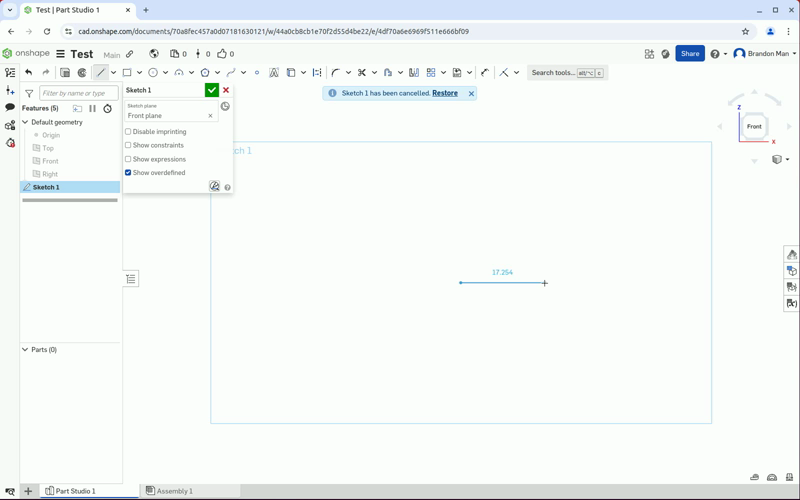
key(esc)
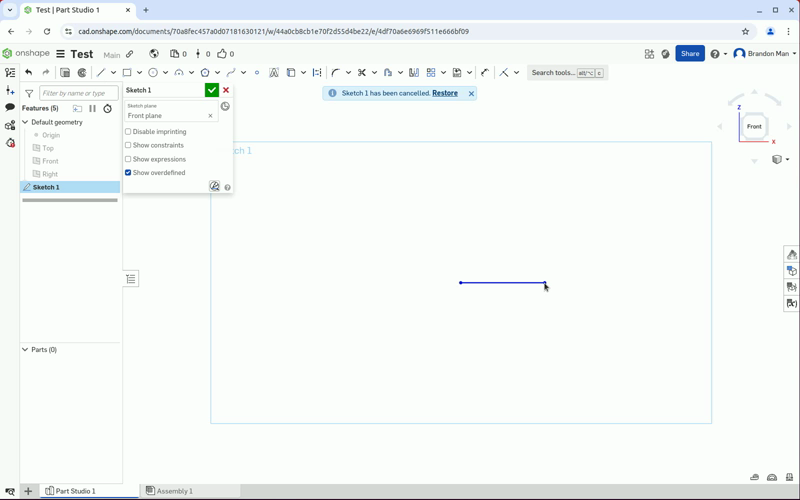
key(a)
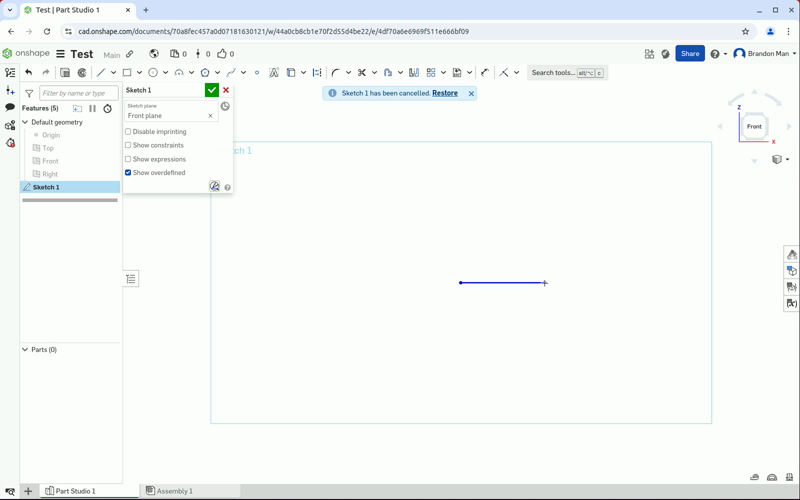
mouse_move(544, 282)
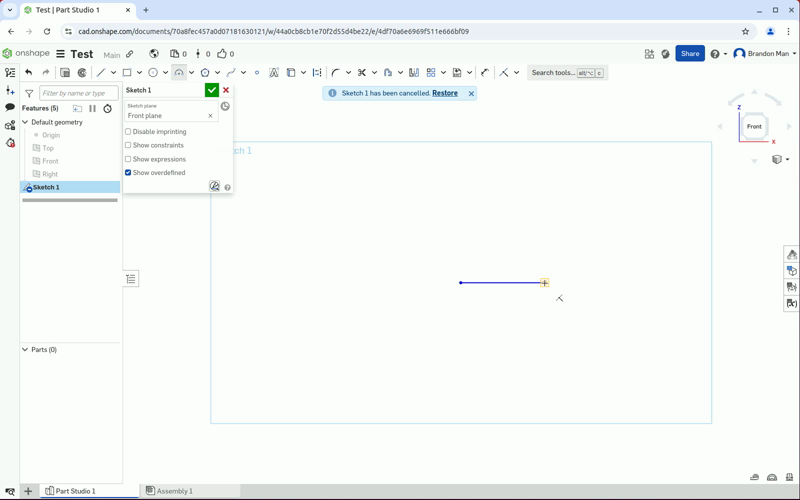
click(544, 282)
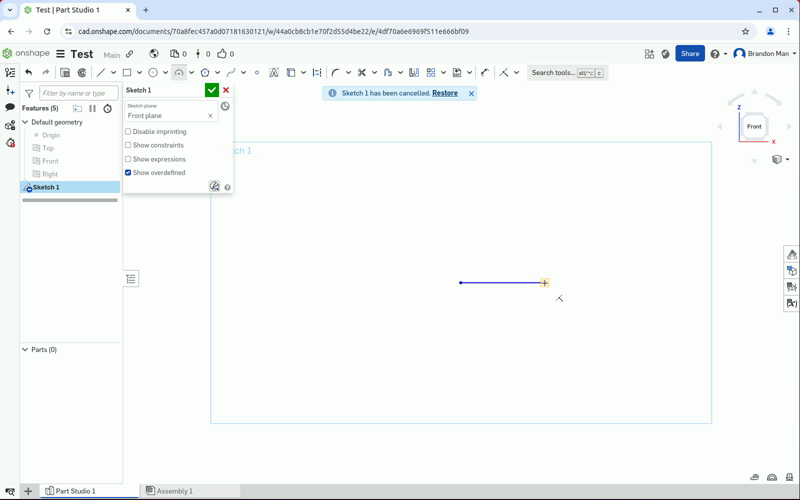
key_down(shift)
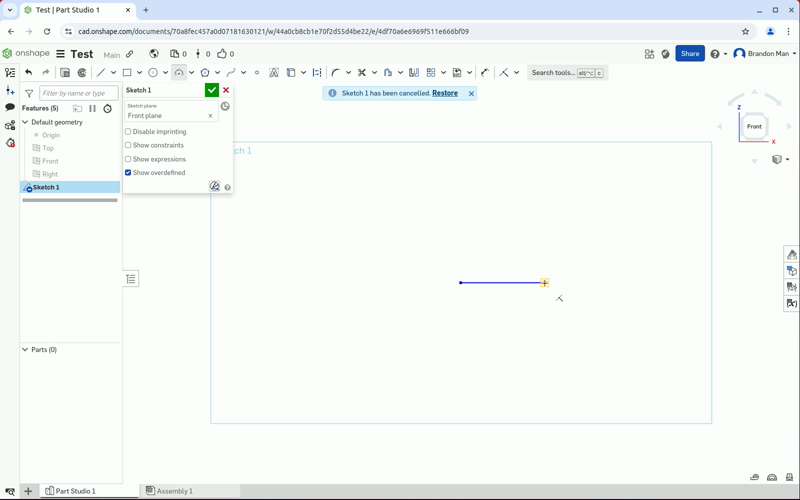
mouse_move(544, 226)
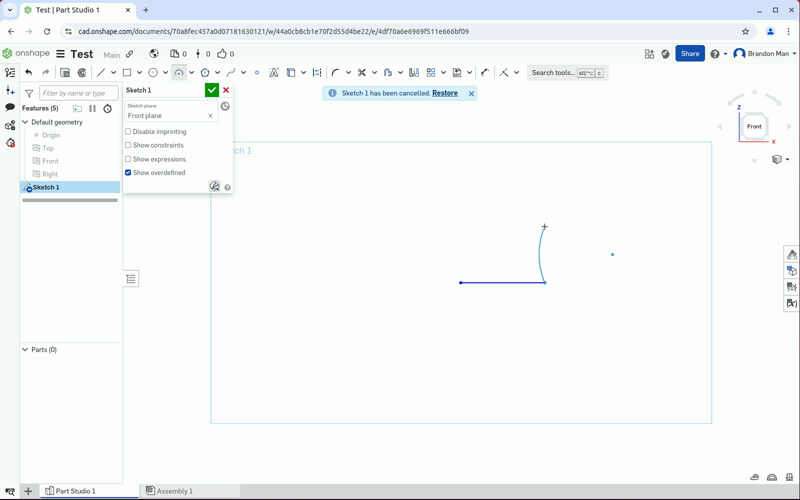
click(544, 226)
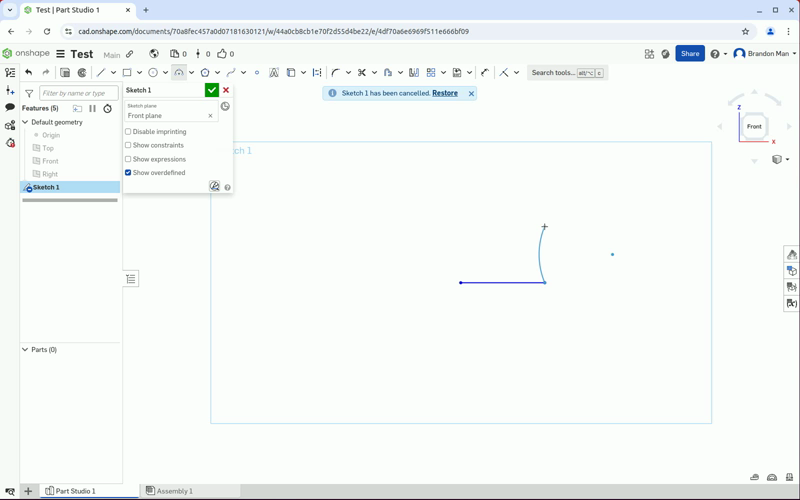
mouse_move(573, 254)
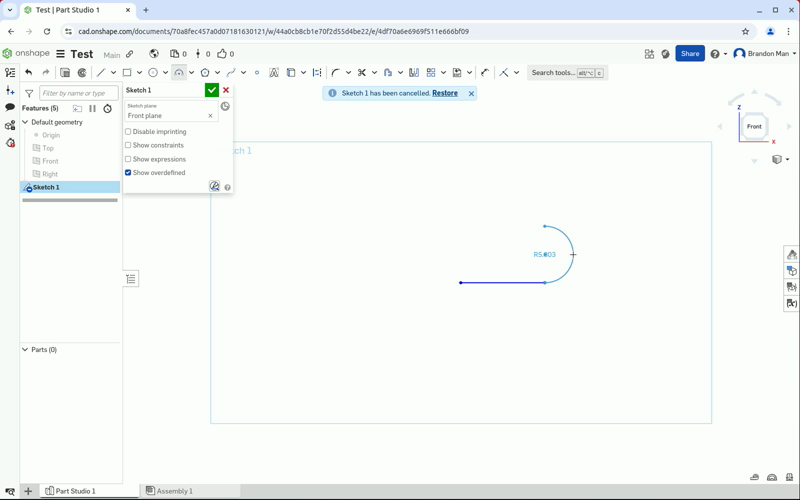
click(573, 254)
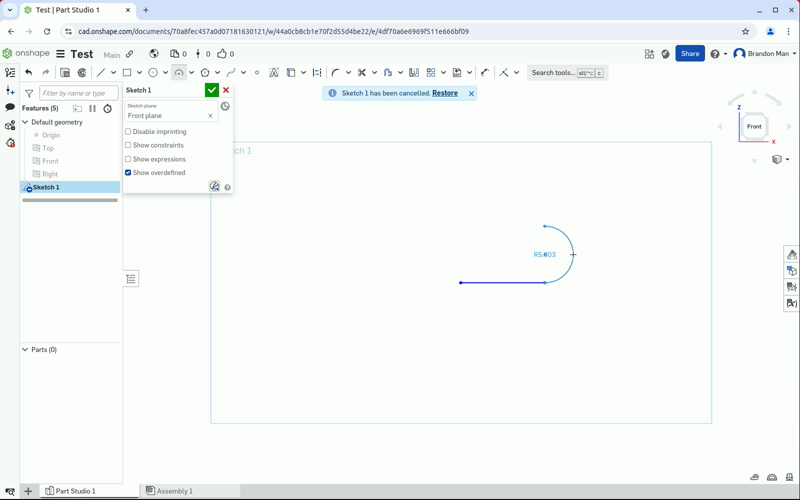
key_up(shift)
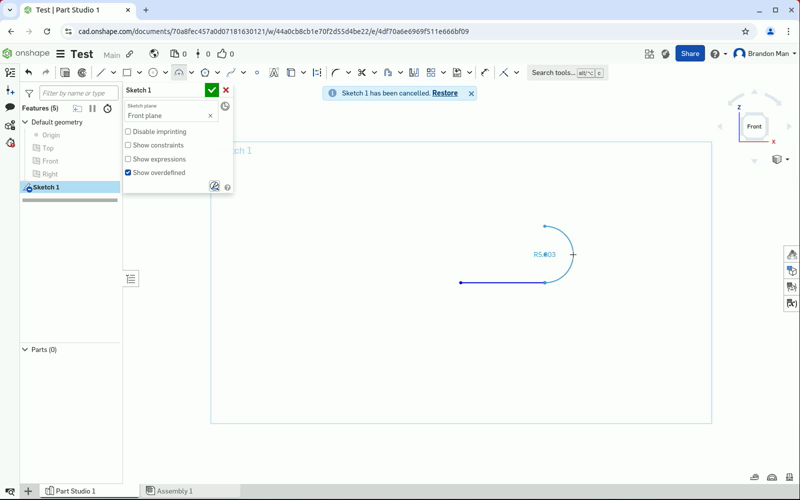
key(esc)
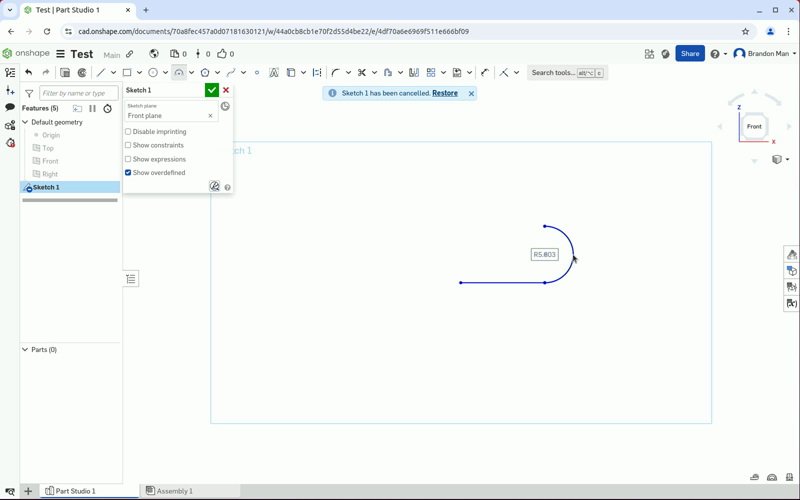
key(l)
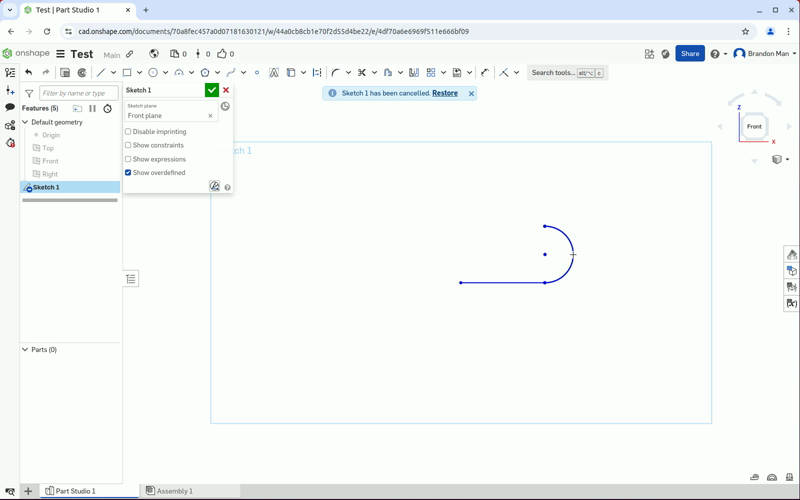
mouse_move(544, 226)
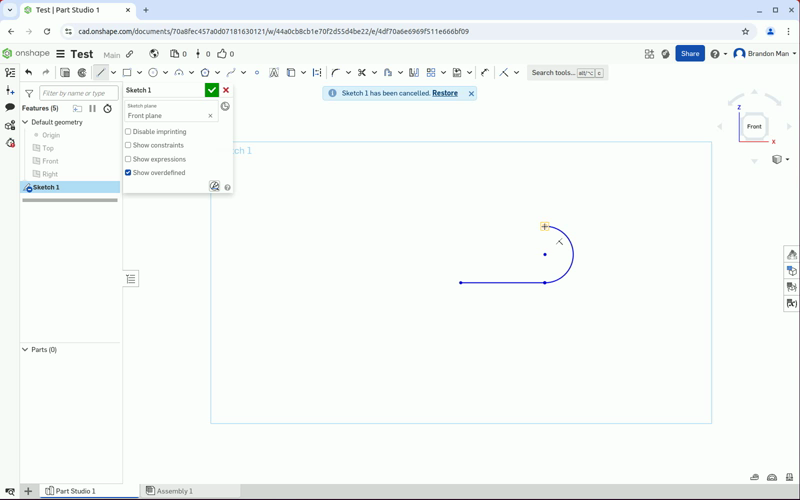
click(544, 226)
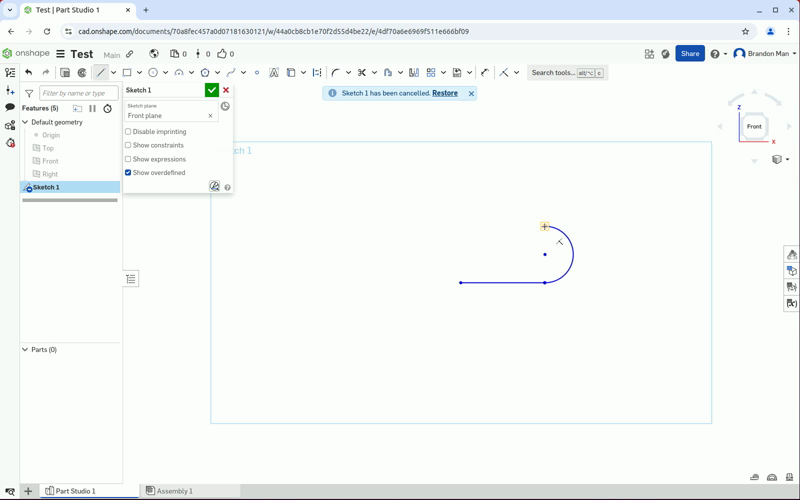
key_down(shift)
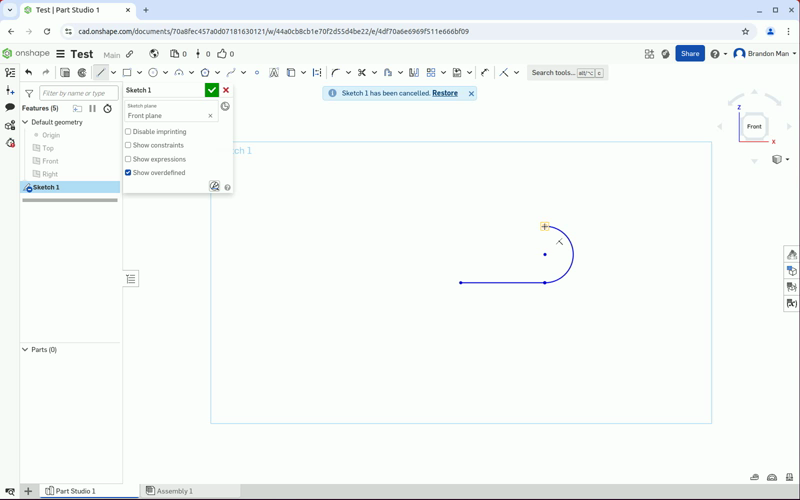
mouse_move(460, 226)
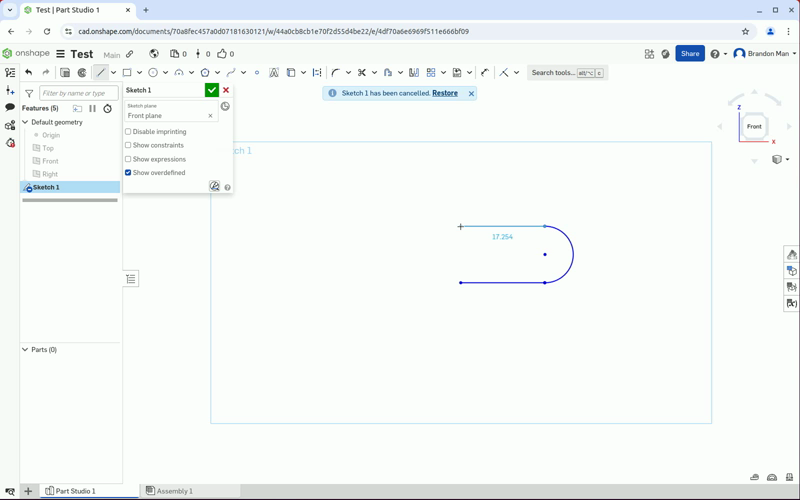
click(460, 226)
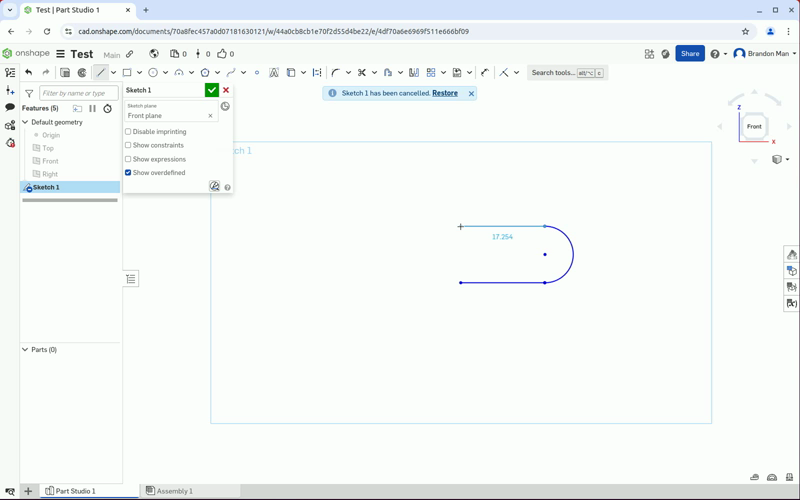
key_up(shift)
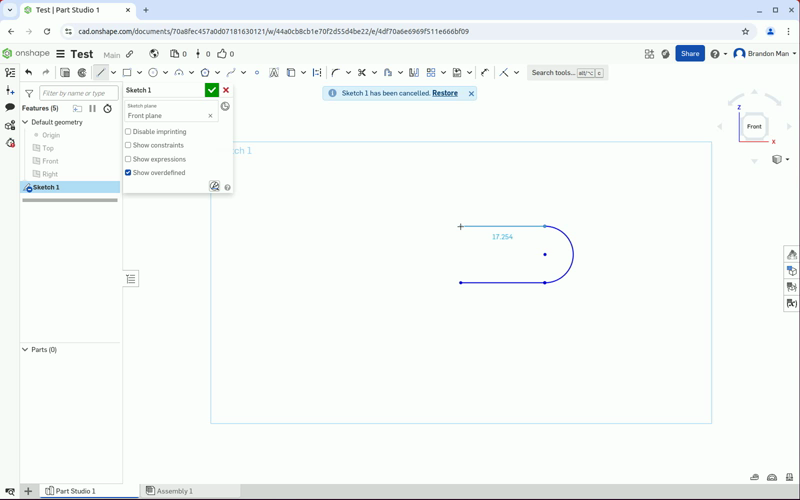
key(esc)
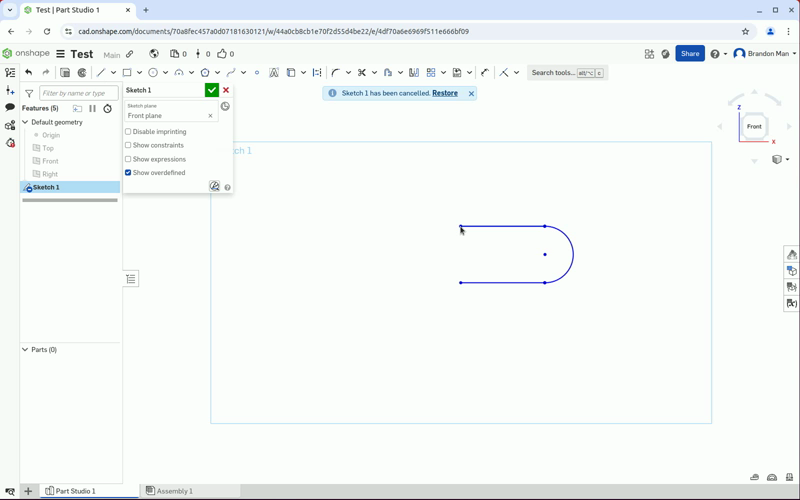
key(a)
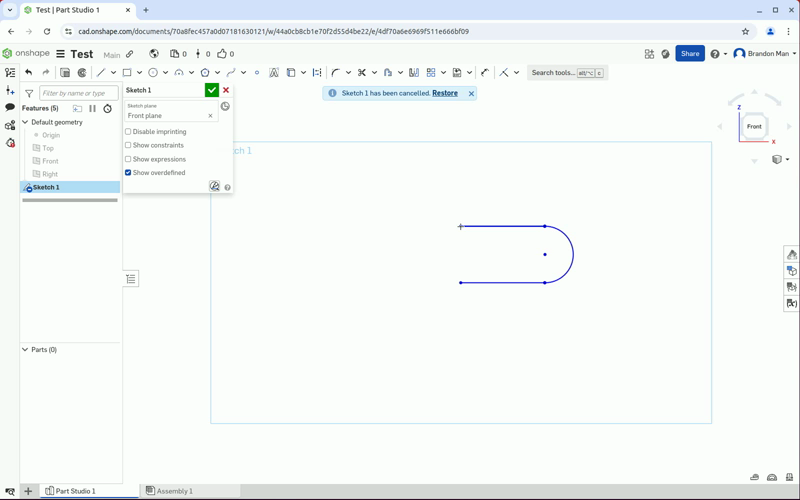
mouse_move(460, 226)
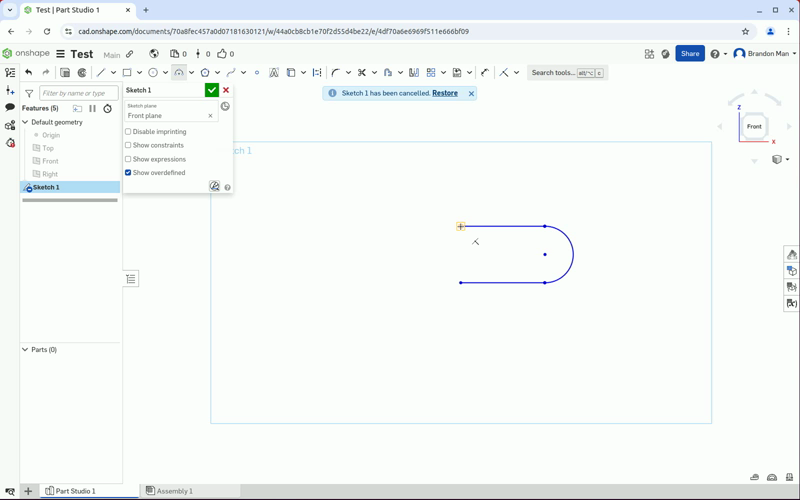
click(460, 226)
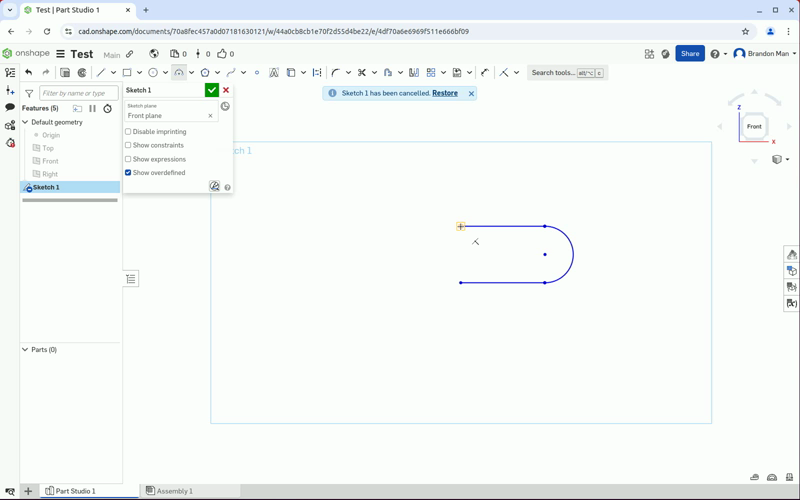
mouse_move(460, 282)
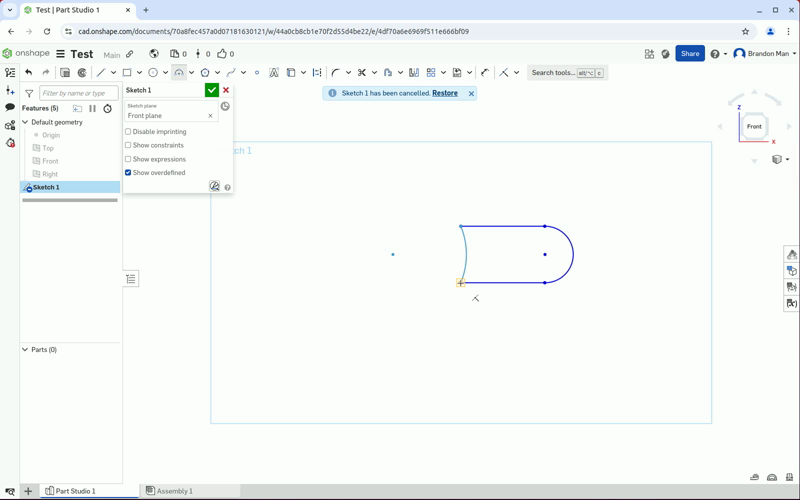
click(460, 282)
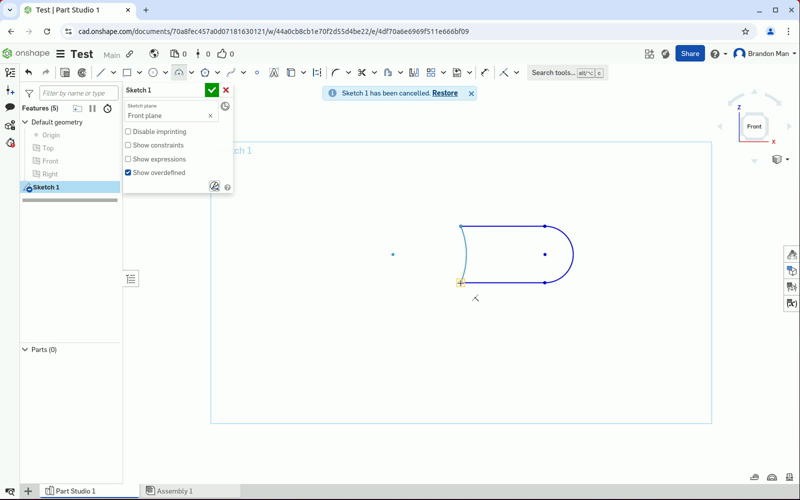
key_down(shift)
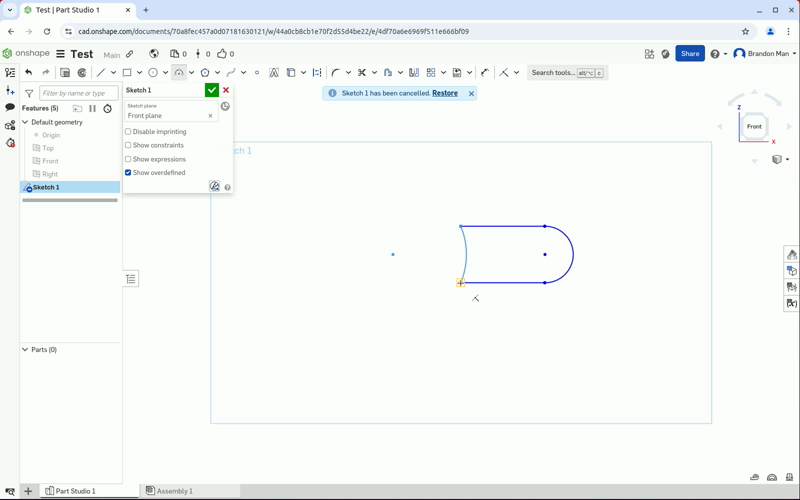
mouse_move(432, 254)
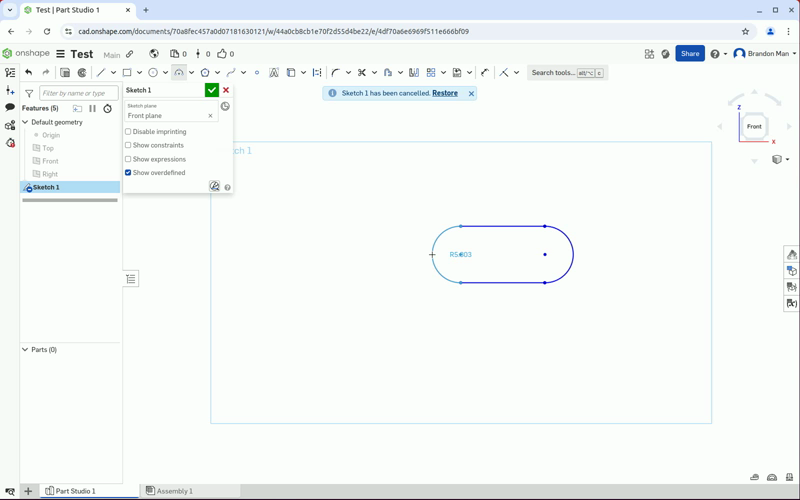
click(432, 254)
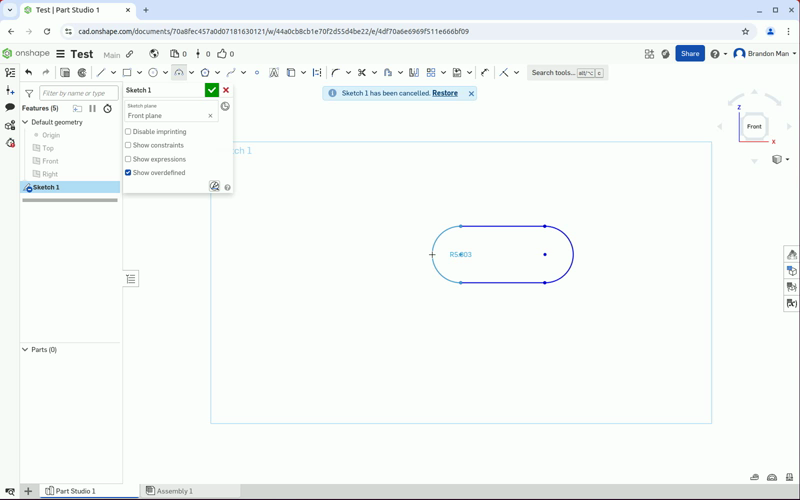
key_up(shift)
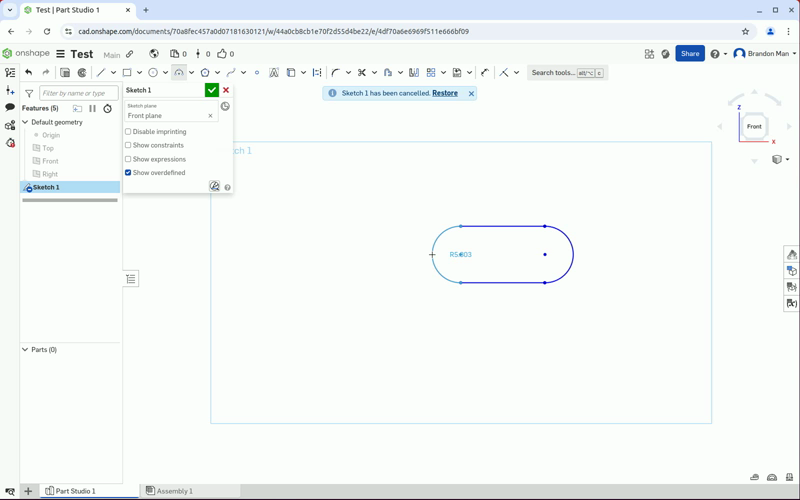
key(esc)
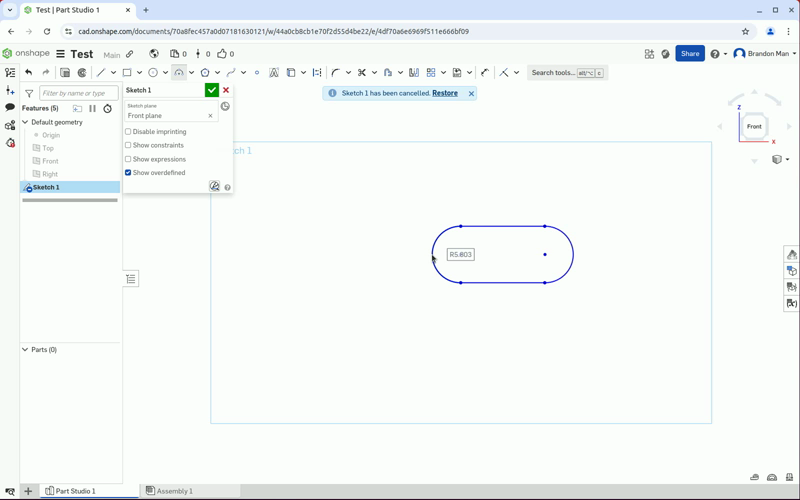
key(c)
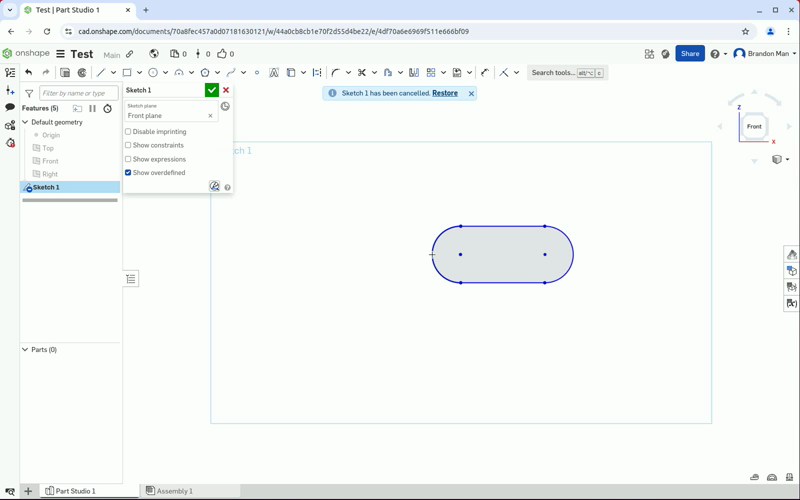
key_down(shift)
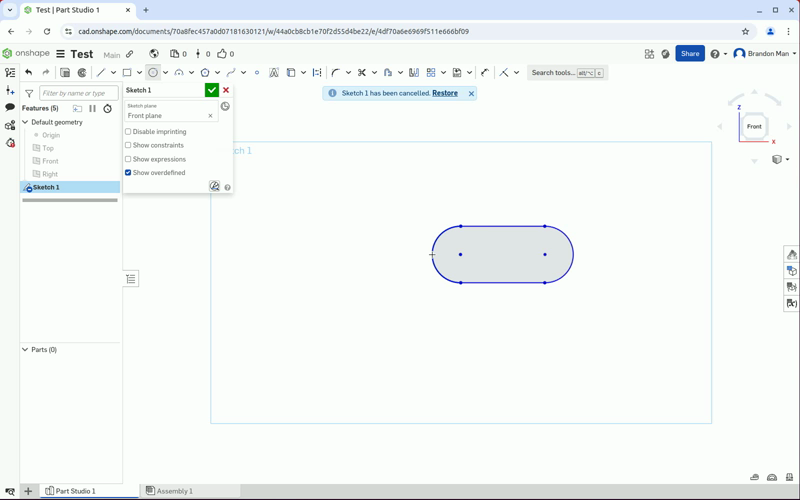
mouse_move(460, 254)
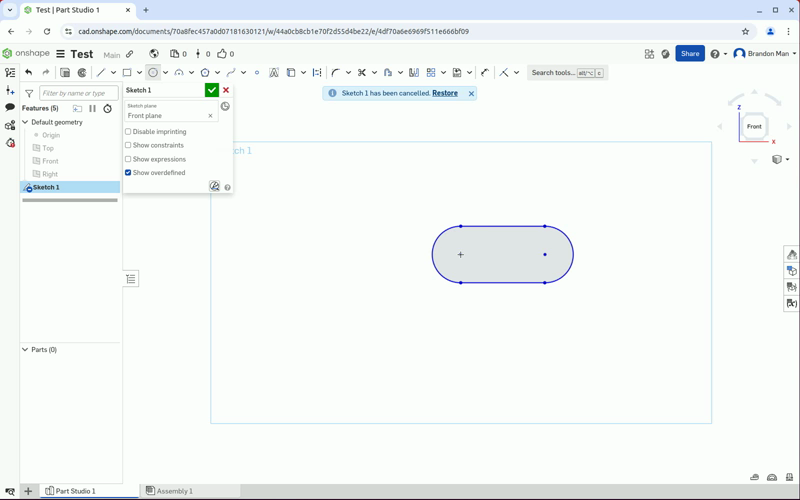
click(460, 254)
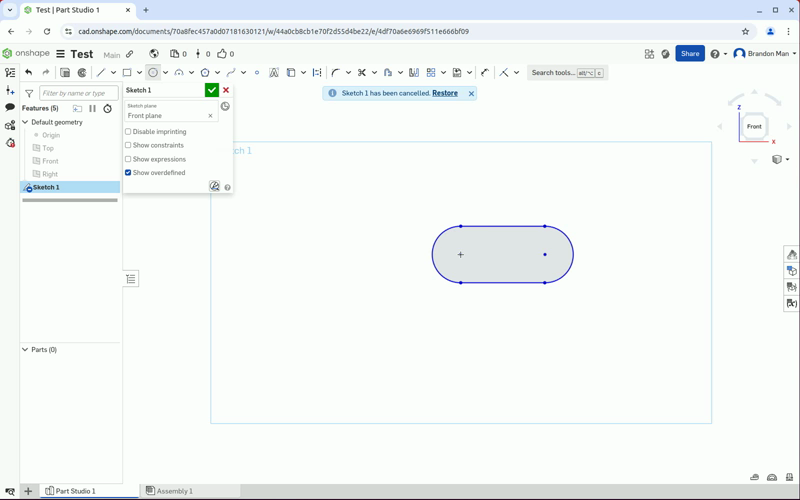
key_up(shift)
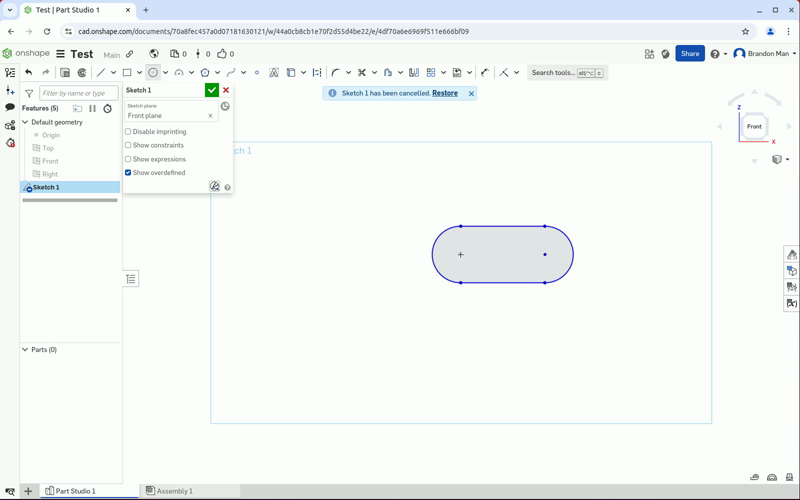
mouse_move(474, 254)
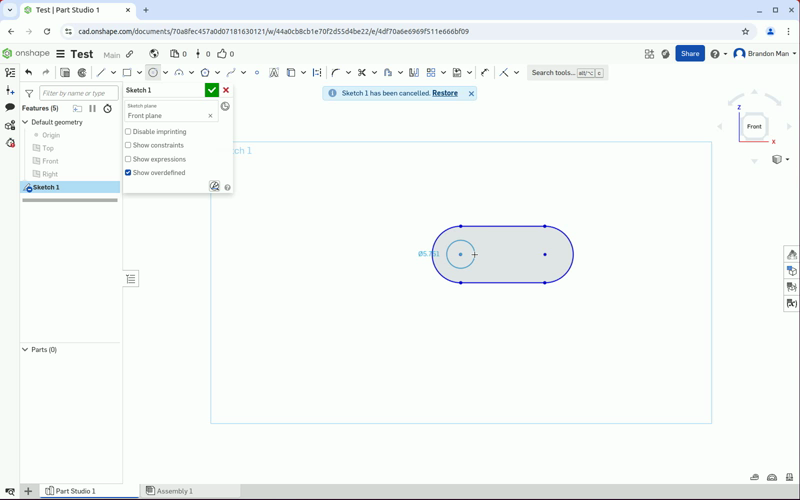
click(474, 254)
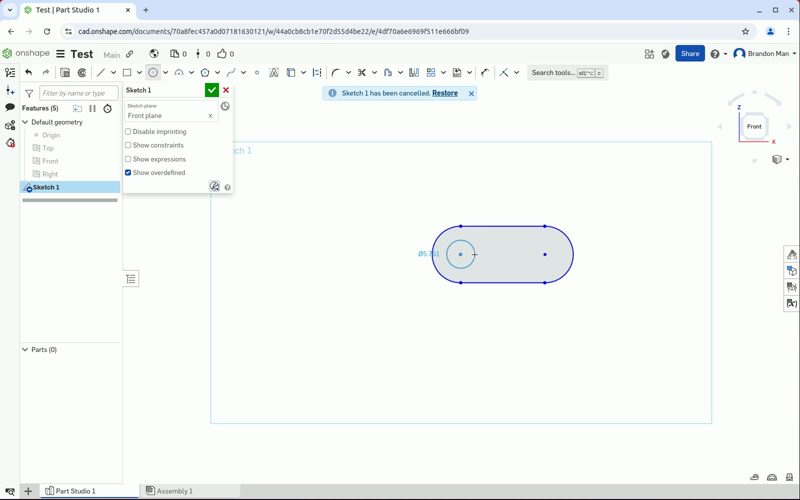
key(esc)
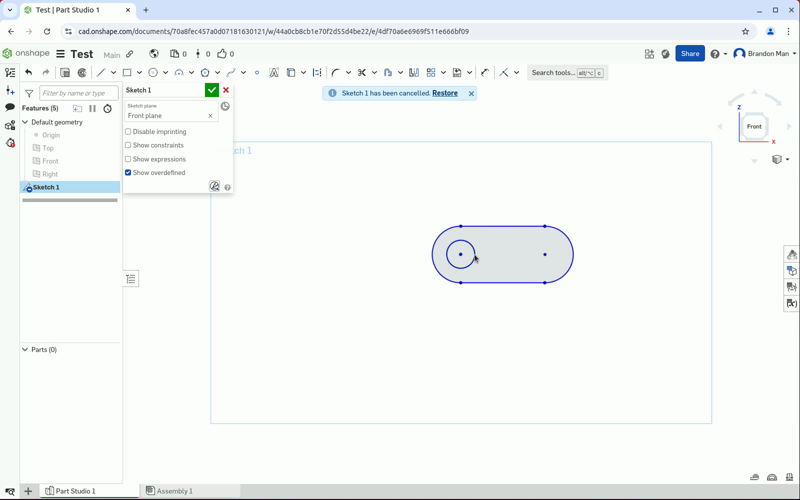
key(c)
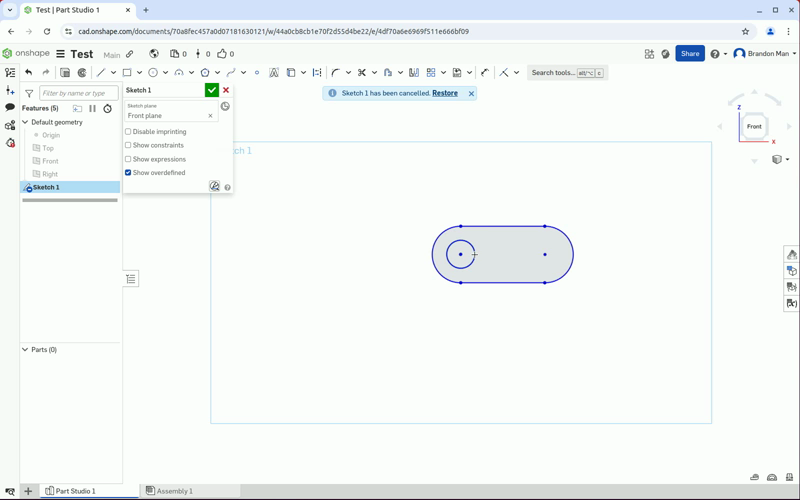
key_down(shift)
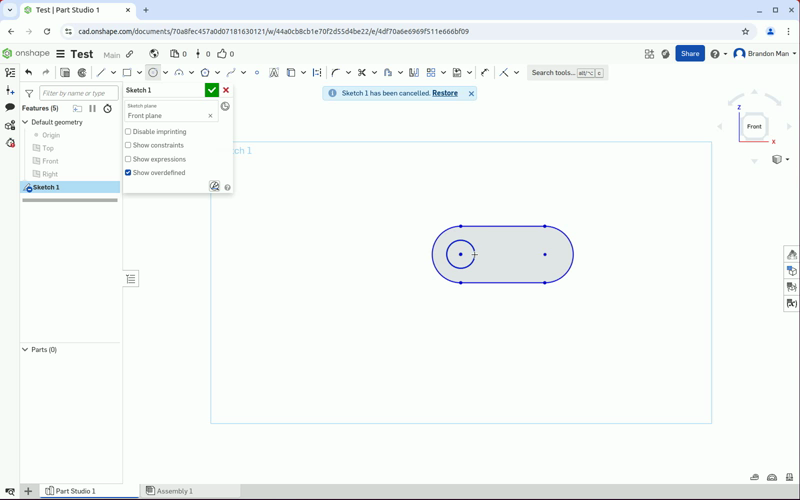
mouse_move(544, 254)
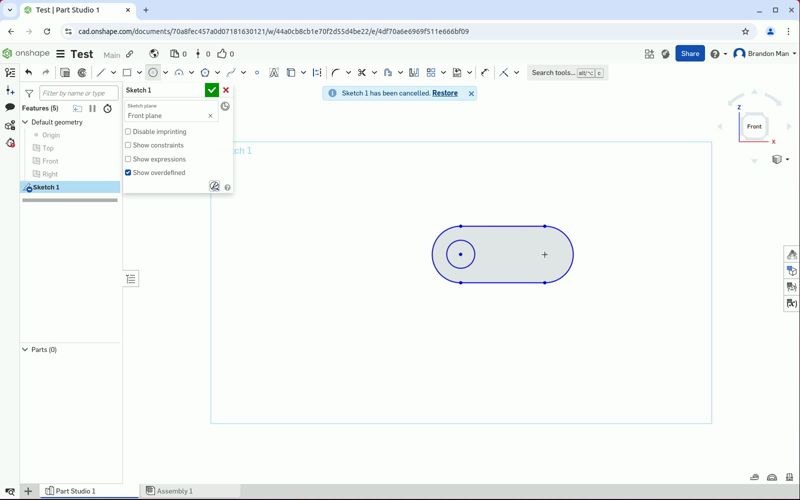
click(544, 254)
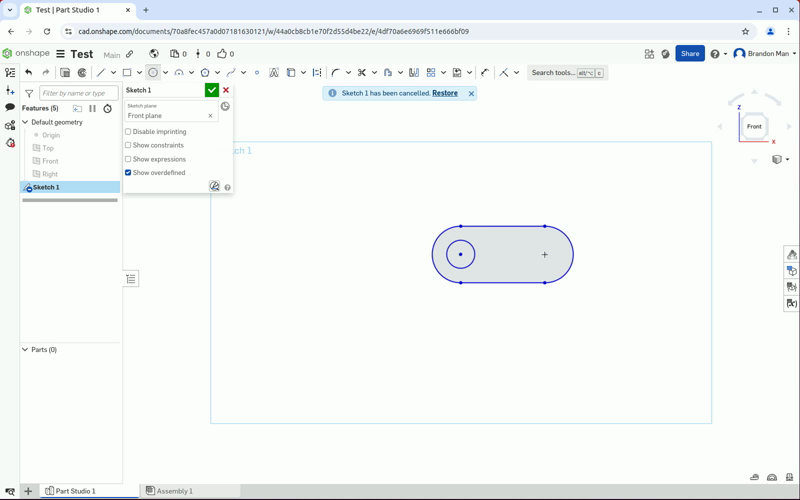
key_up(shift)
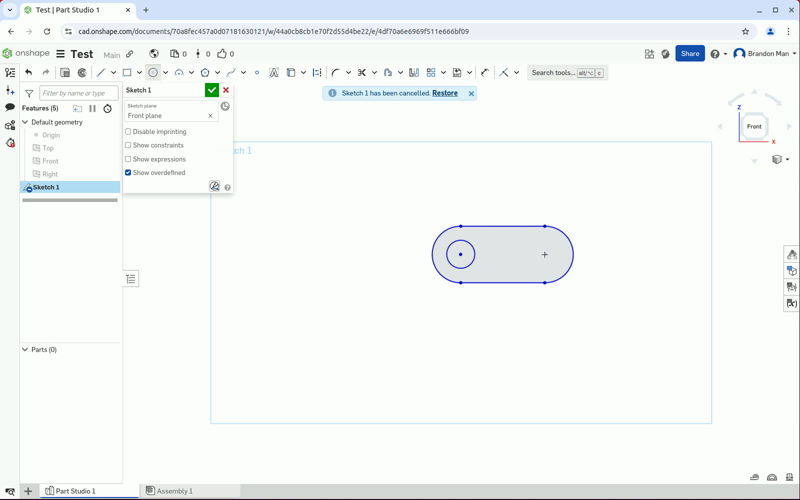
mouse_move(558, 254)
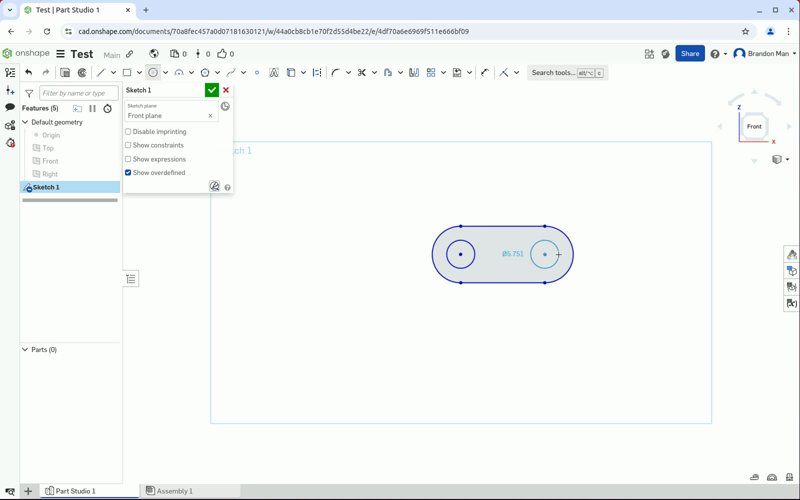
click(558, 254)
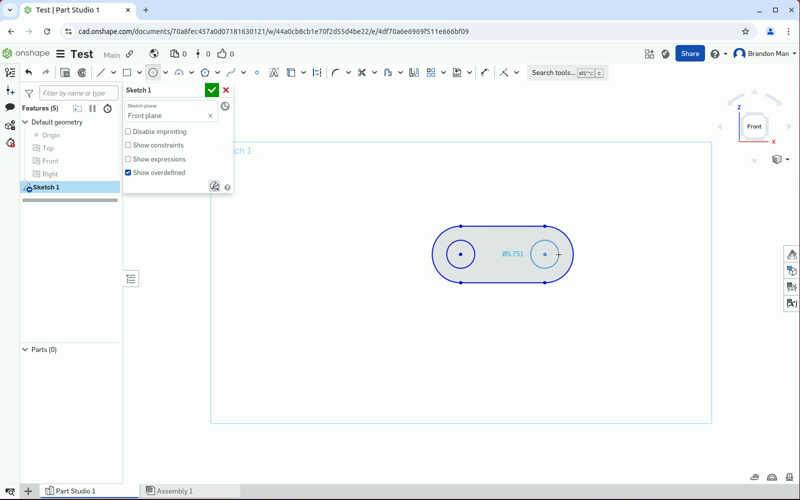
key(esc)
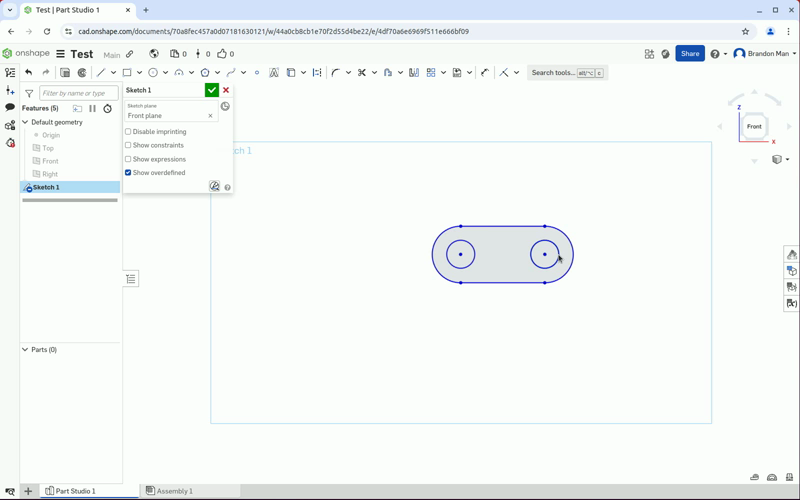
mouse_move(491, 235)
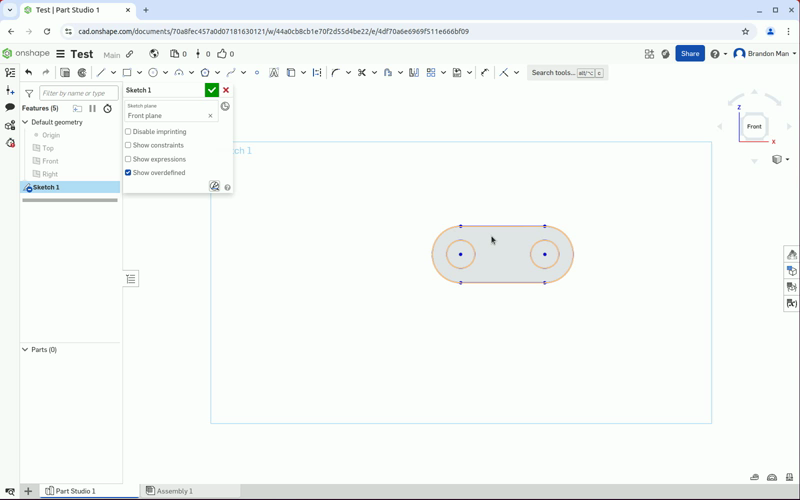
click(491, 235)
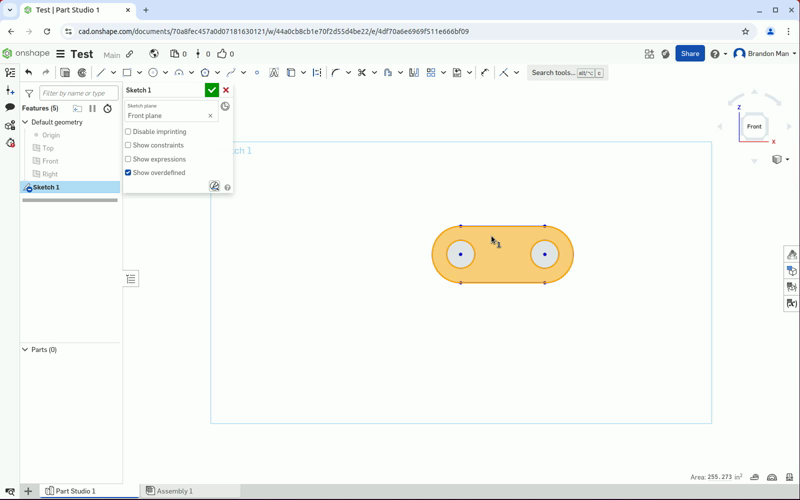
mouse_move(73, 352)
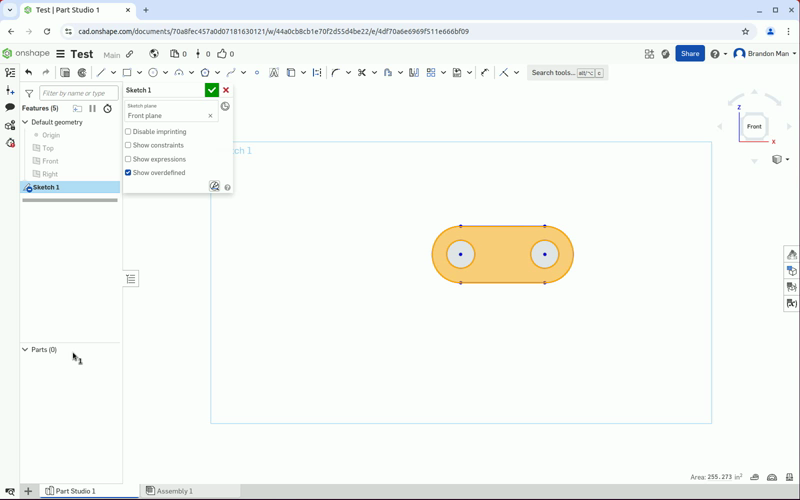
key(shift+y)
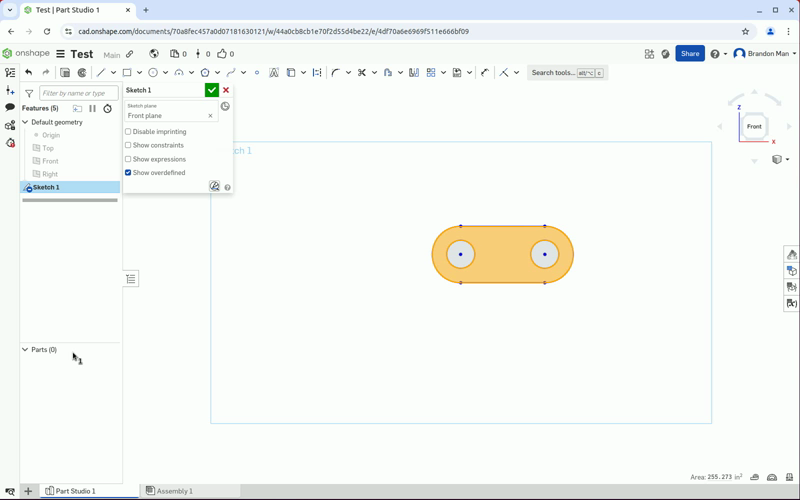
key(shift+e)
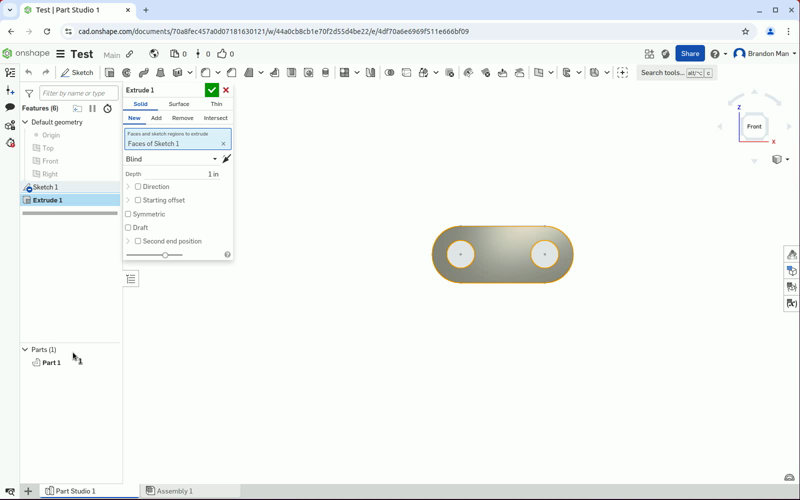
mouse_move(143, 106)
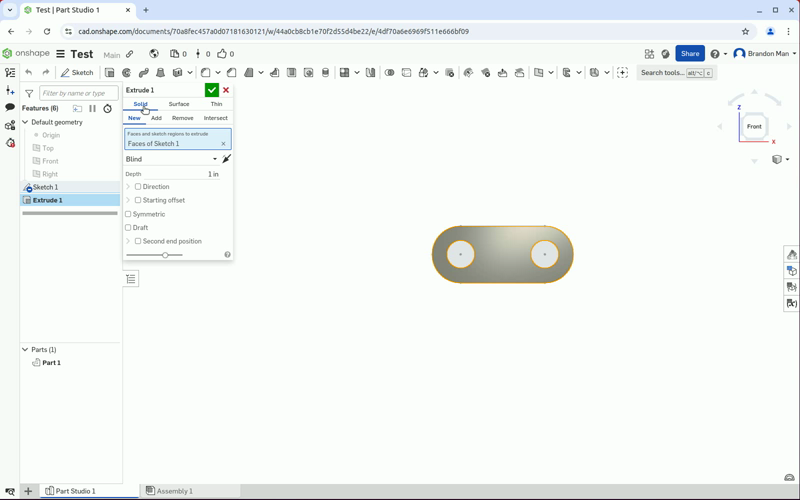
click(143, 106)
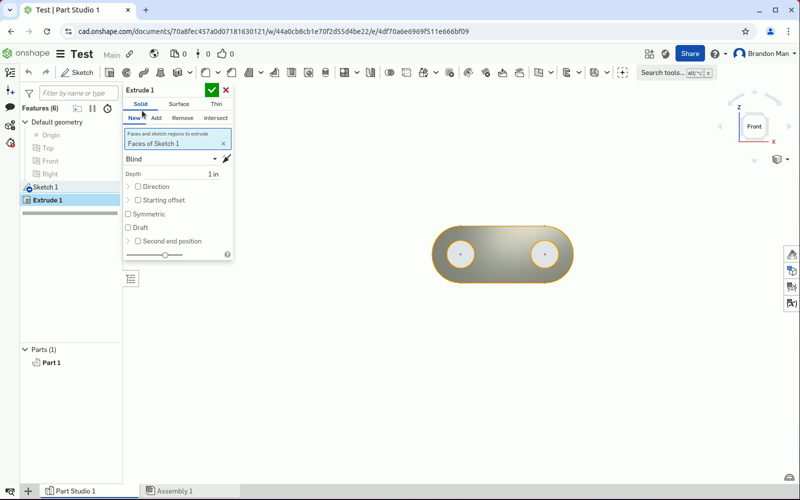
mouse_move(137, 120)
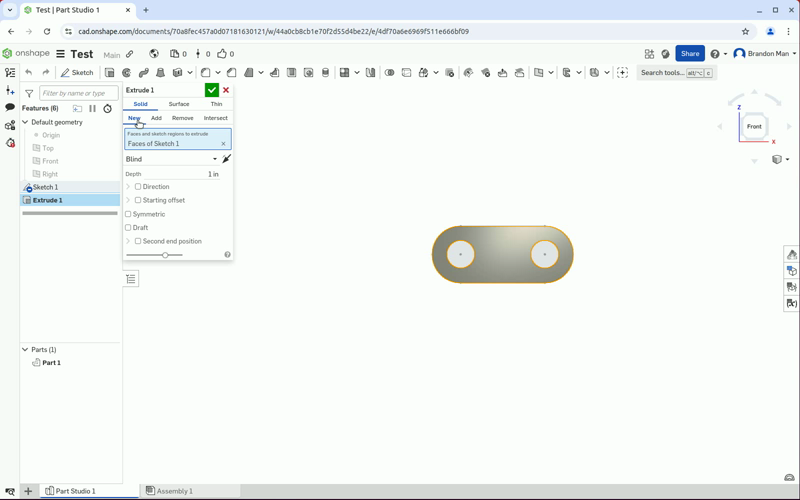
click(137, 120)
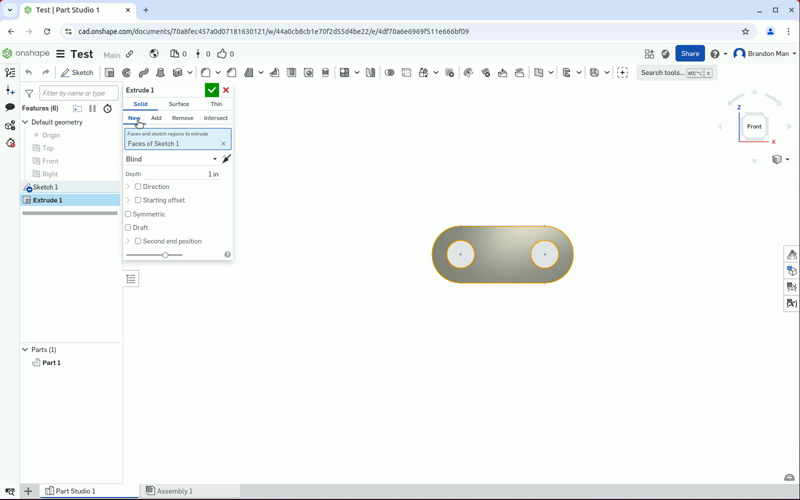
key(tab, 4)
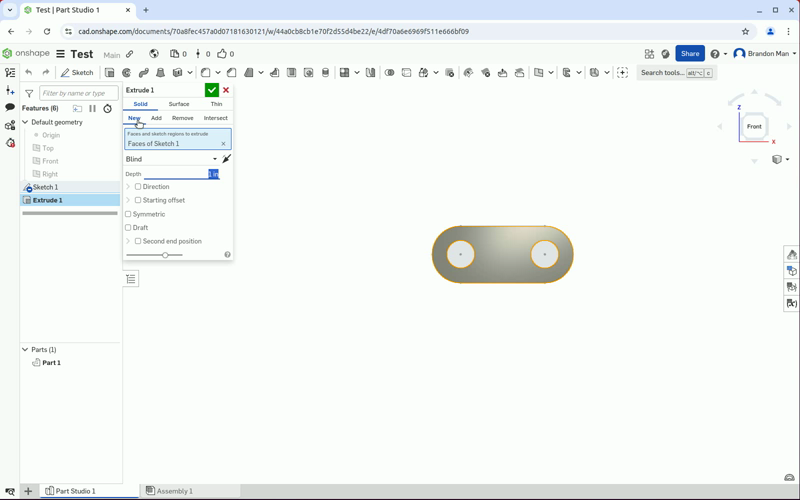
text(1.444)
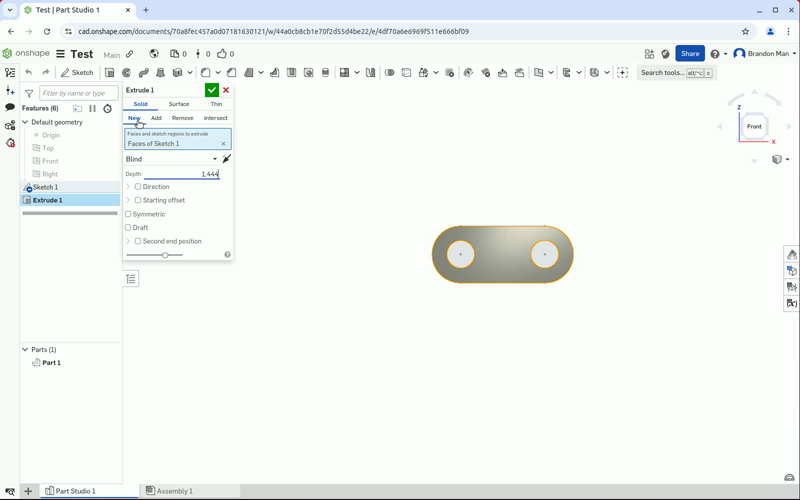
key(tab, 3)
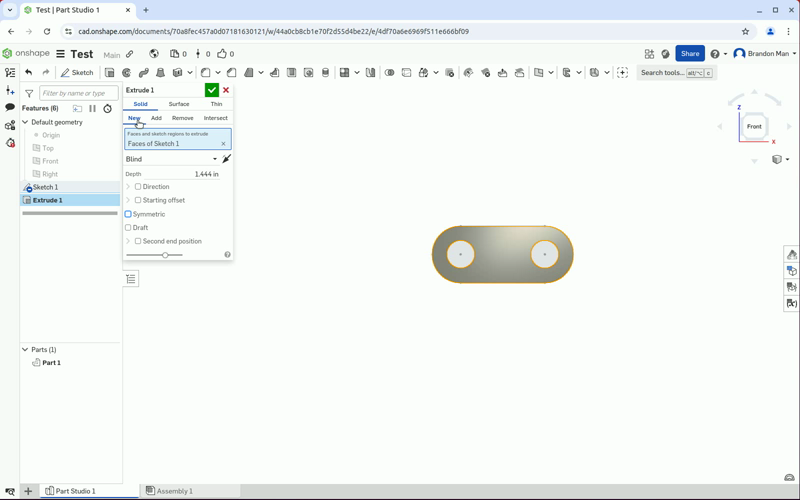
key(space)
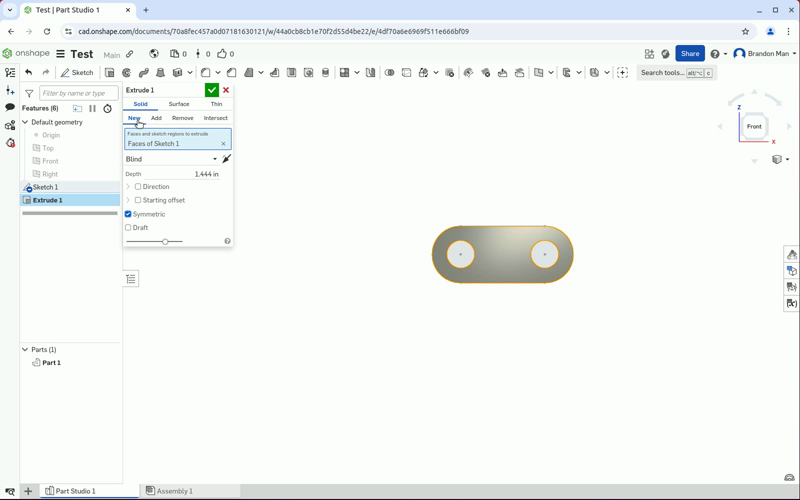
key(enter)
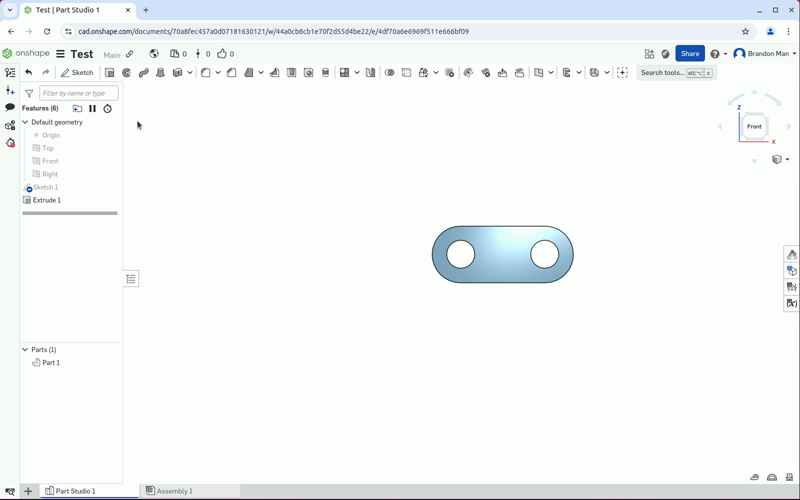
key(shift+h)
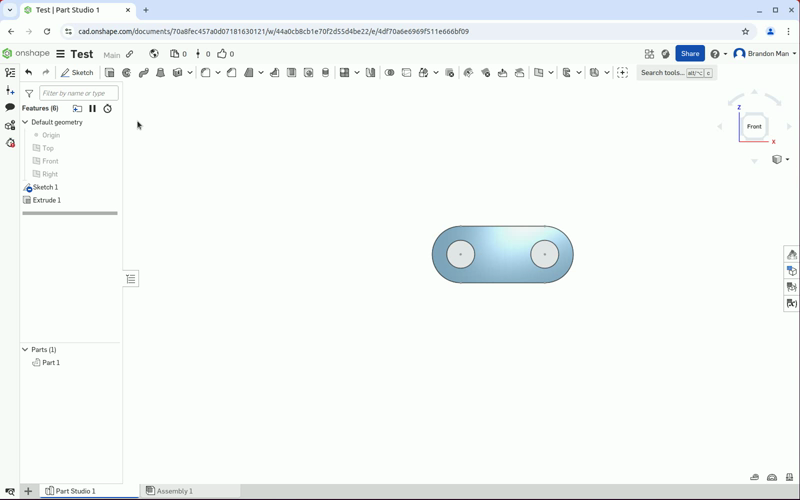
key(shift+h)
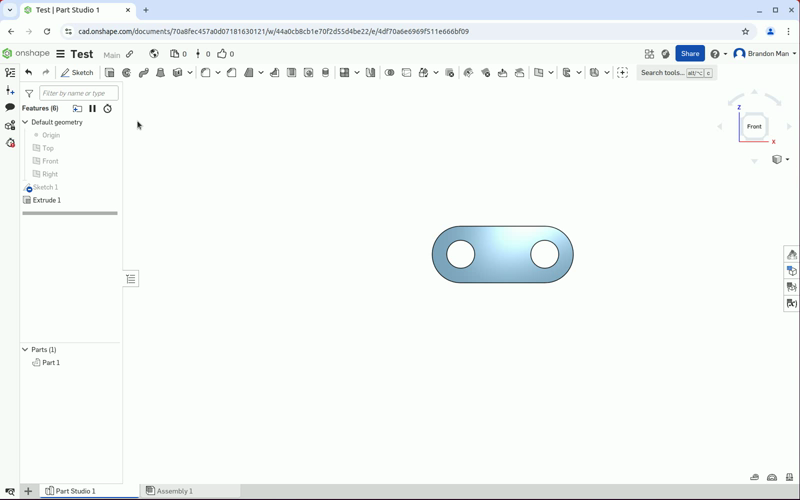
mouse_move(73, 189)
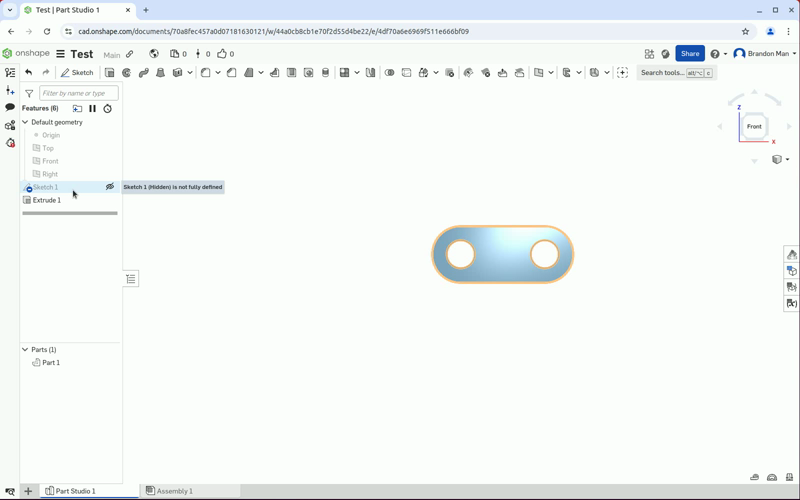
click(73, 189)
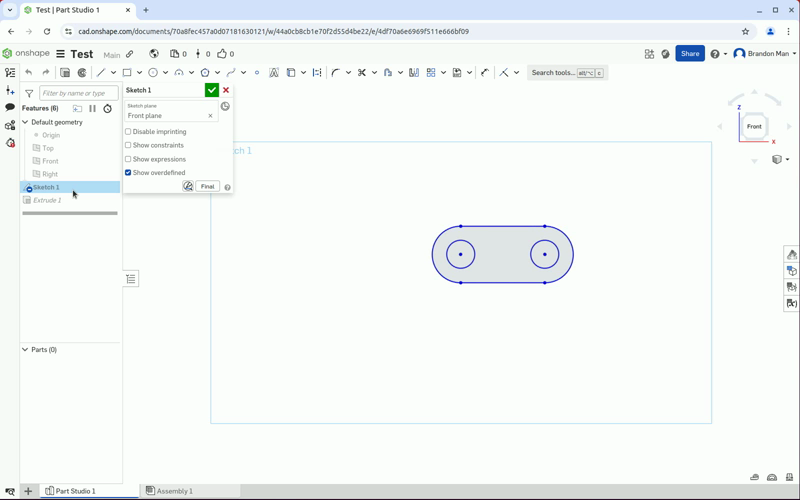
mouse_move(229, 92)
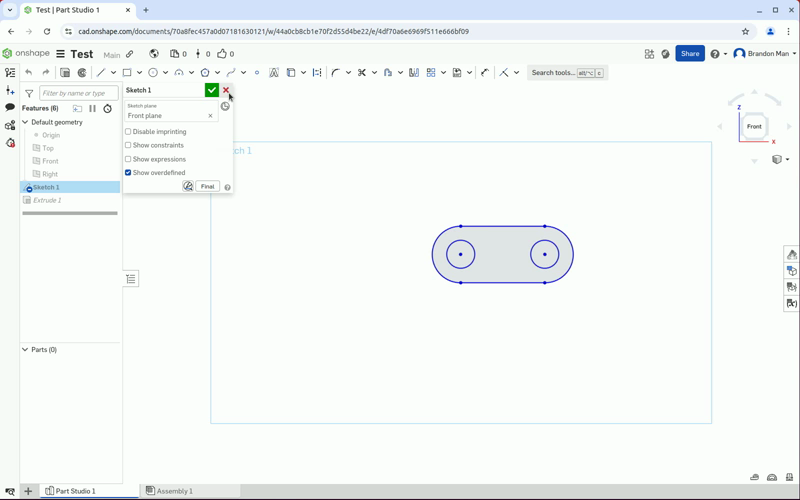
click(229, 92)
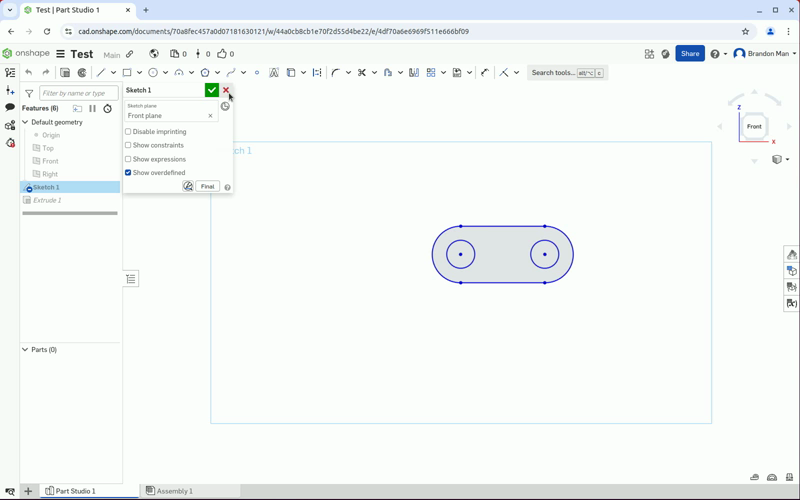
key(shift+s)
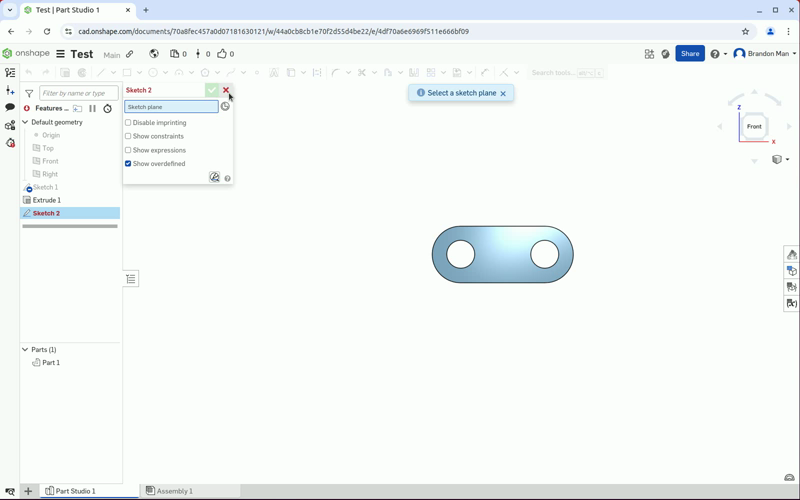
mouse_move(73, 163)
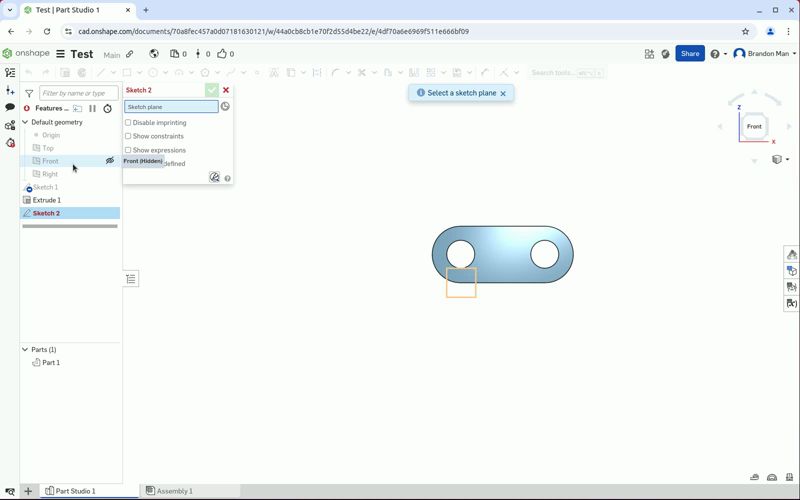
click(73, 163)
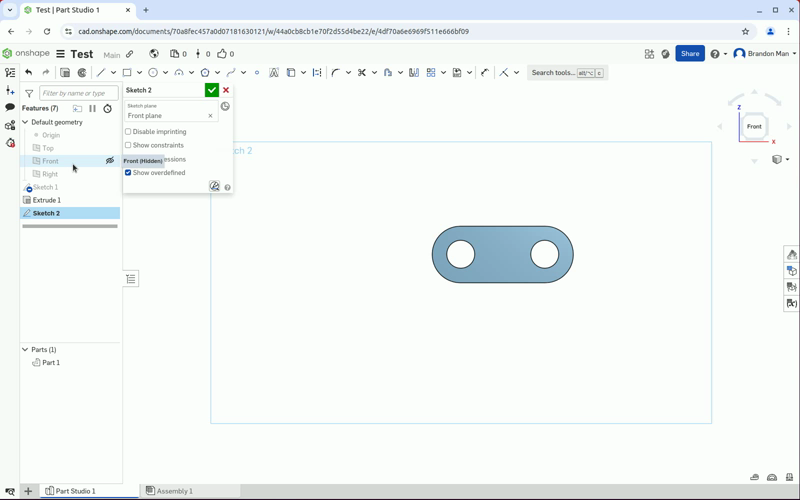
mouse_move(73, 352)
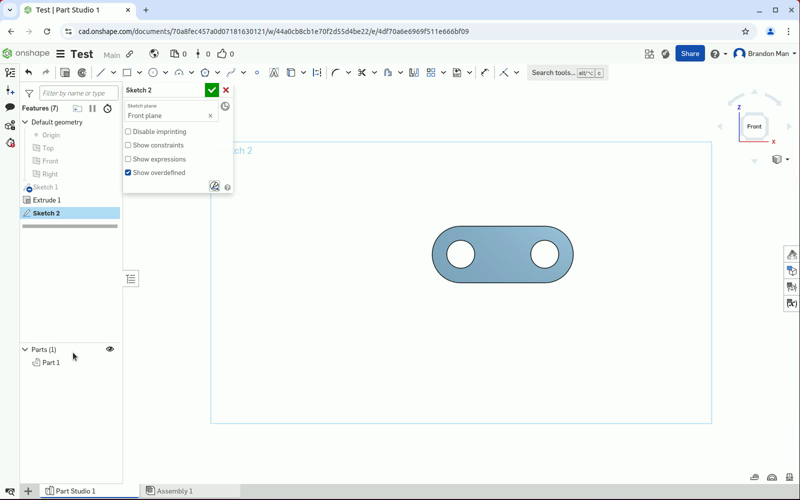
key(y)
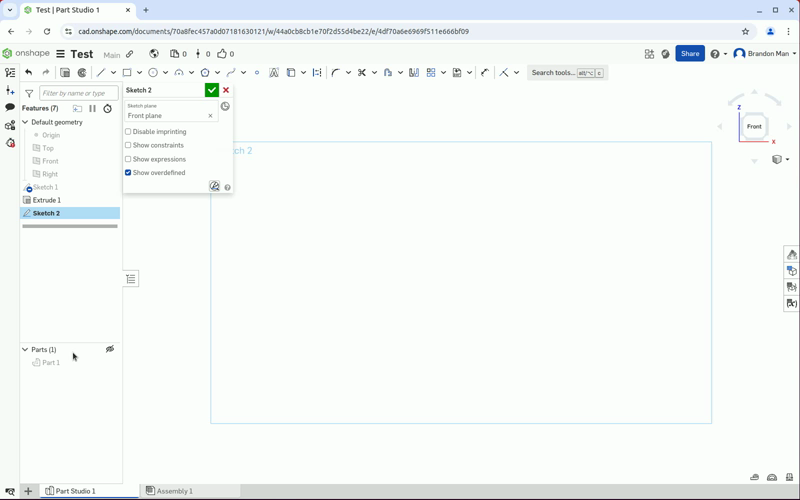
key(c)
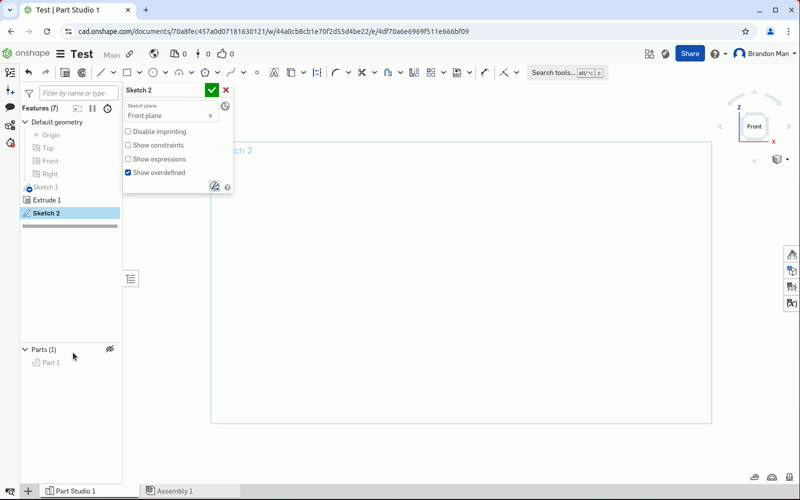
key_down(shift)
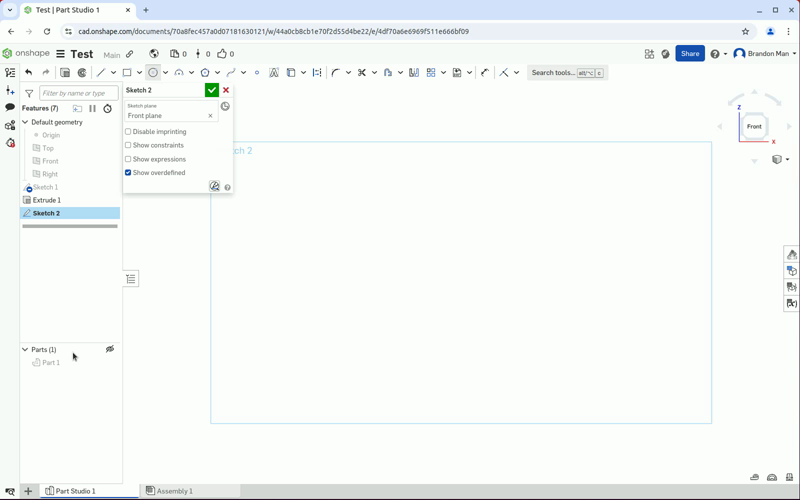
mouse_move(545, 254)
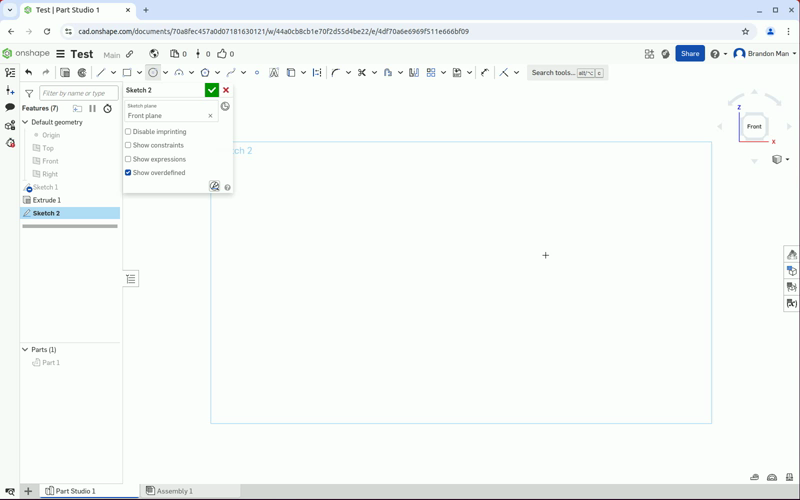
click(545, 254)
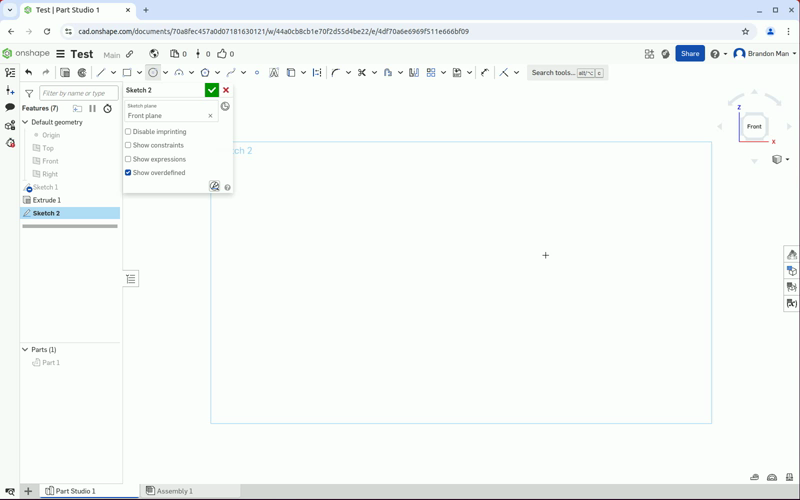
key_up(shift)
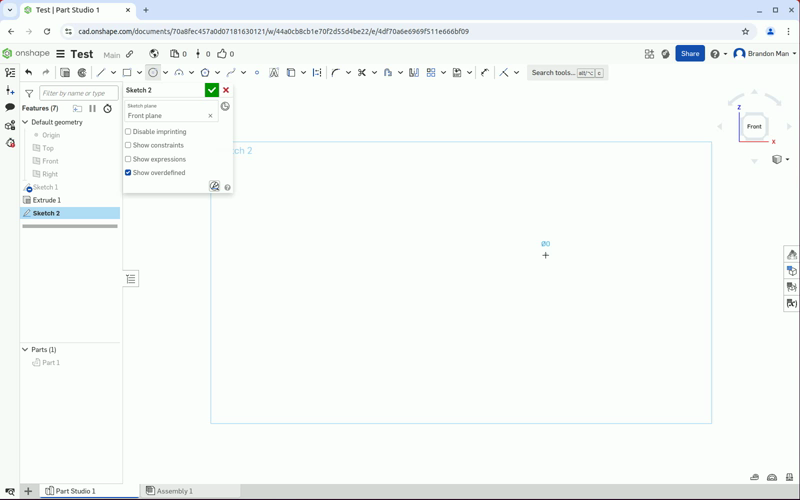
mouse_move(560, 254)
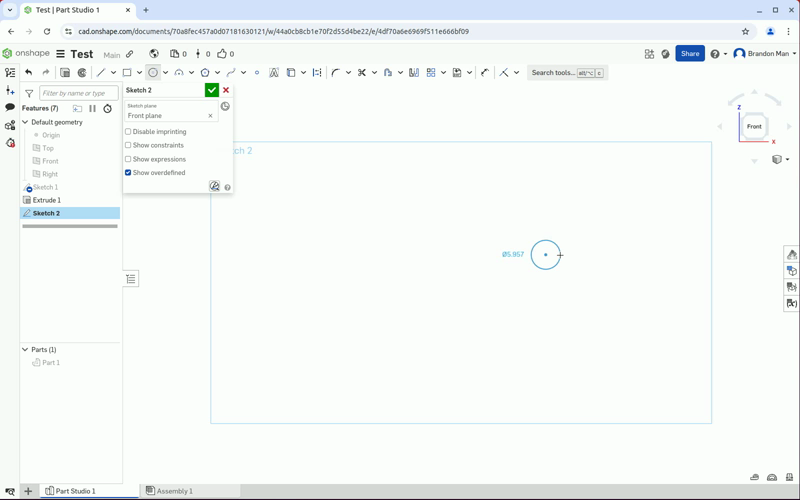
click(560, 254)
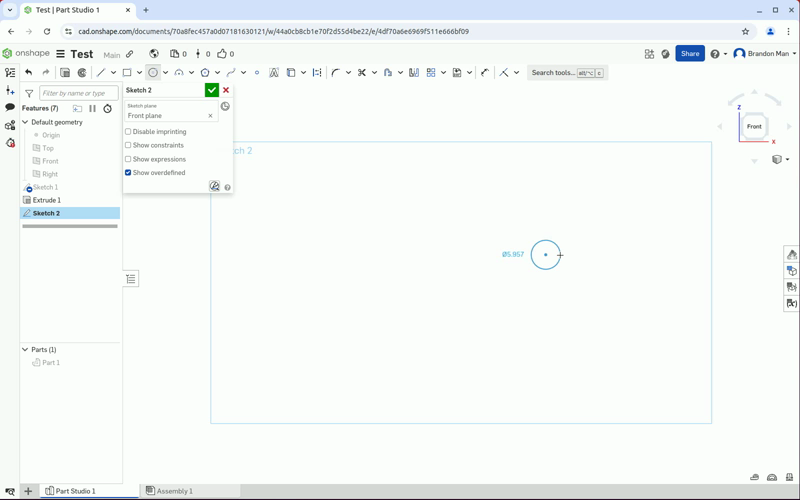
key(esc)
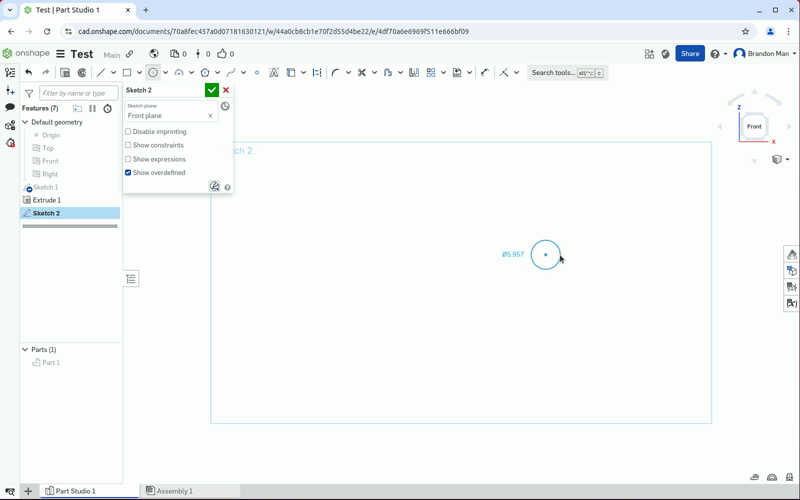
mouse_move(545, 247)
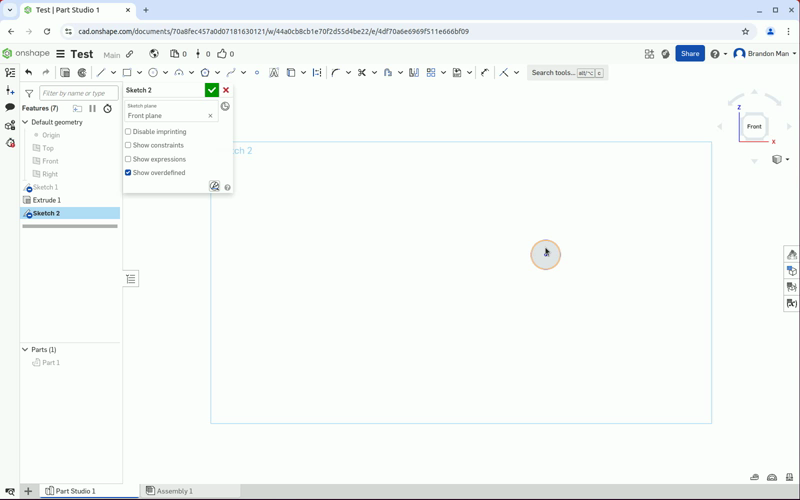
scroll(6)
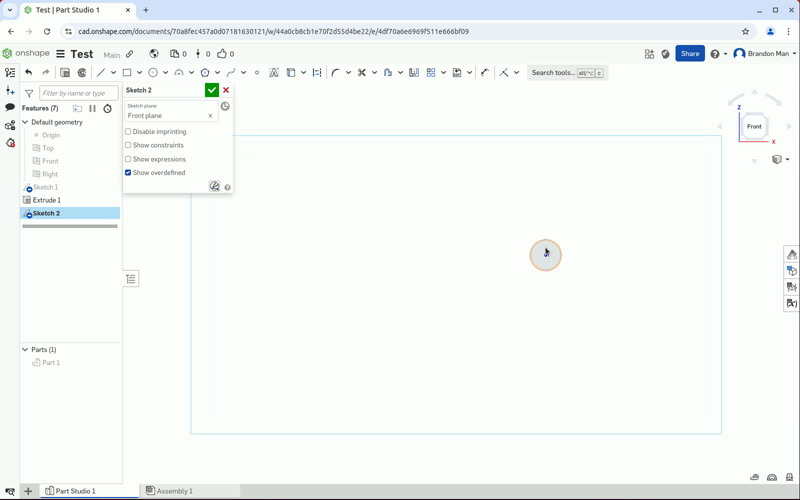
scroll(6)
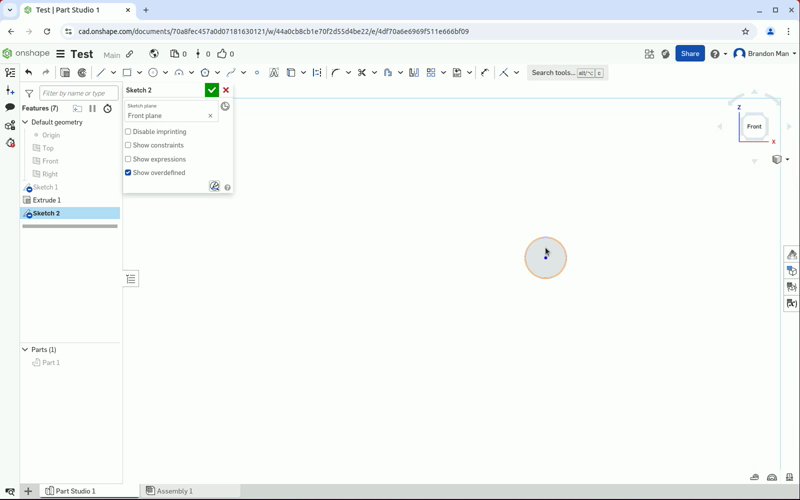
scroll(6)
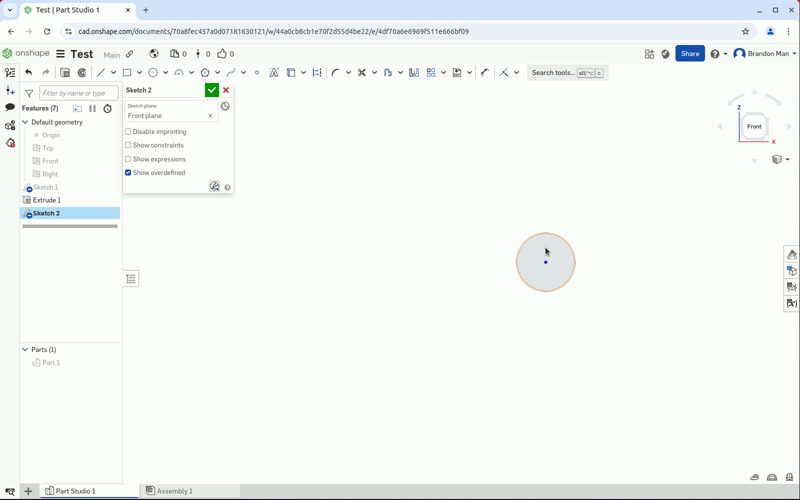
scroll(6)
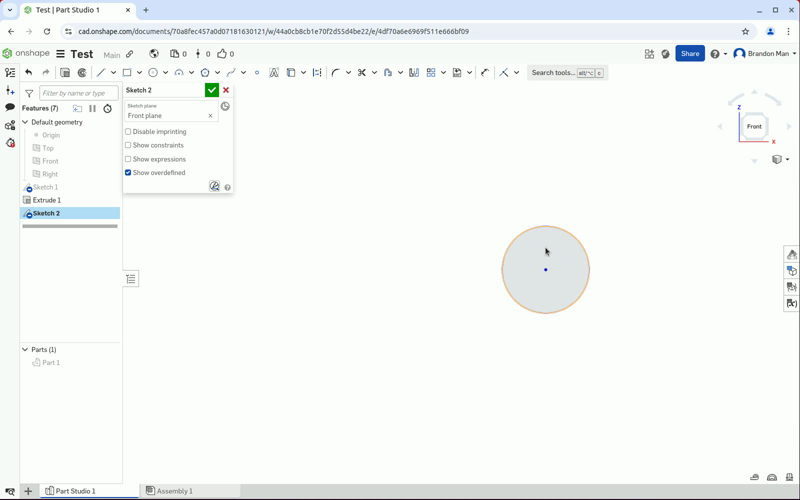
scroll(6)
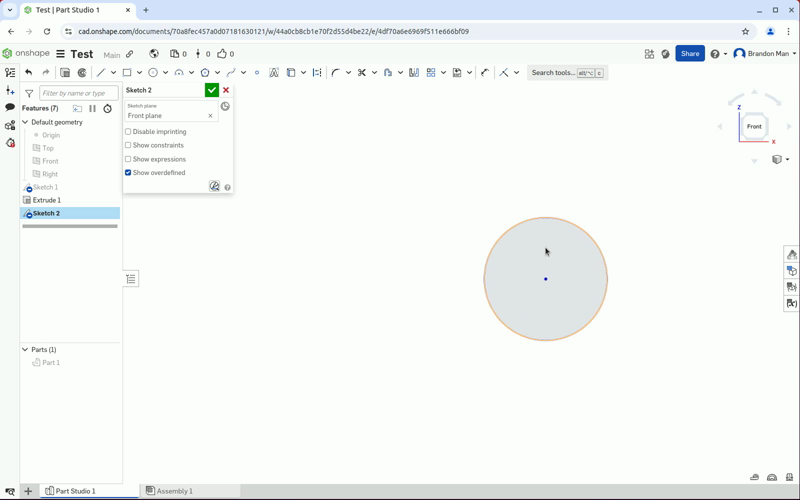
scroll(6)
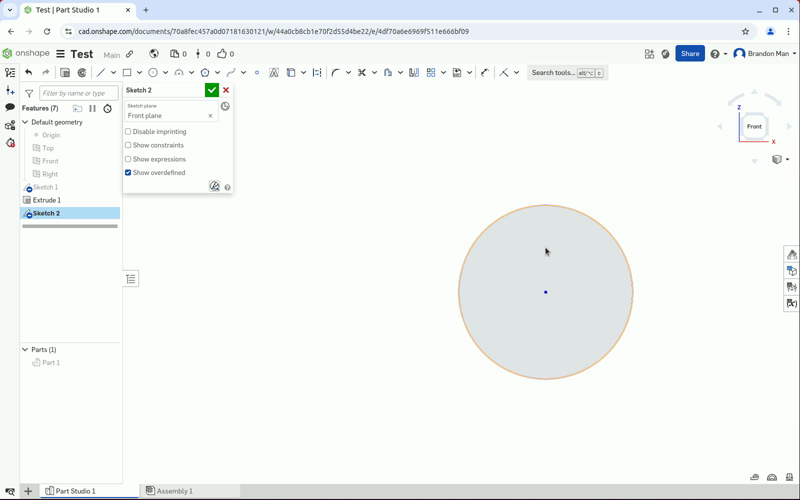
scroll(6)
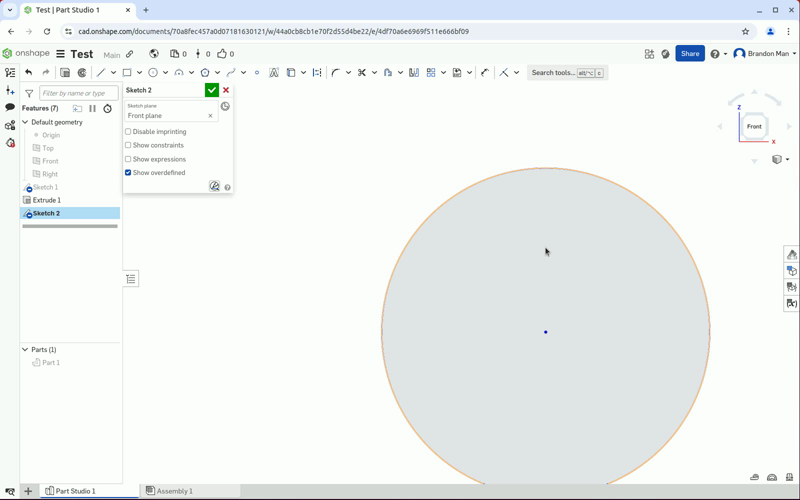
click(545, 247)
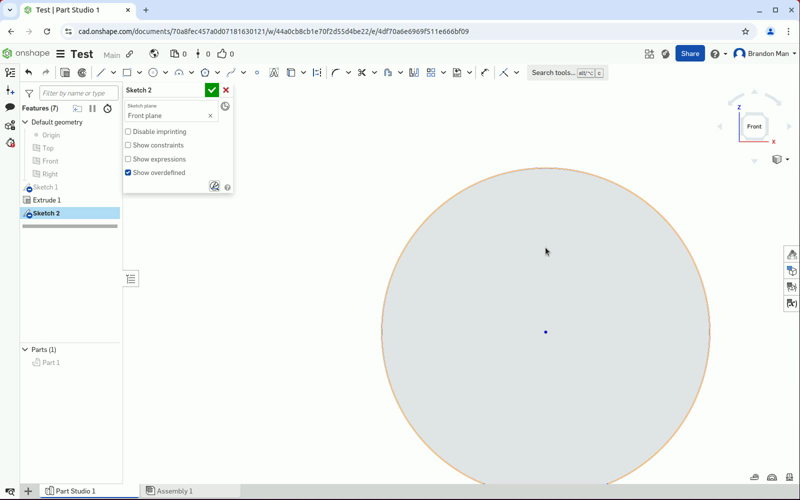
scroll(-6)
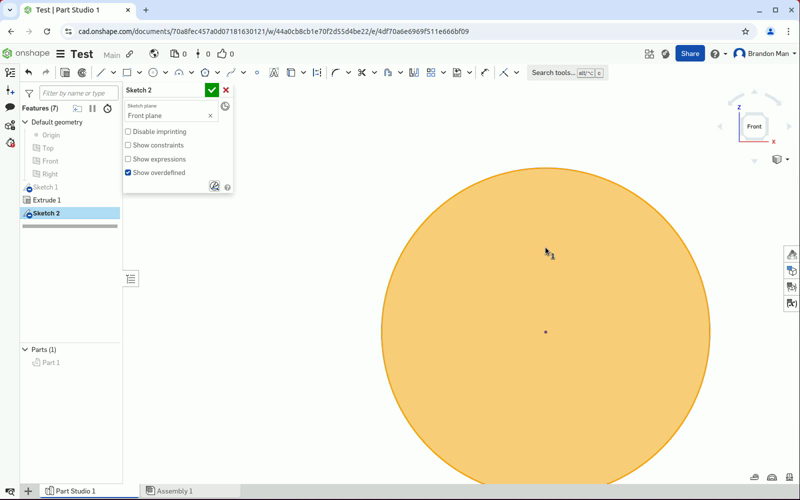
scroll(-6)
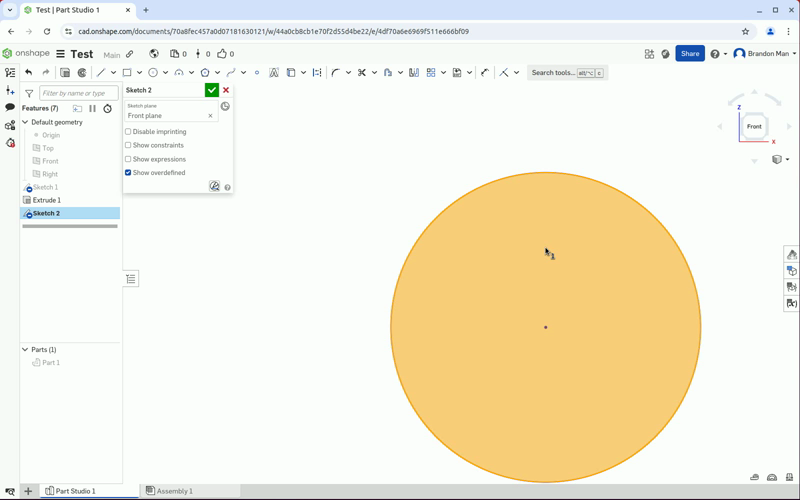
scroll(-6)
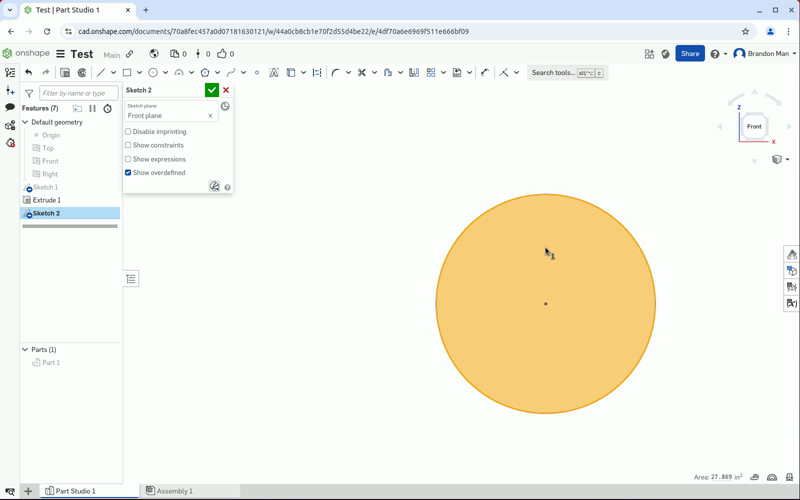
scroll(-6)
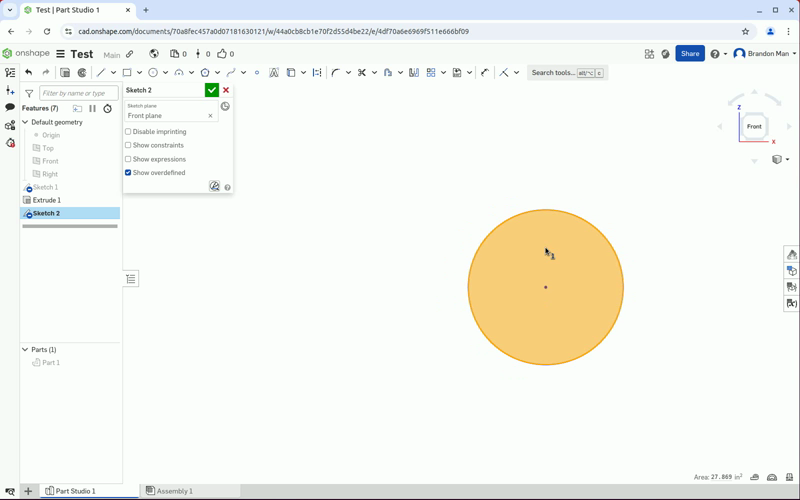
scroll(-6)
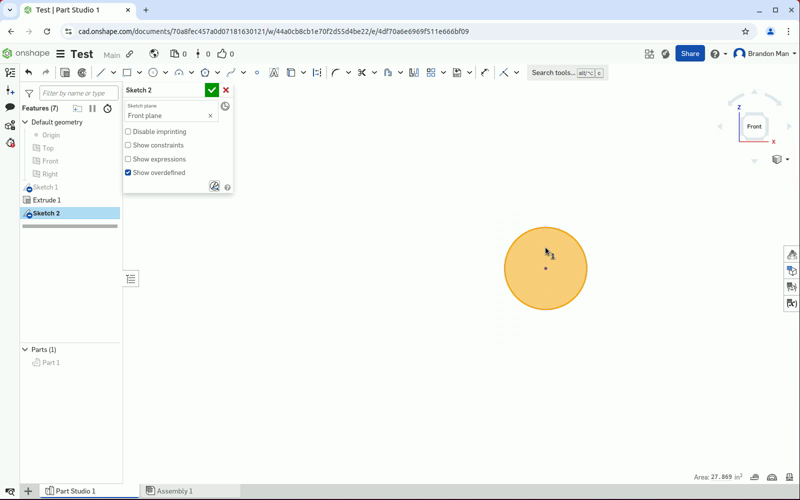
scroll(-6)
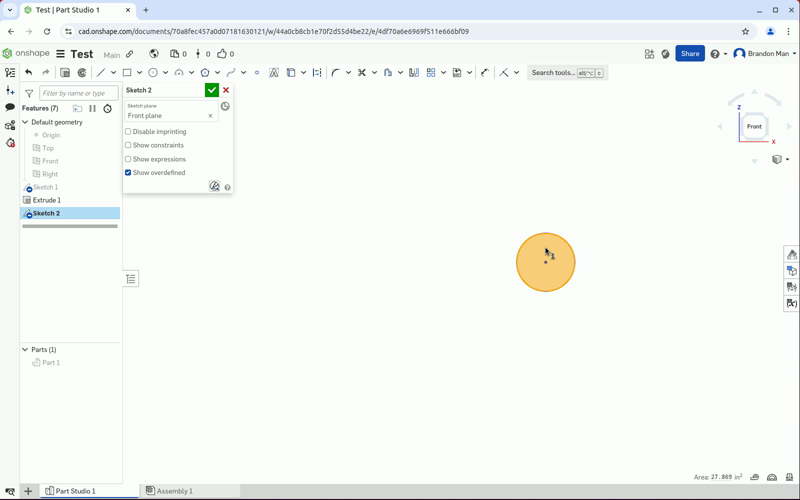
scroll(-6)
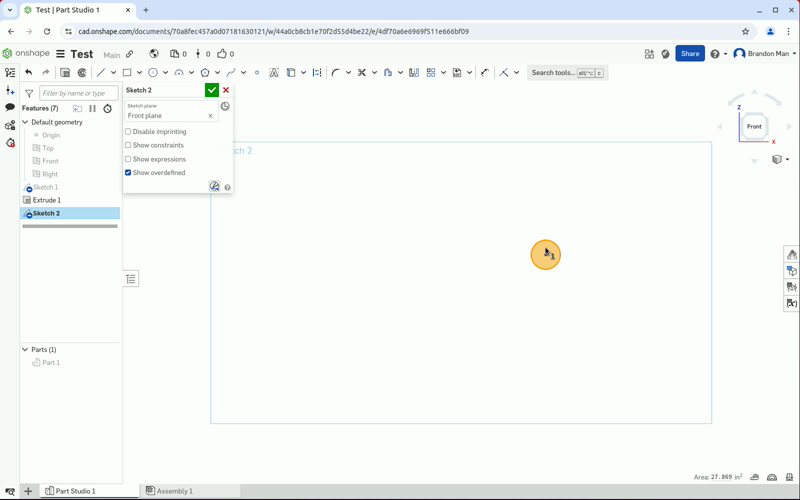
mouse_move(73, 352)
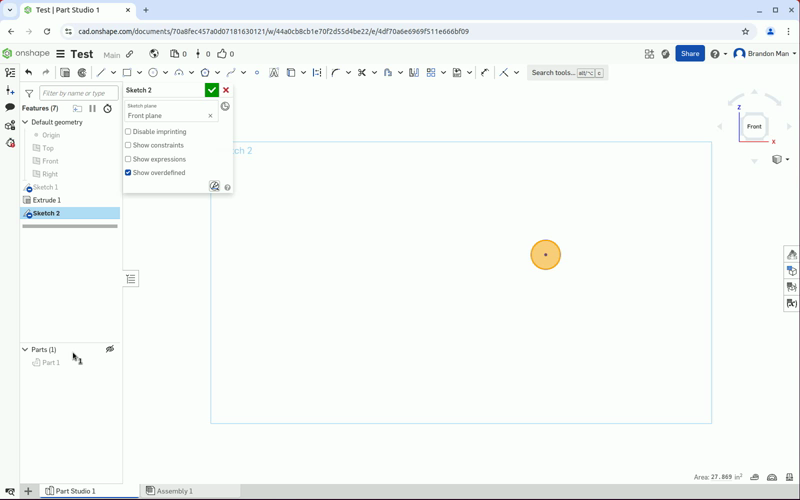
key(shift+y)
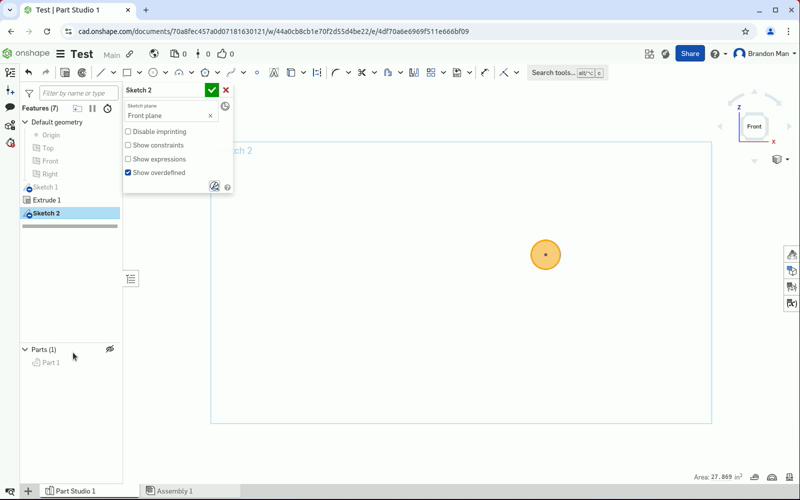
key(shift+e)
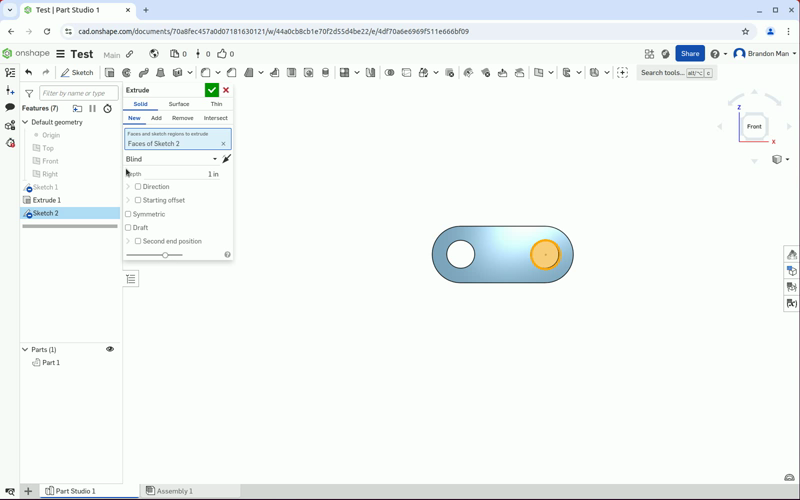
mouse_move(143, 106)
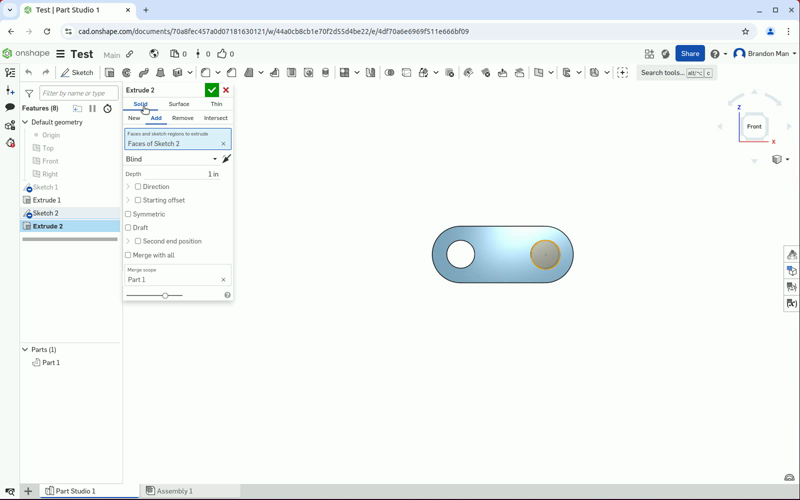
click(143, 106)
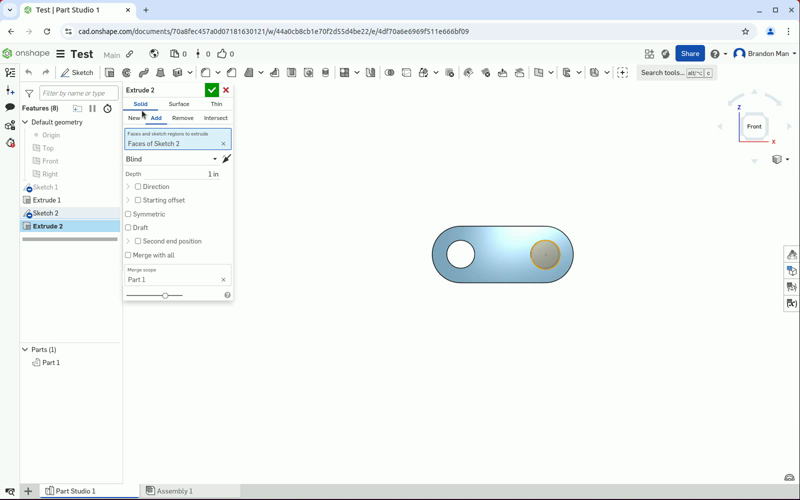
mouse_move(137, 120)
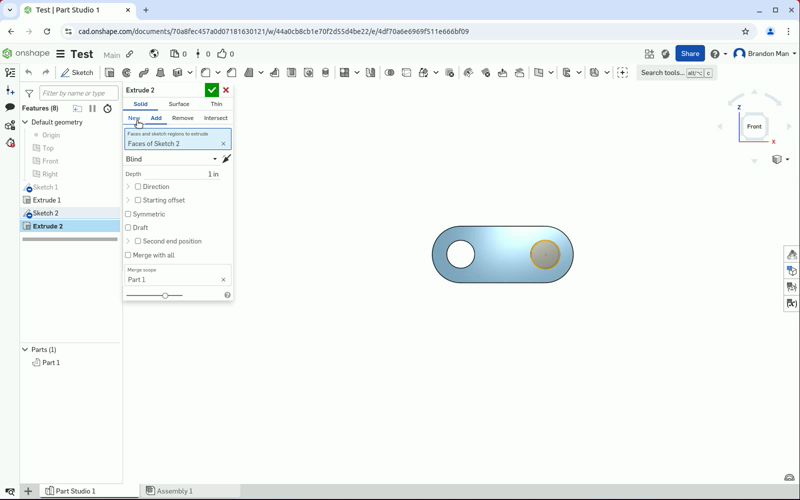
click(137, 120)
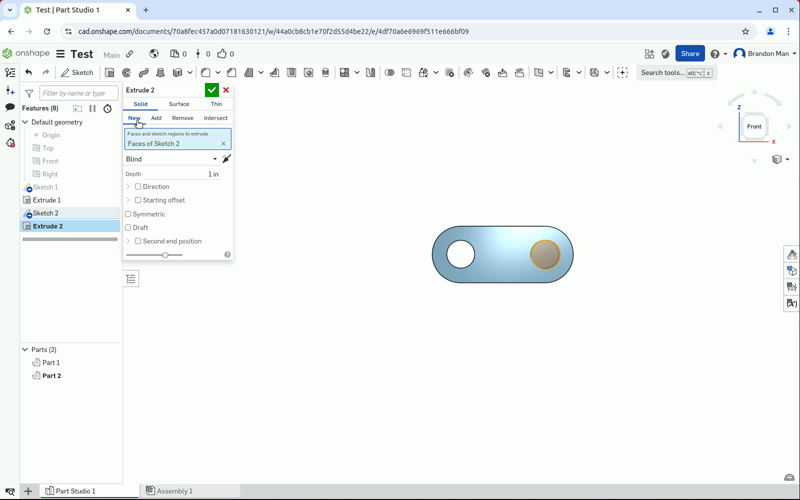
key(tab, 4)
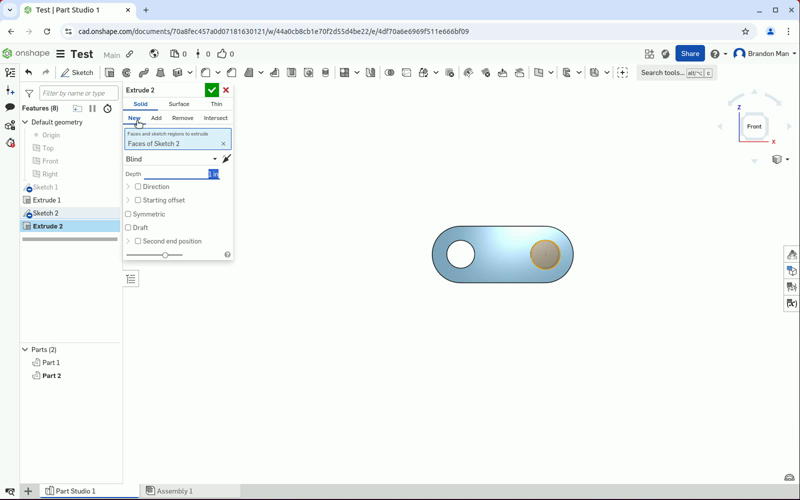
text(1.444)
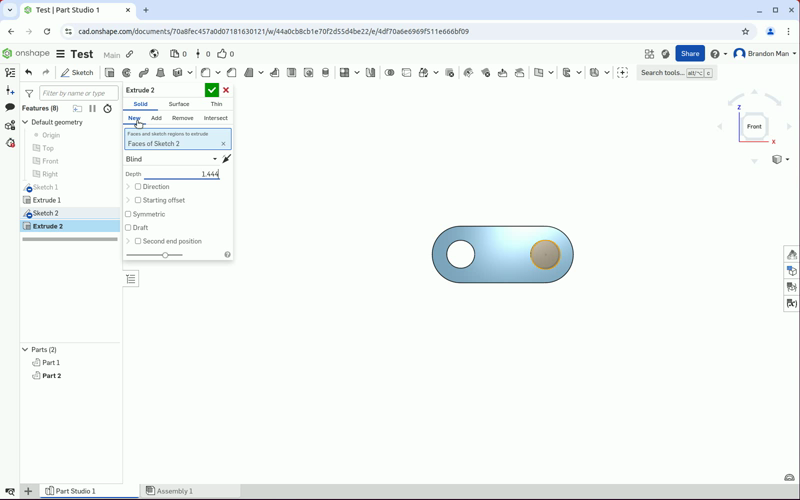
key(tab, 3)
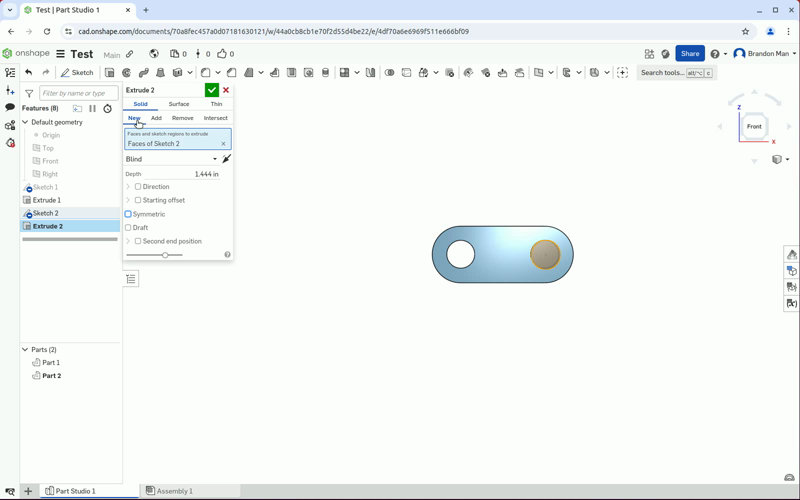
key(space)
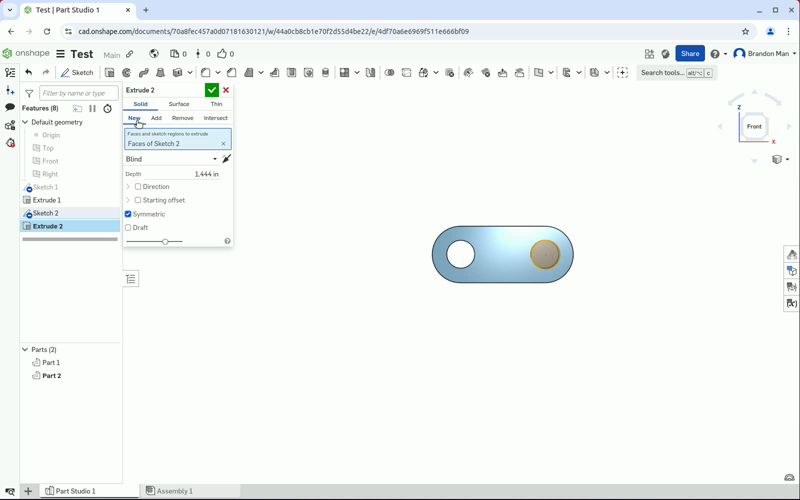
key(enter)
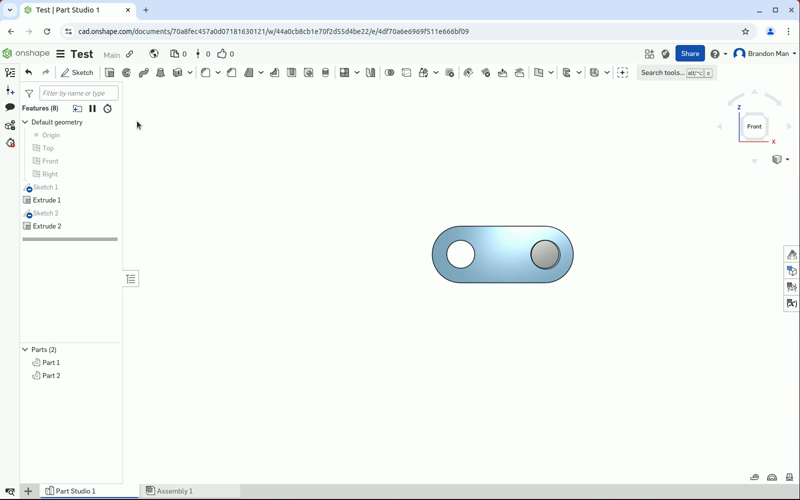
key(shift+h)
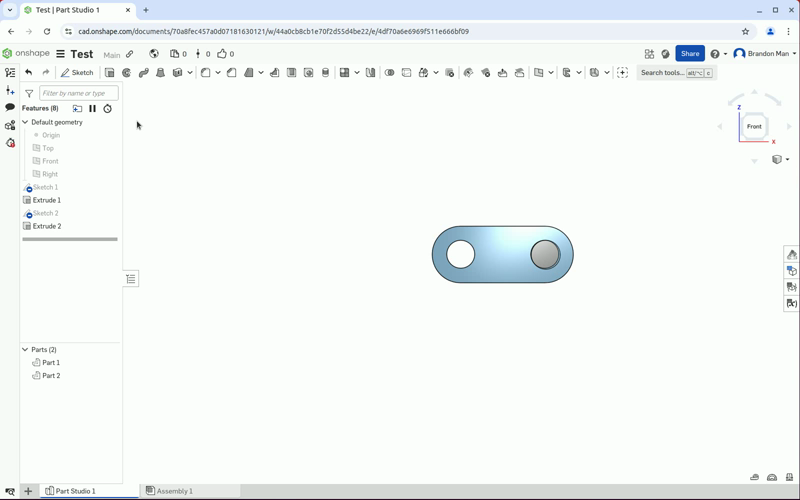
key(shift+h)
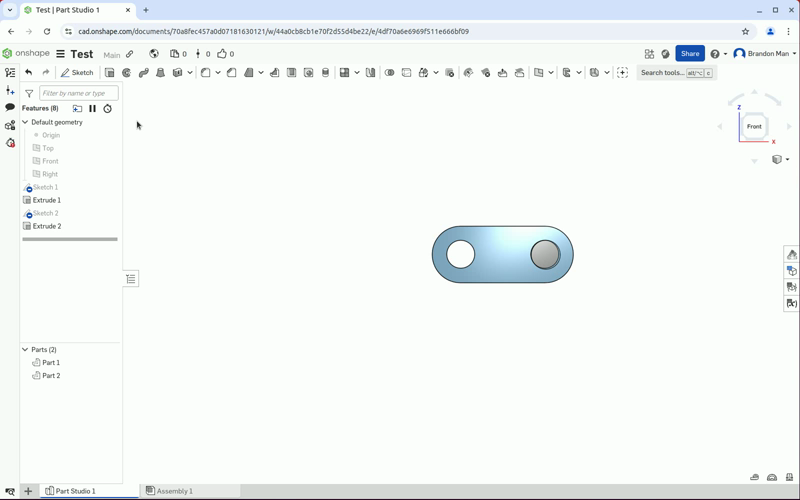
mouse_move(73, 189)
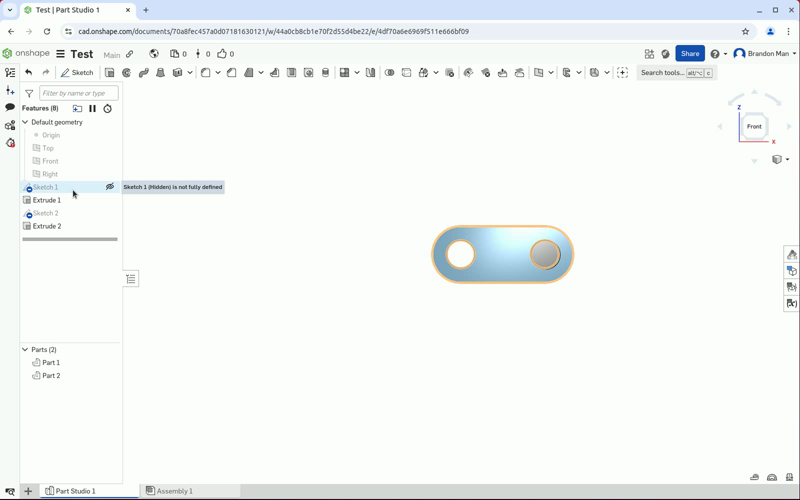
click(73, 189)
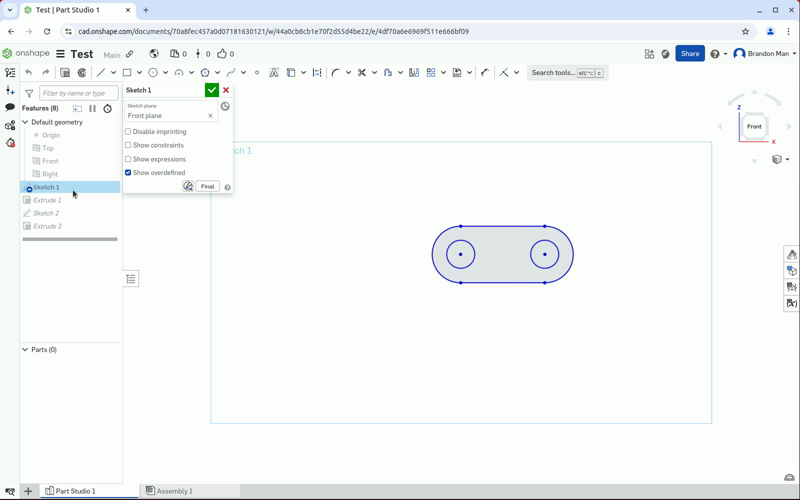
mouse_move(229, 92)
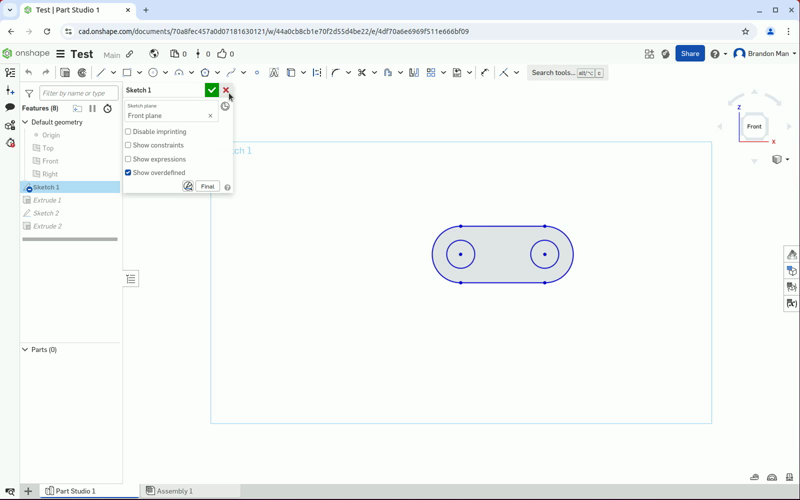
click(229, 92)
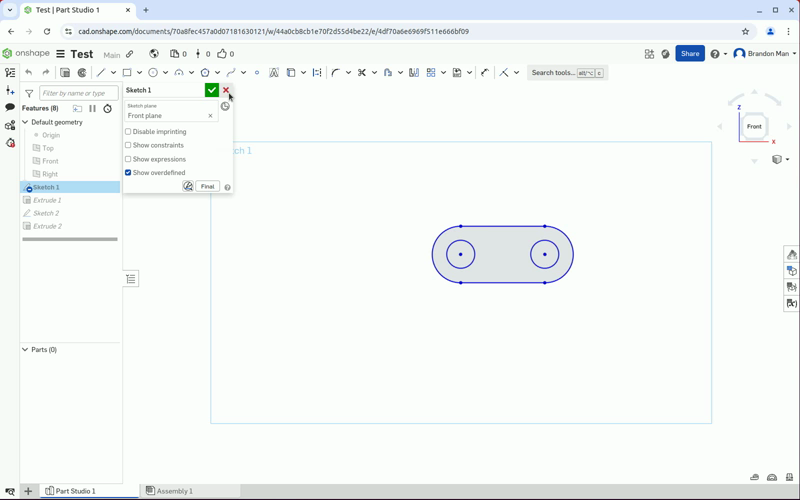
key(shift+s)
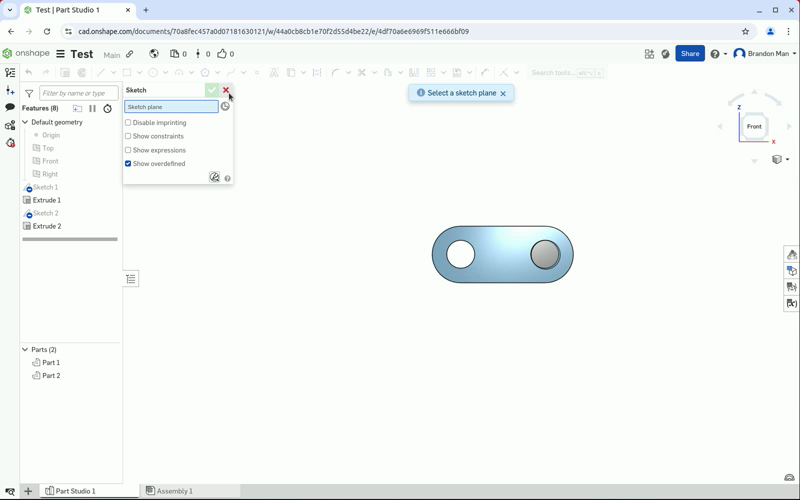
mouse_move(73, 163)
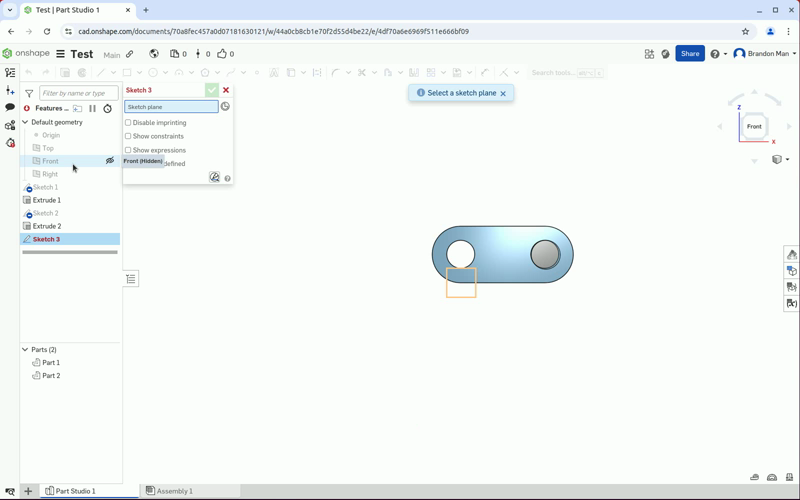
click(73, 163)
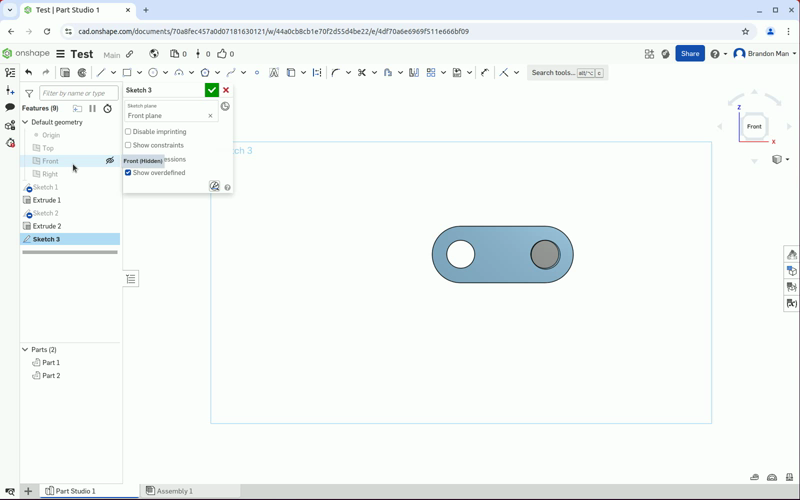
mouse_move(73, 352)
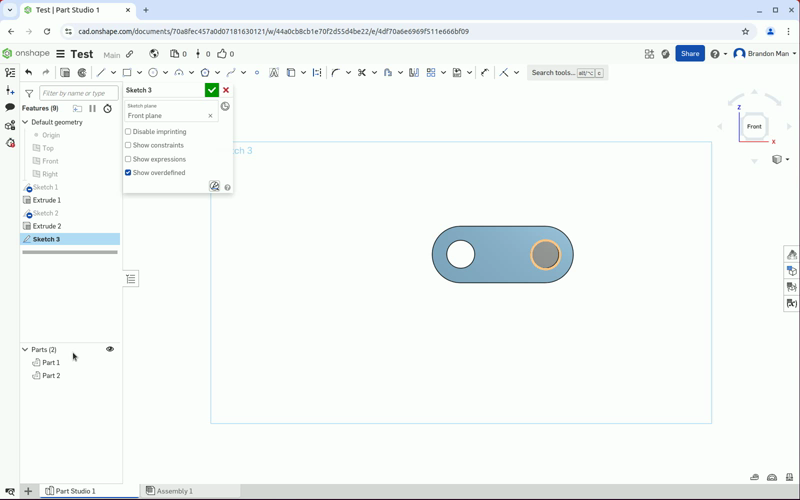
key(y)
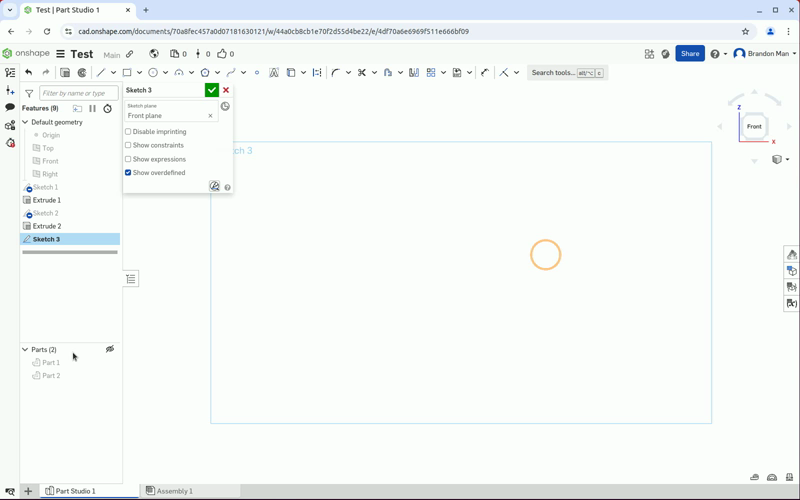
key(c)
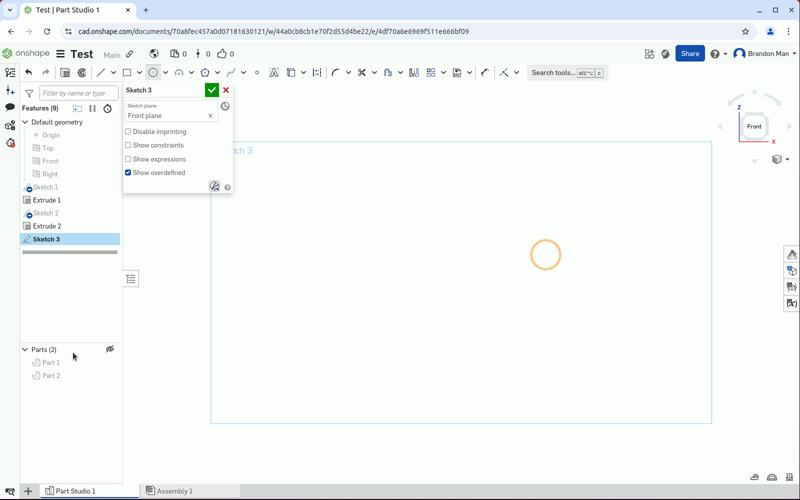
key_down(shift)
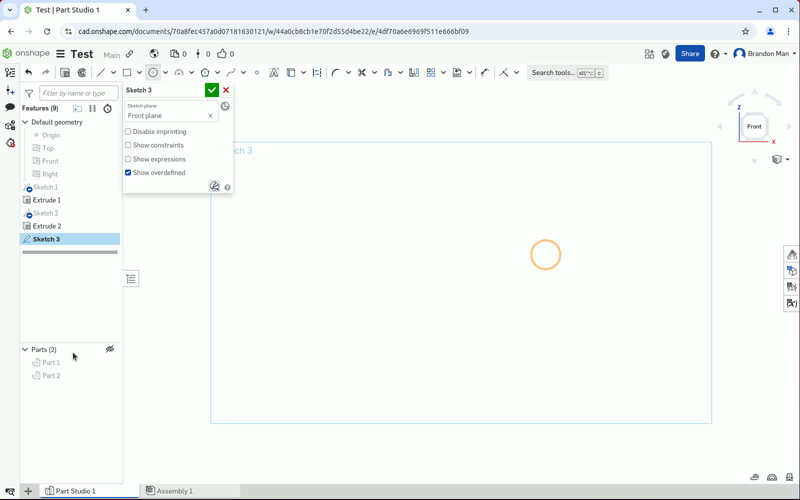
mouse_move(461, 254)
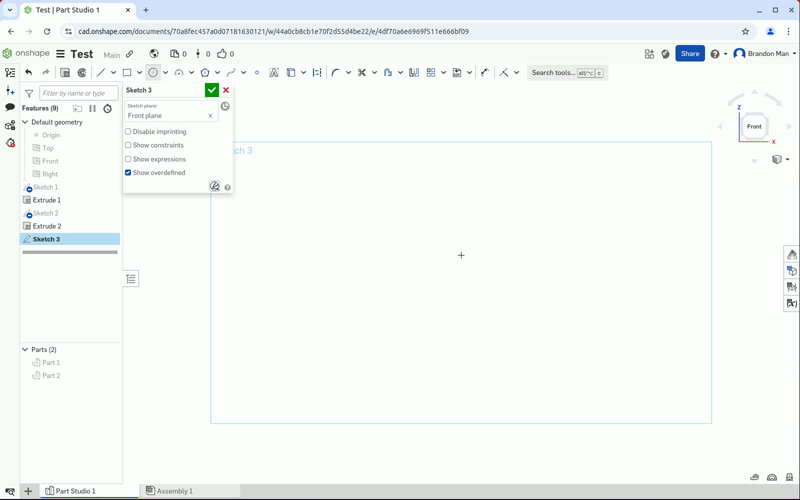
click(461, 254)
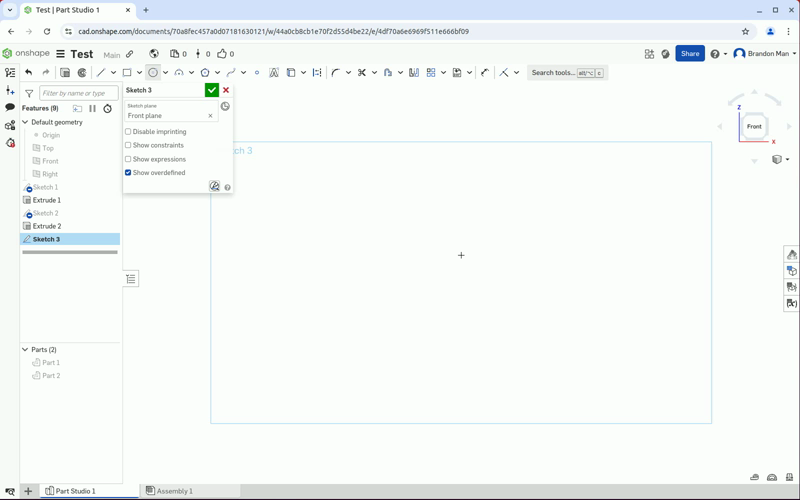
key_up(shift)
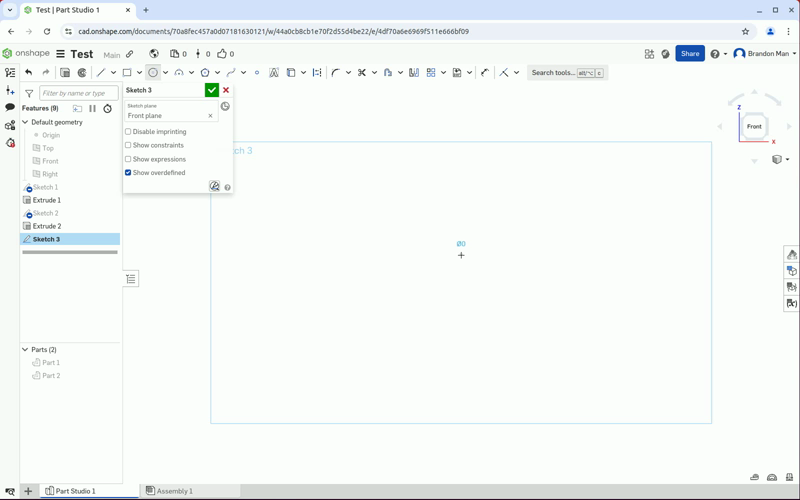
mouse_move(476, 254)
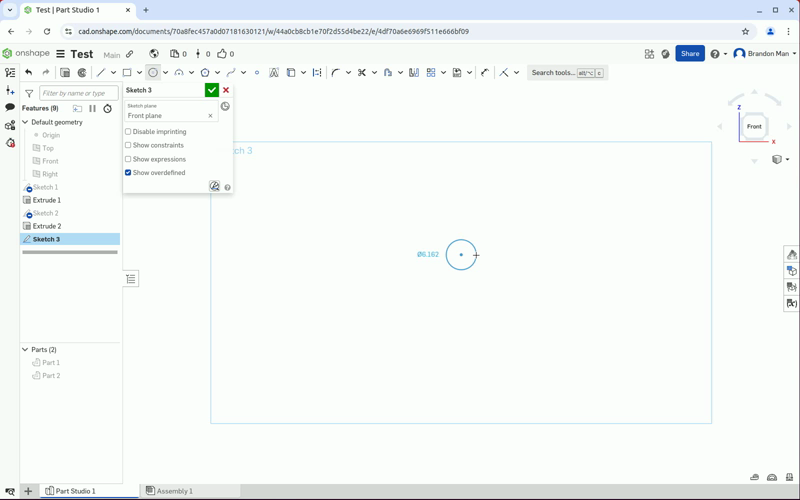
click(476, 254)
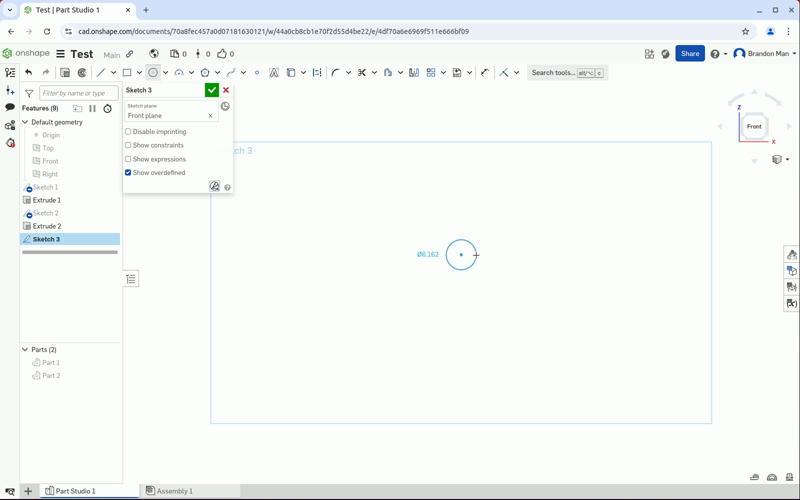
key(esc)
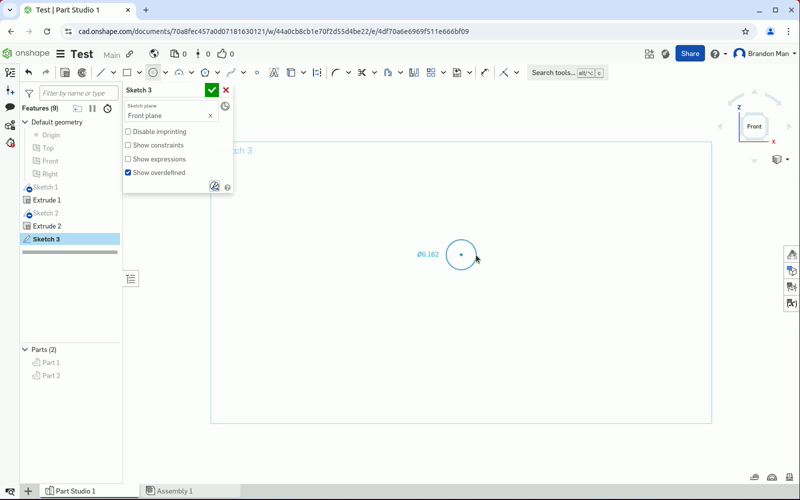
mouse_move(471, 254)
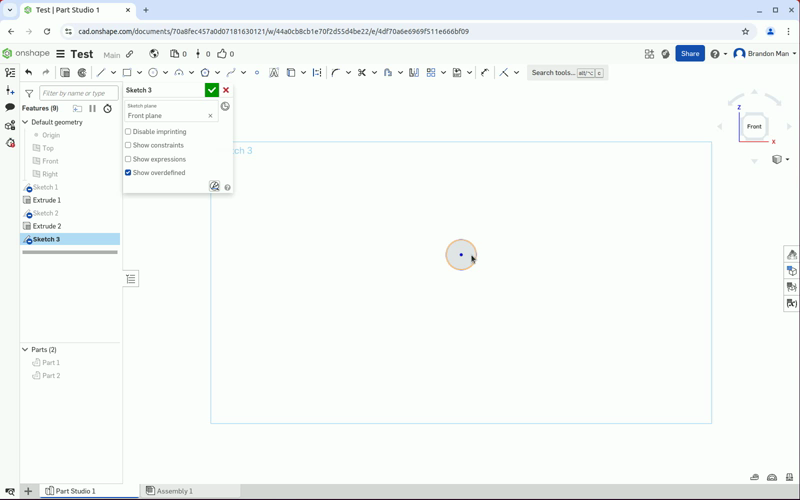
scroll(6)
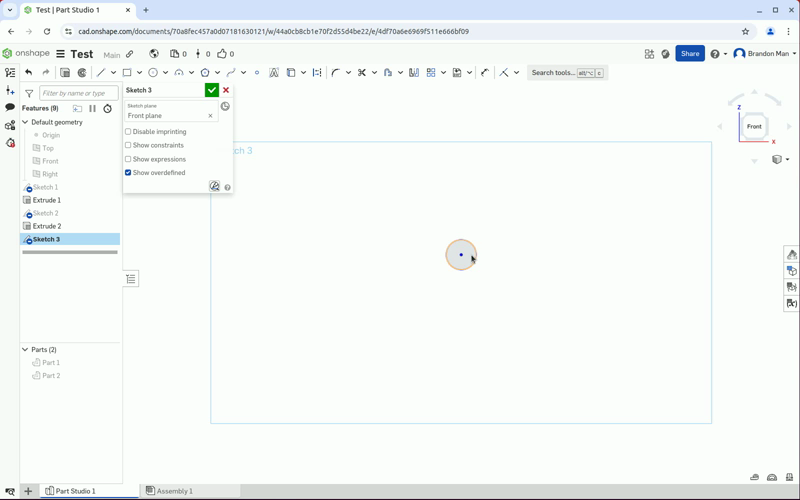
scroll(6)
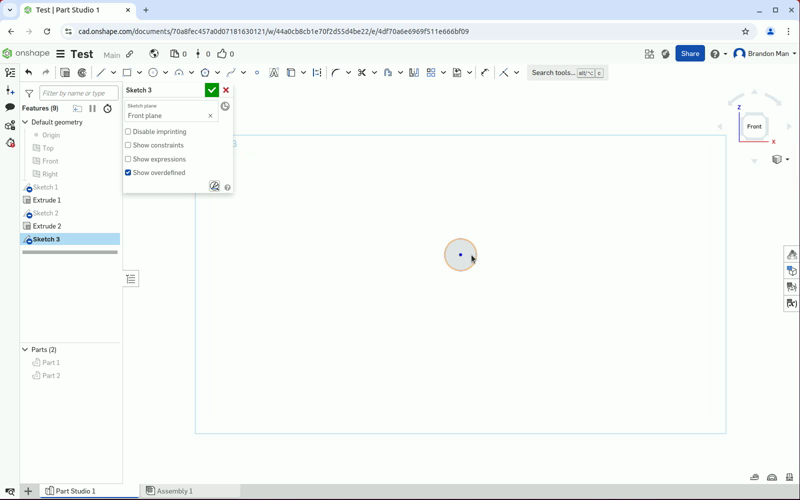
scroll(6)
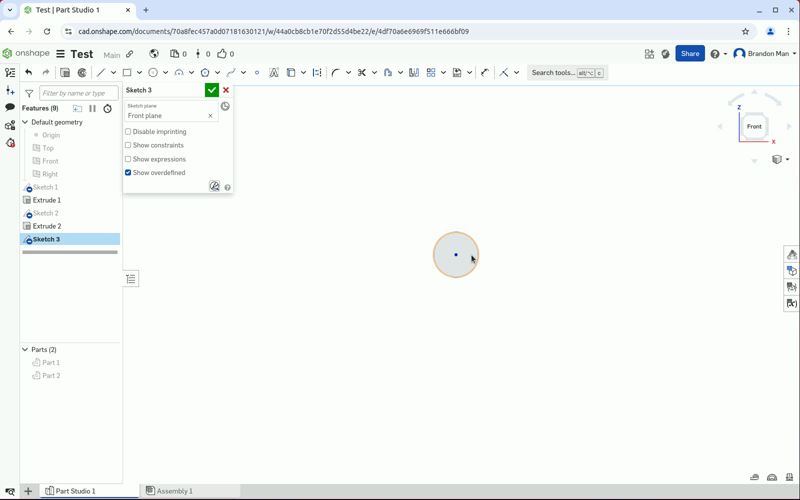
scroll(6)
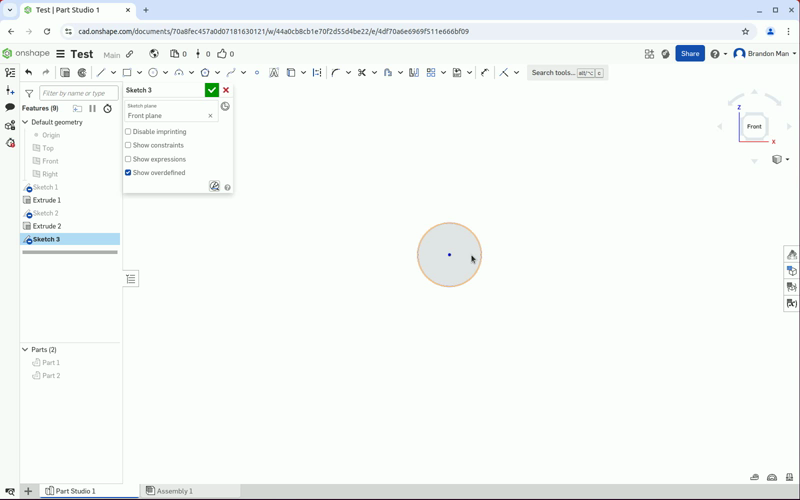
scroll(6)
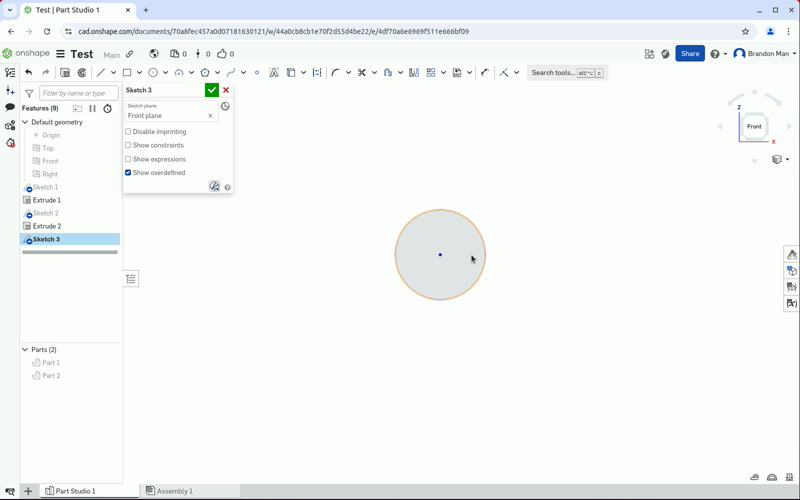
scroll(6)
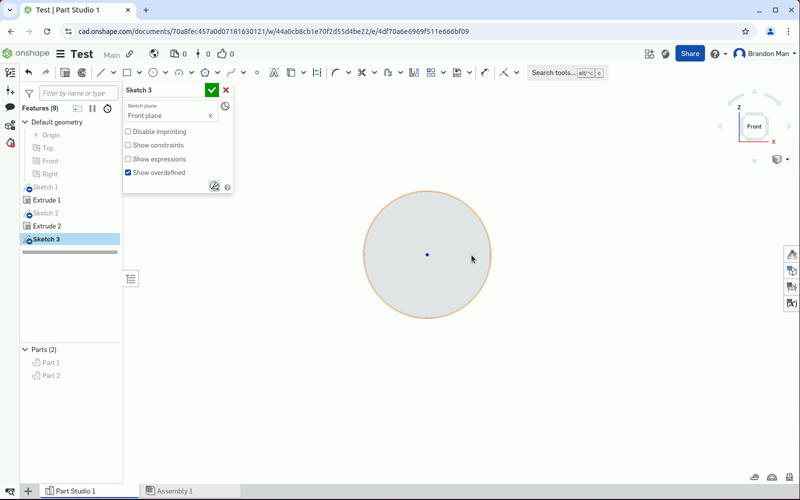
scroll(6)
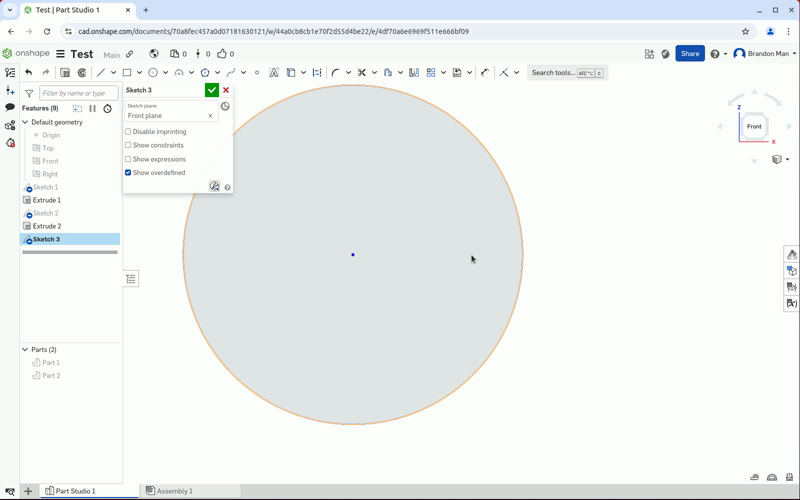
click(471, 254)
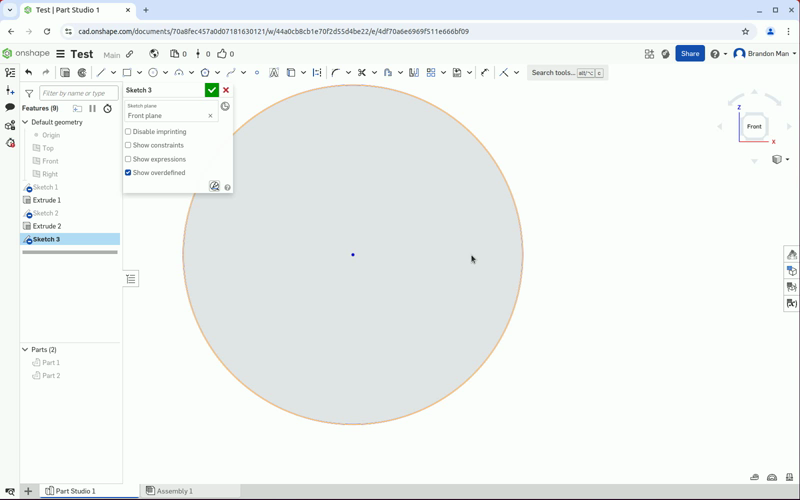
scroll(-6)
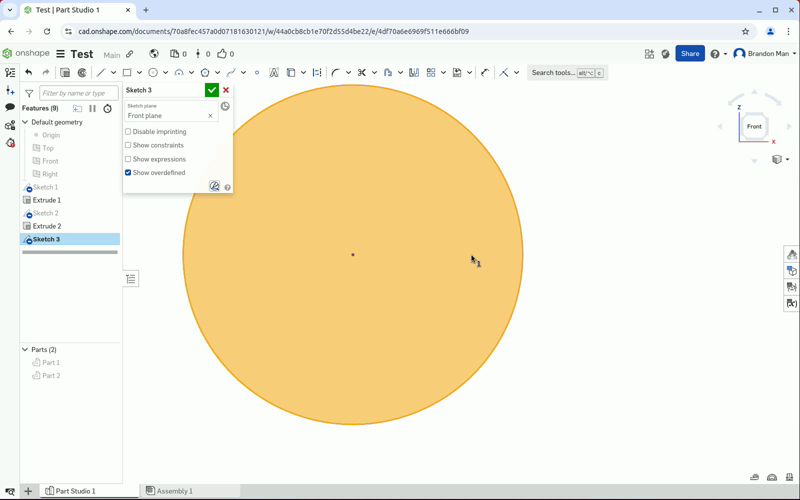
scroll(-6)
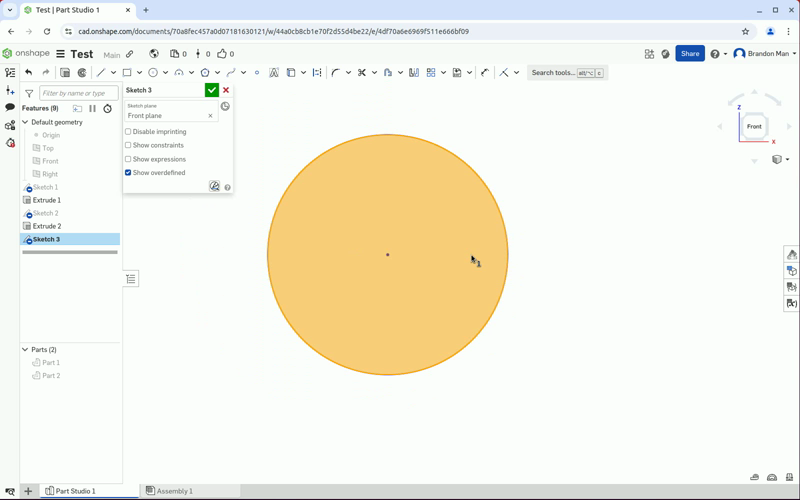
scroll(-6)
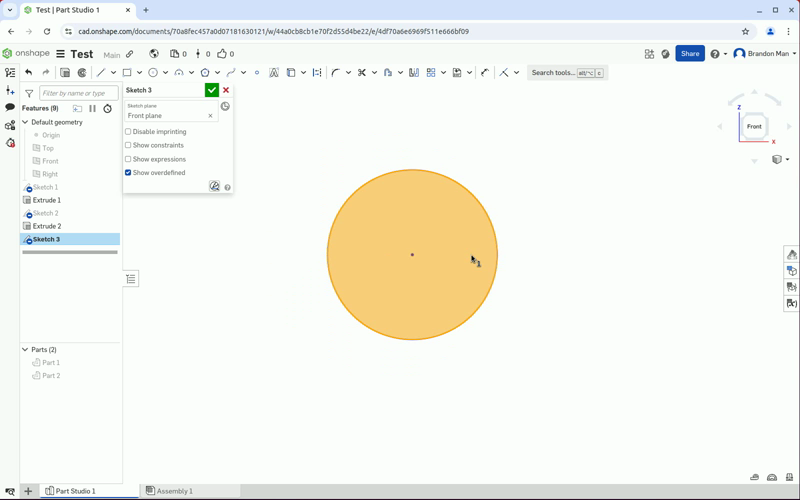
scroll(-6)
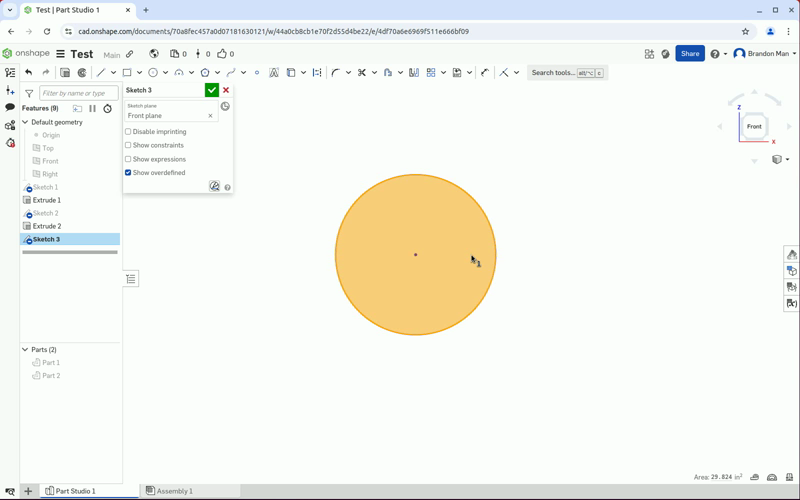
scroll(-6)
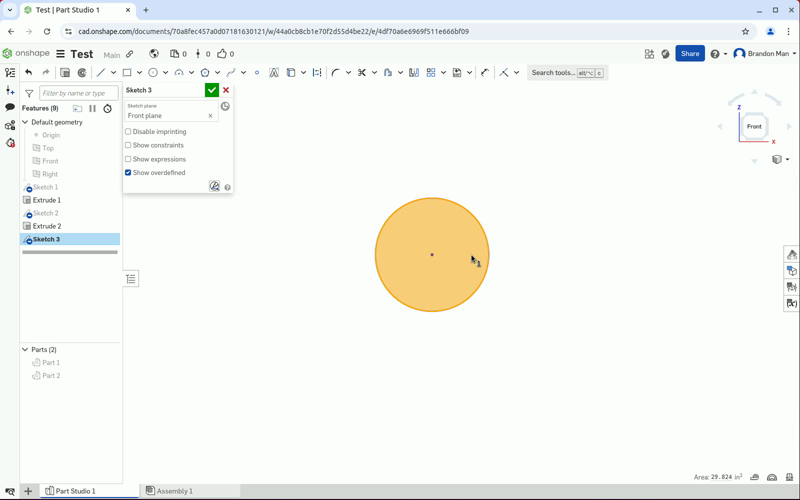
scroll(-6)
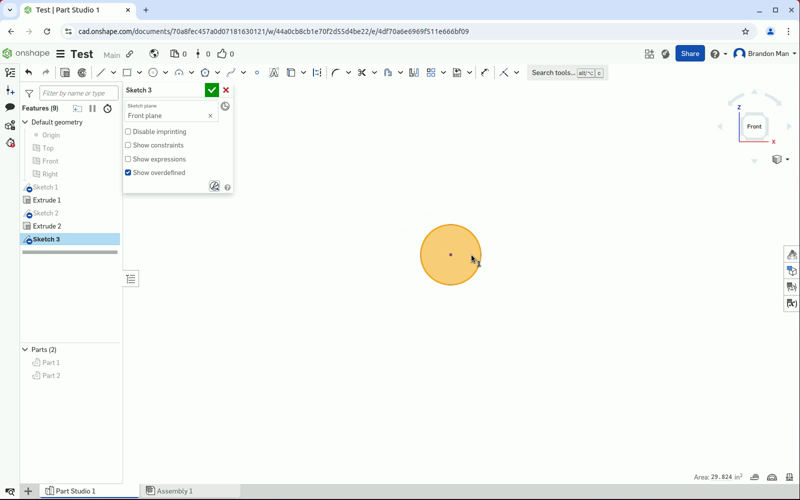
scroll(-6)
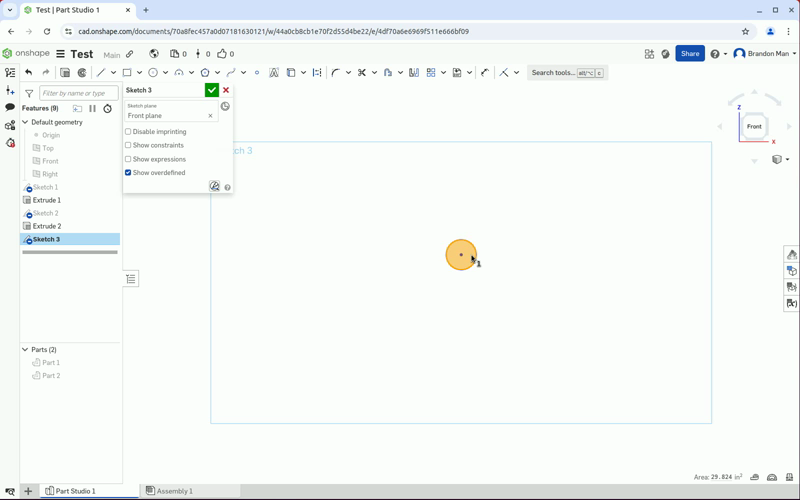
mouse_move(73, 352)
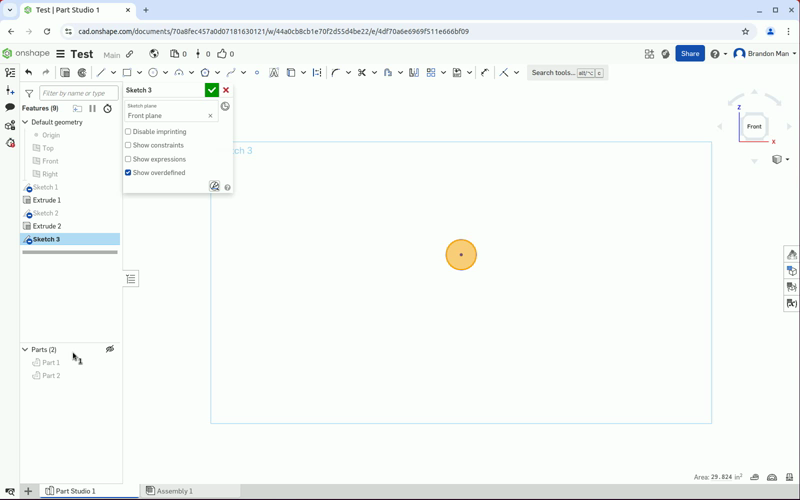
key(shift+y)
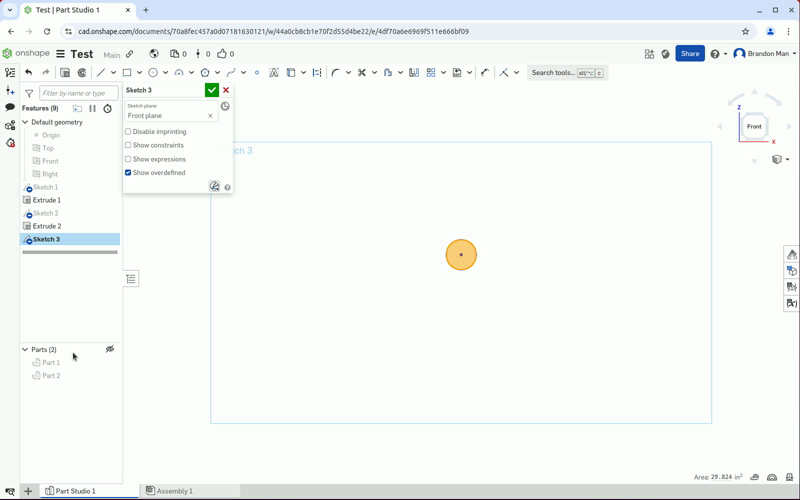
key(shift+e)
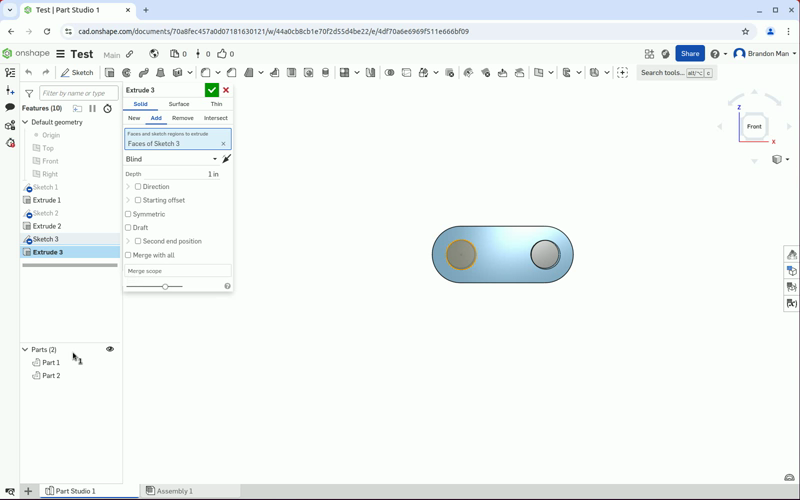
mouse_move(143, 106)
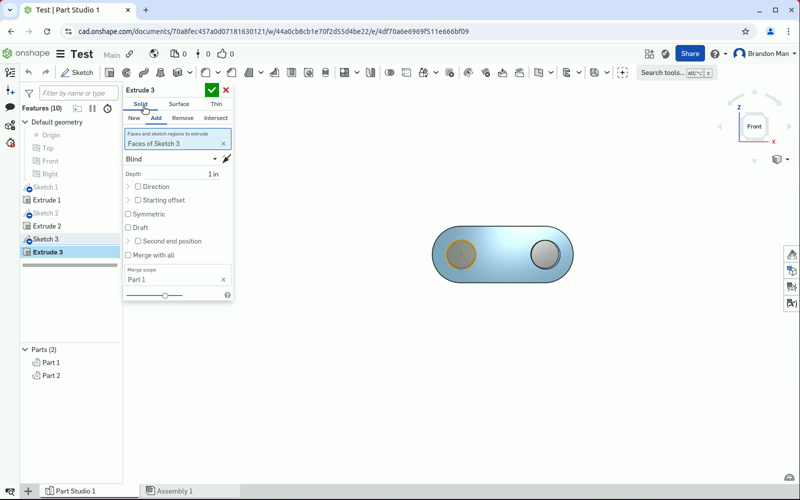
click(143, 106)
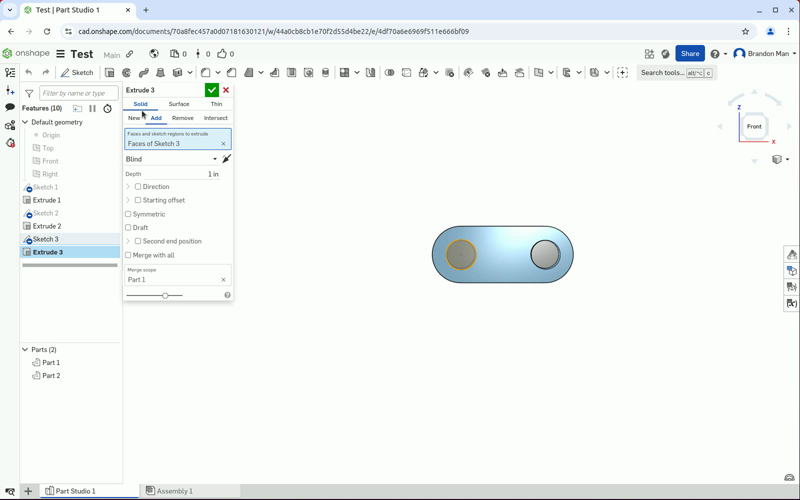
mouse_move(137, 120)
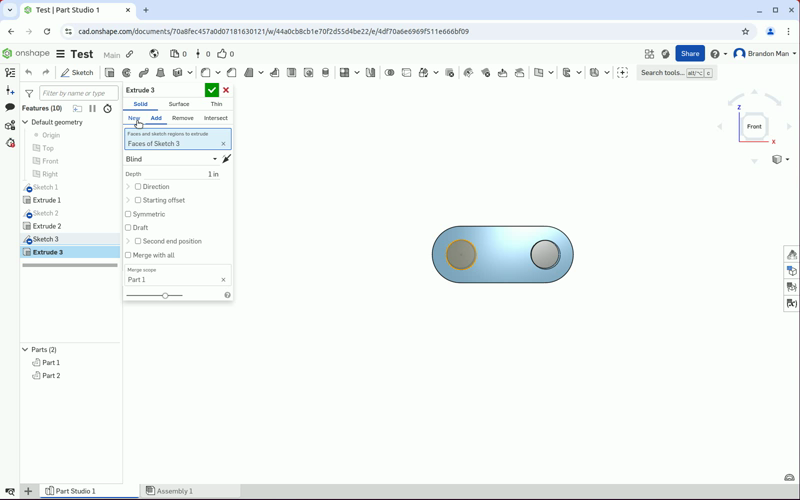
click(137, 120)
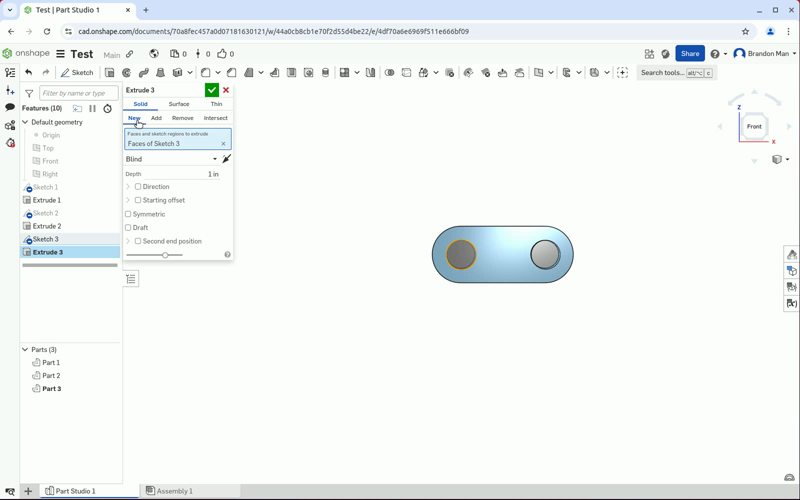
key(tab, 4)
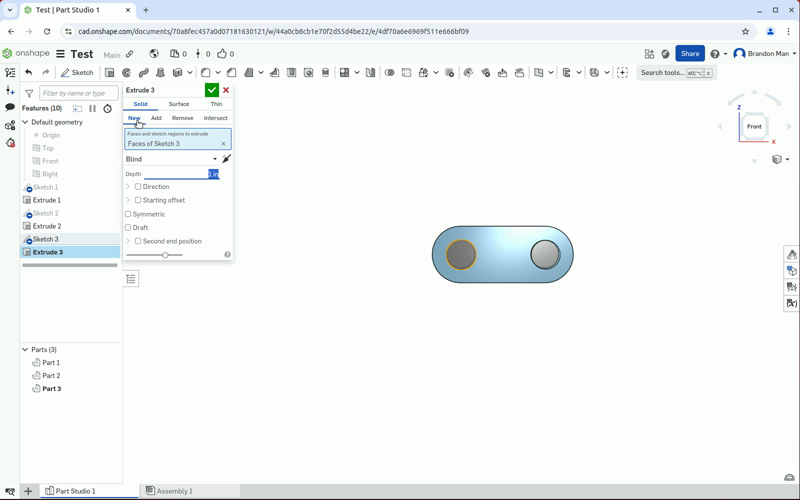
text(1.444)
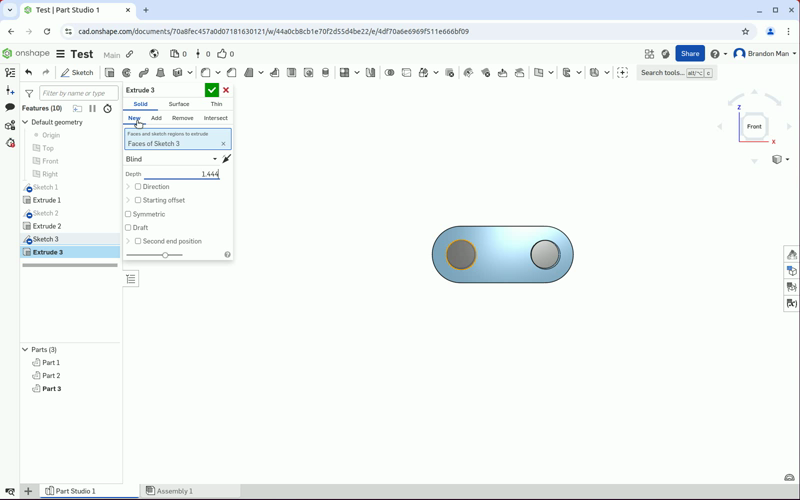
key(tab, 3)
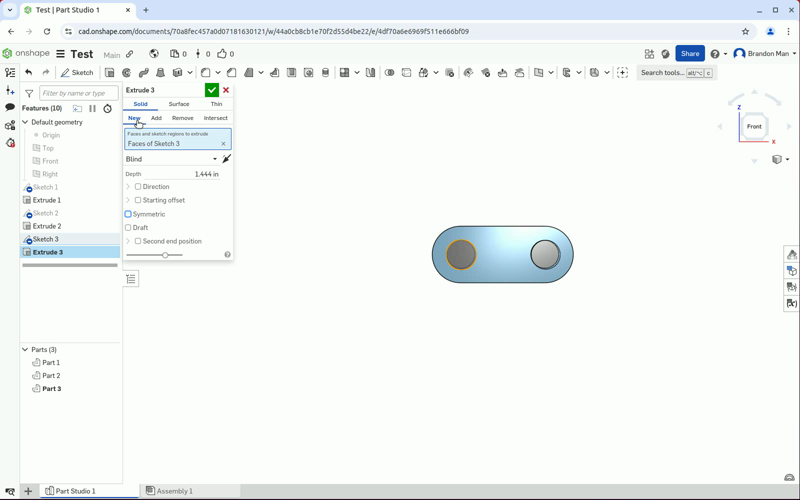
key(space)
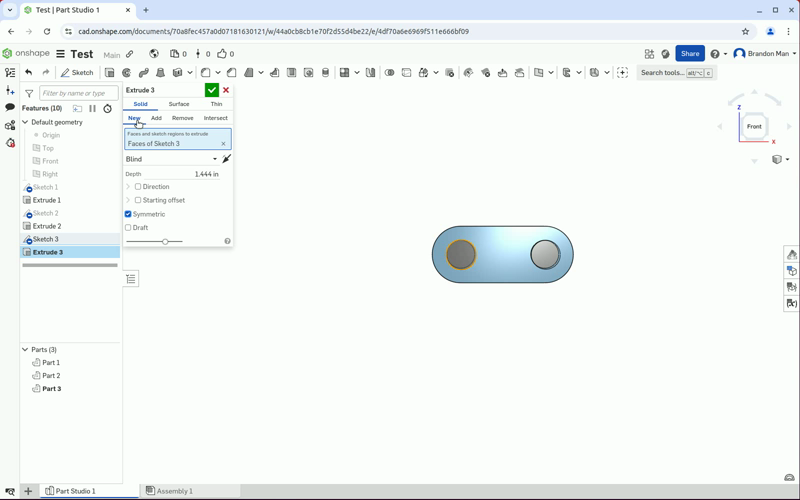
key(enter)
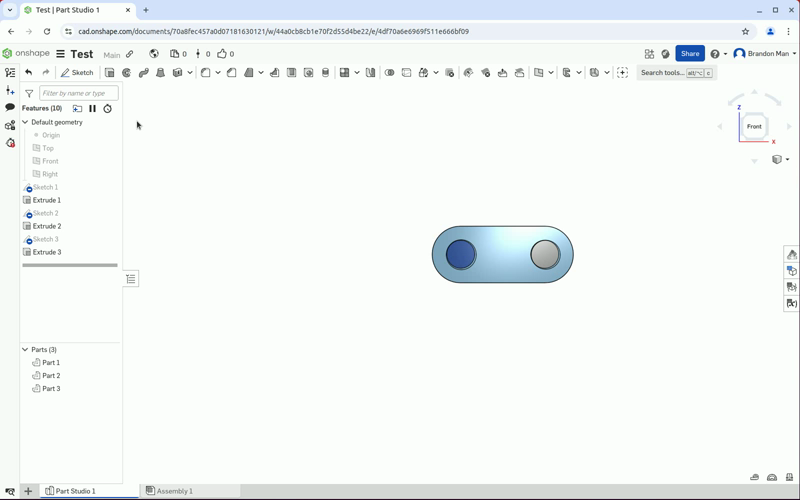
key(shift+h)
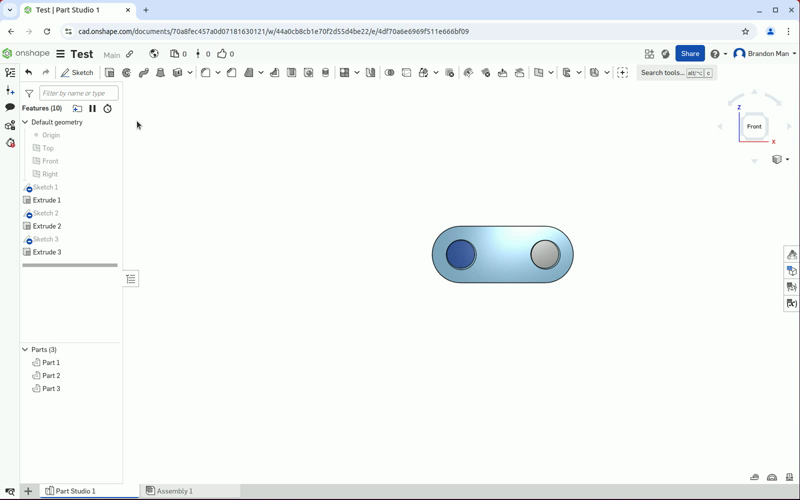
key(shift+h)
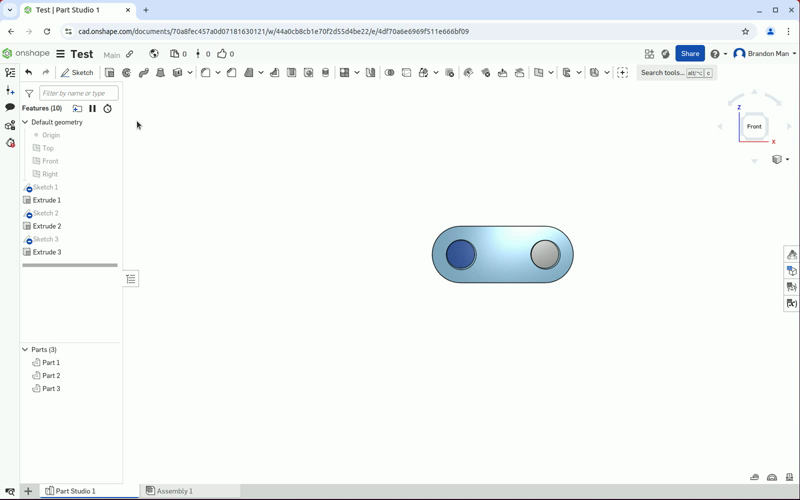
mouse_move(73, 189)
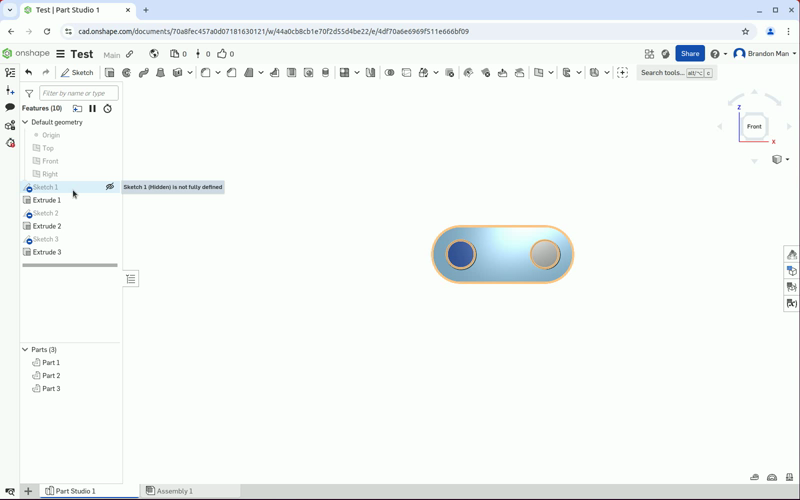
click(73, 189)
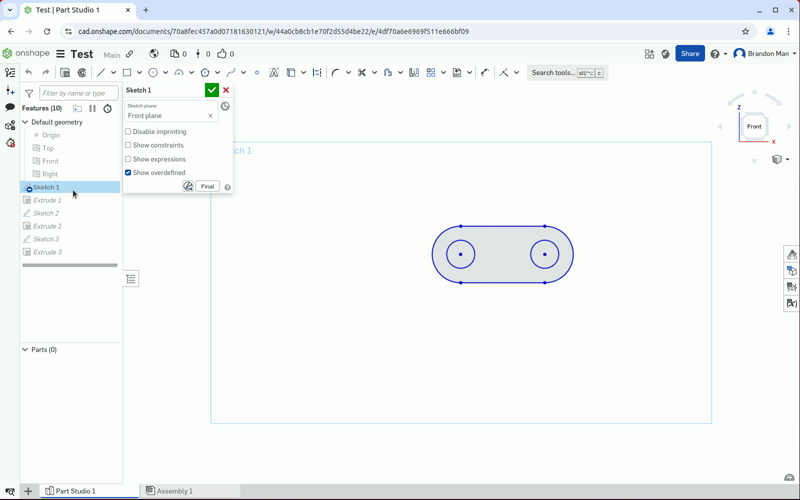
mouse_move(229, 92)
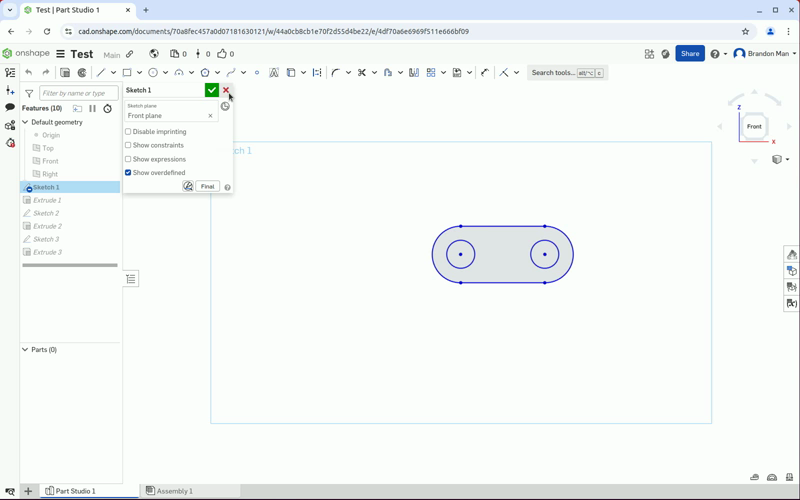
click(229, 92)
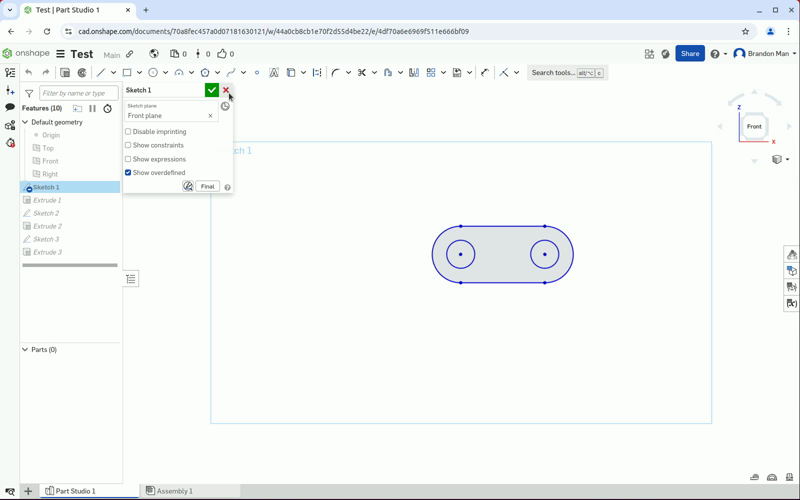
key(shift+s)
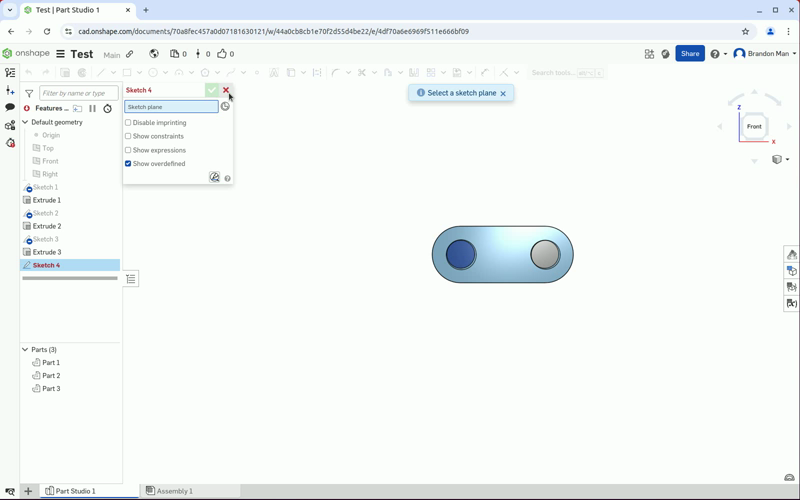
mouse_move(73, 163)
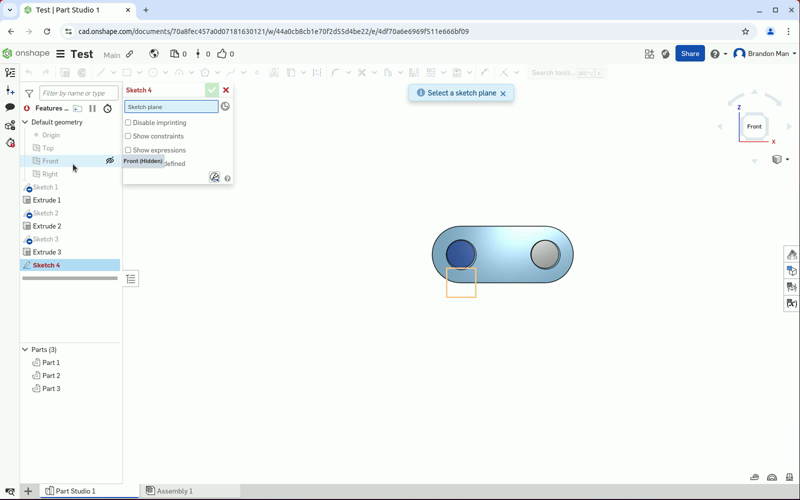
click(73, 163)
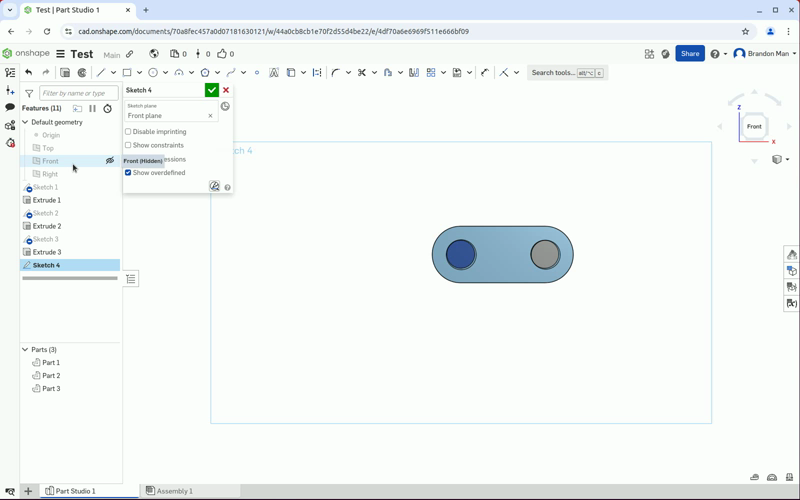
mouse_move(73, 352)
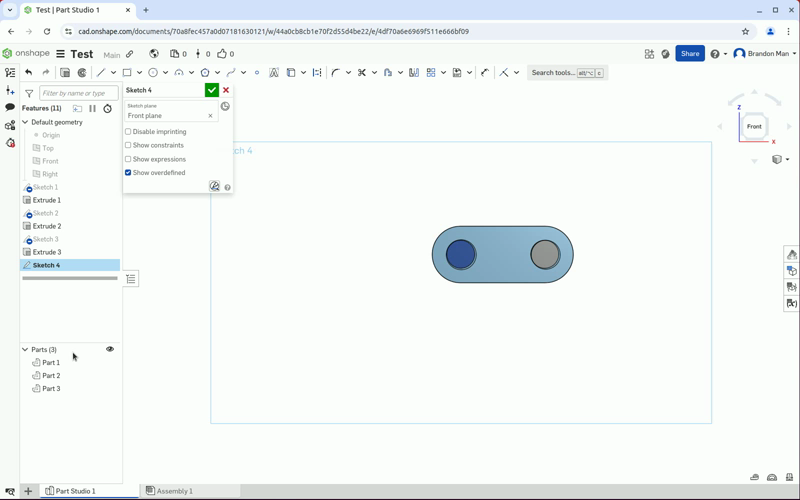
key(y)
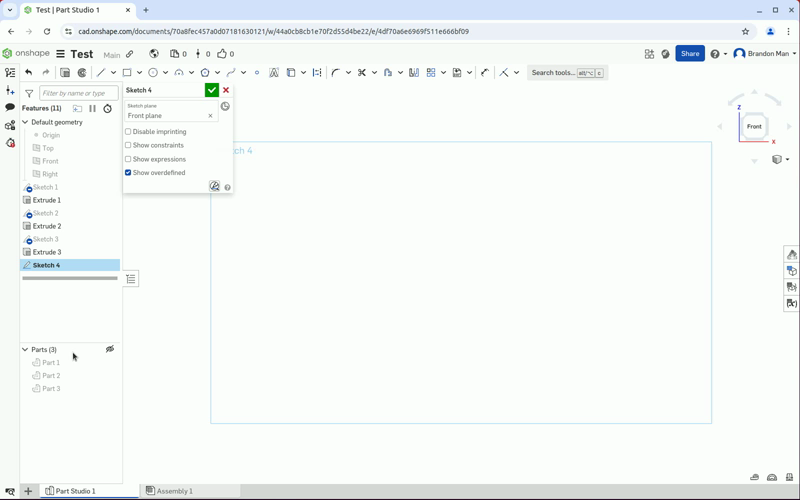
key(c)
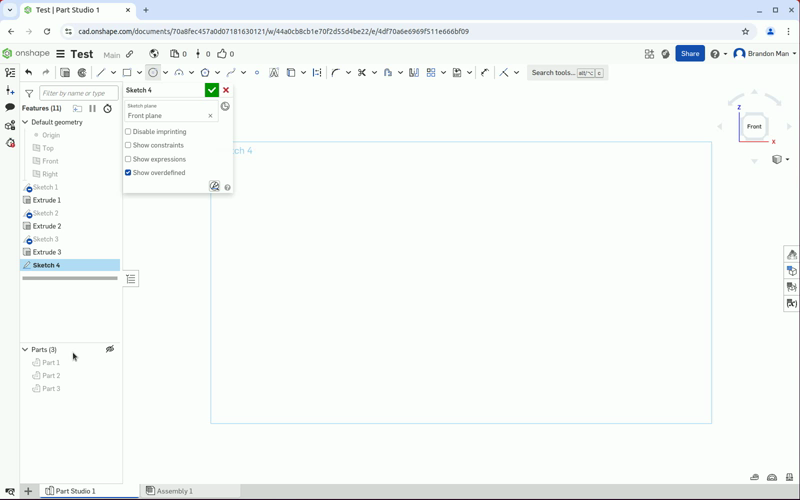
key_down(shift)
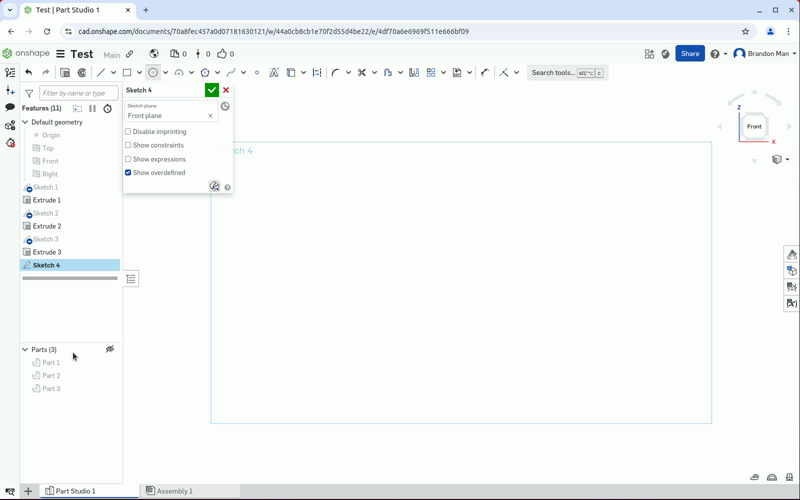
mouse_move(461, 254)
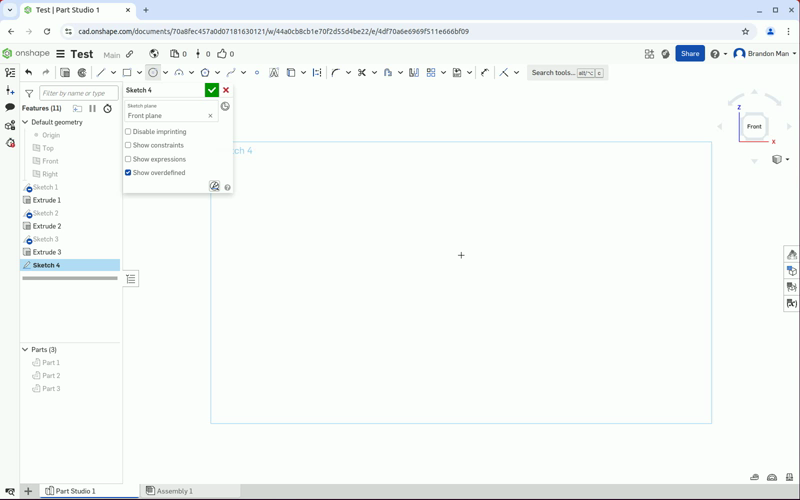
click(461, 254)
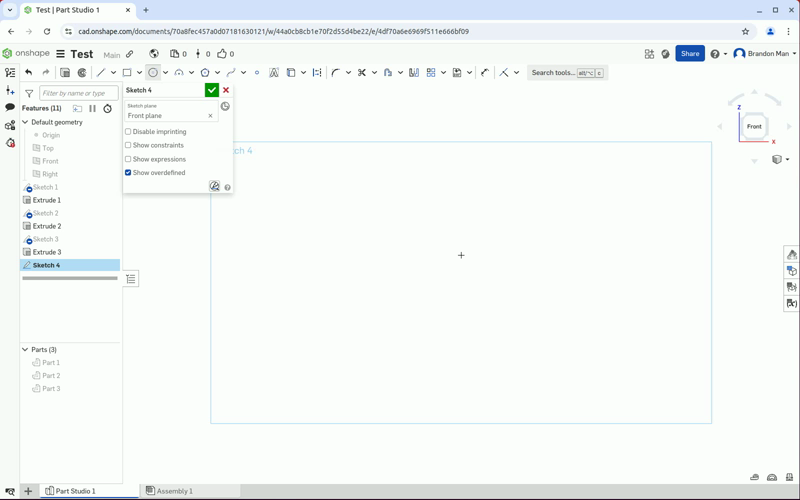
key_up(shift)
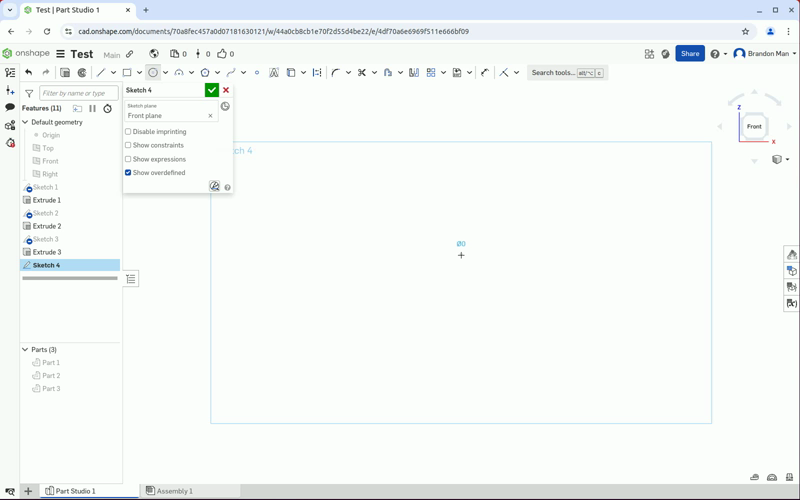
mouse_move(476, 254)
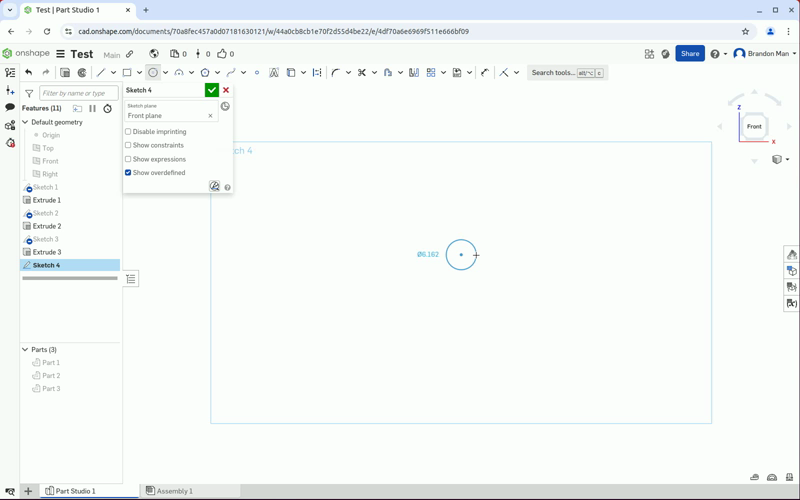
click(476, 254)
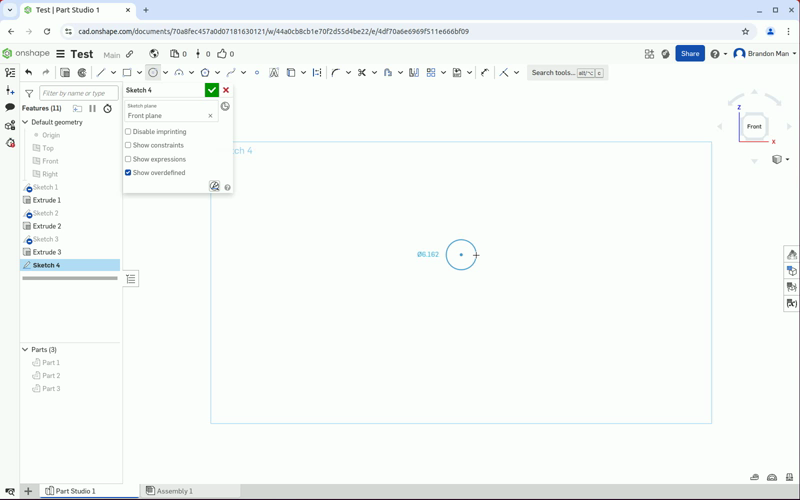
key(esc)
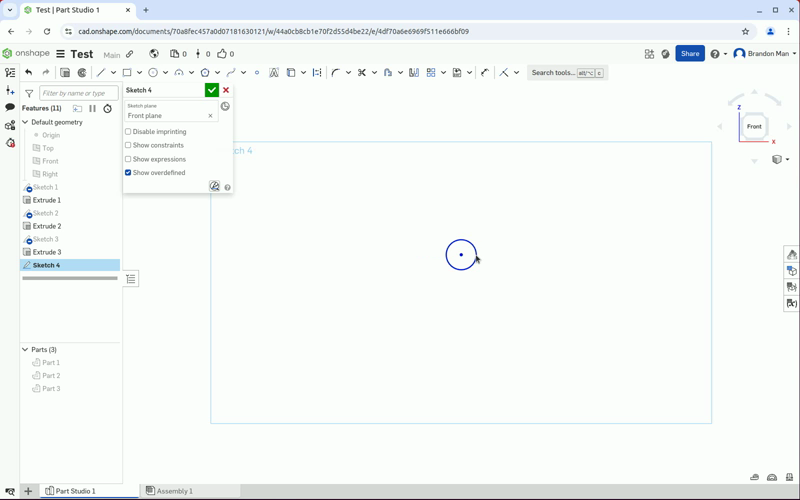
mouse_move(465, 246)
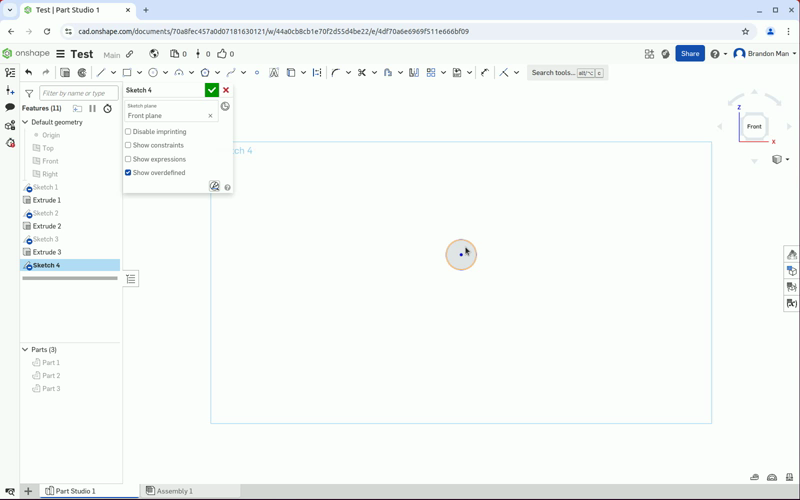
scroll(6)
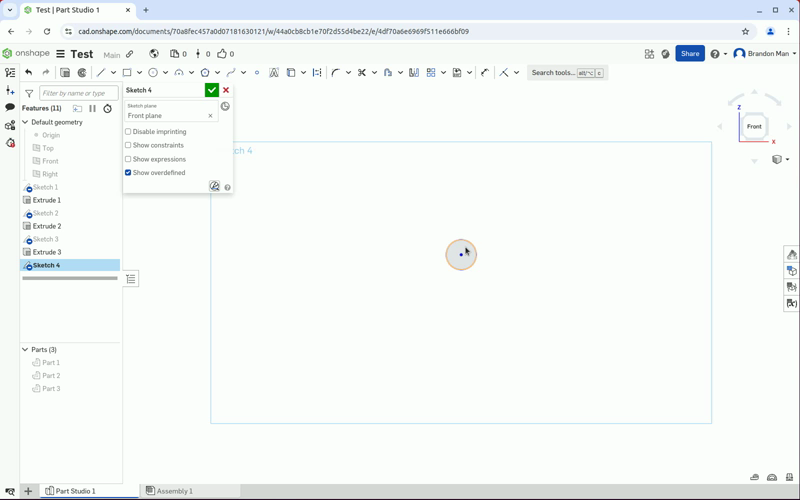
scroll(6)
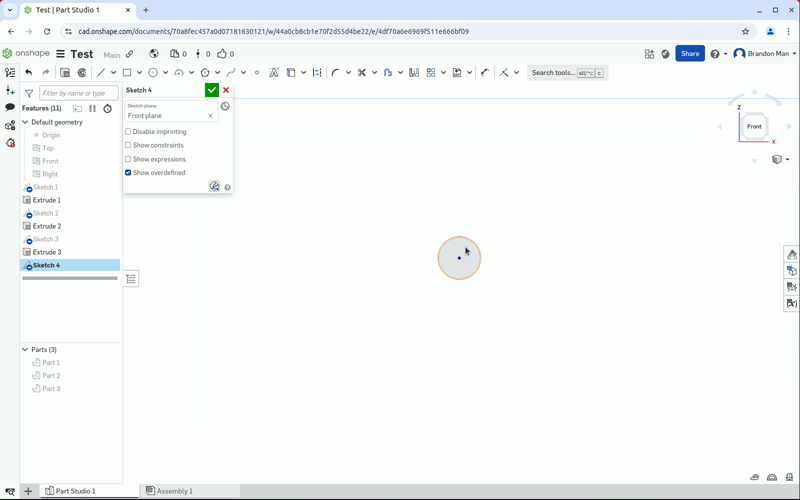
scroll(6)
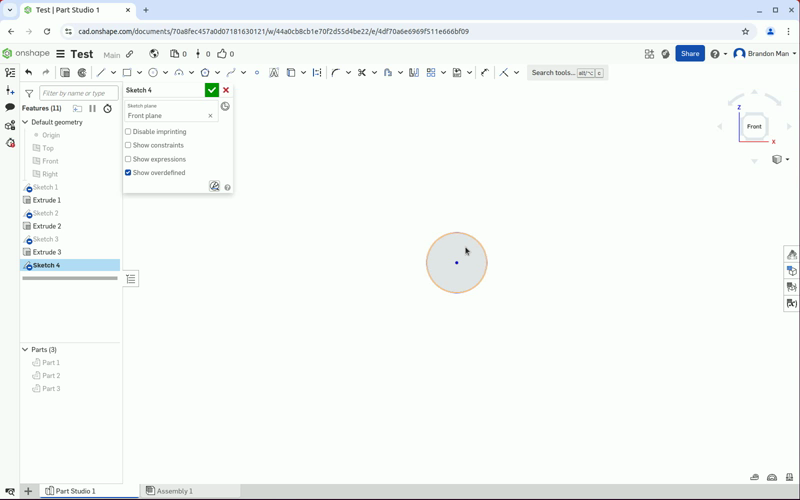
scroll(6)
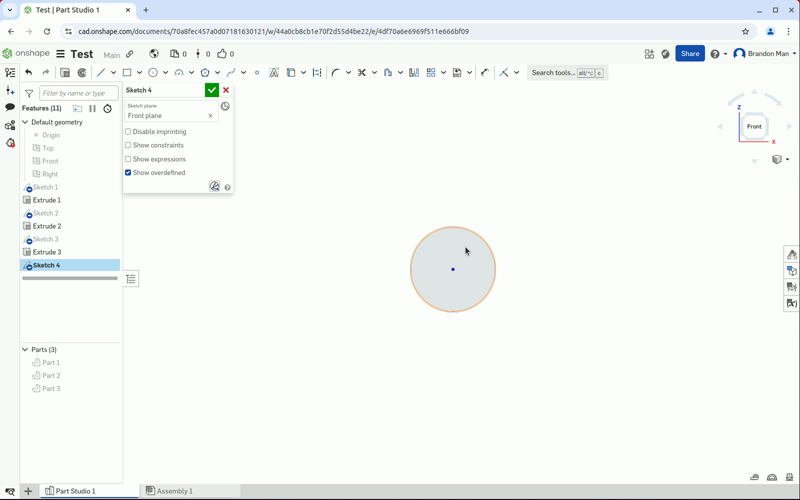
scroll(6)
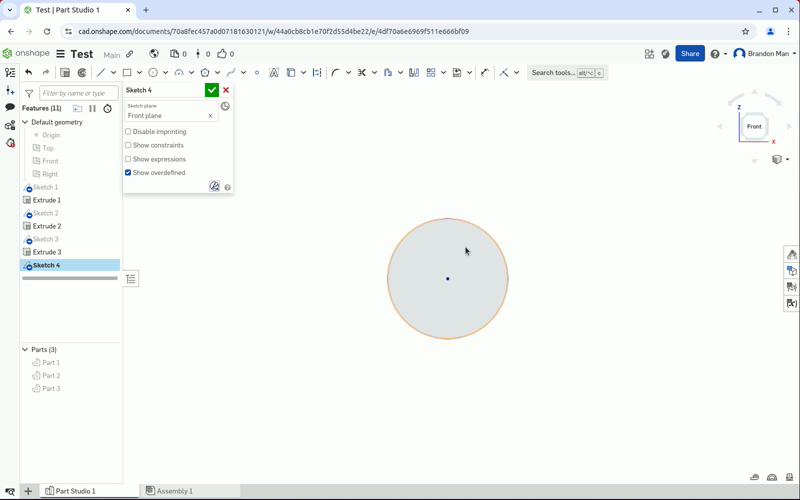
scroll(6)
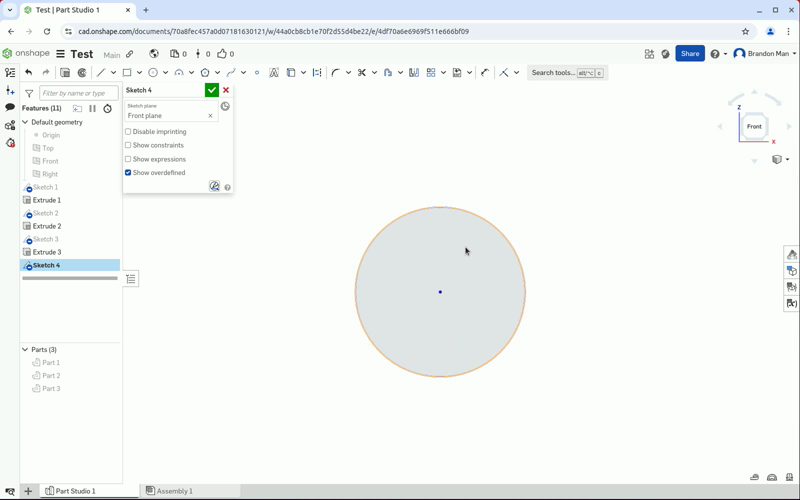
scroll(6)
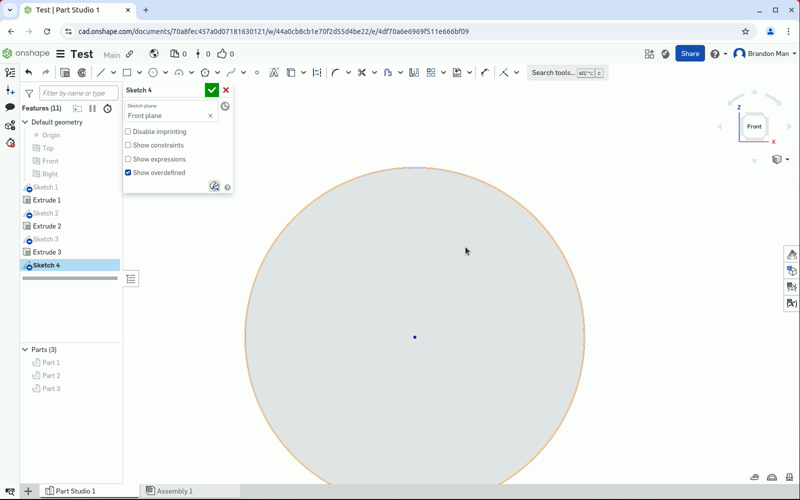
click(465, 246)
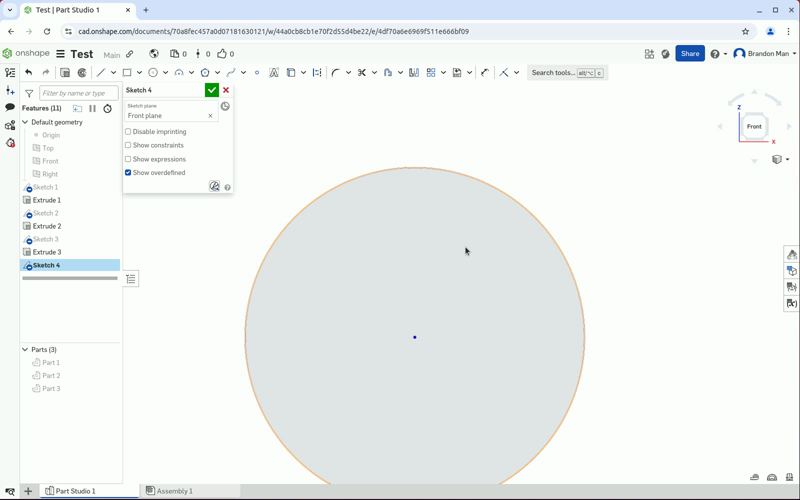
scroll(-6)
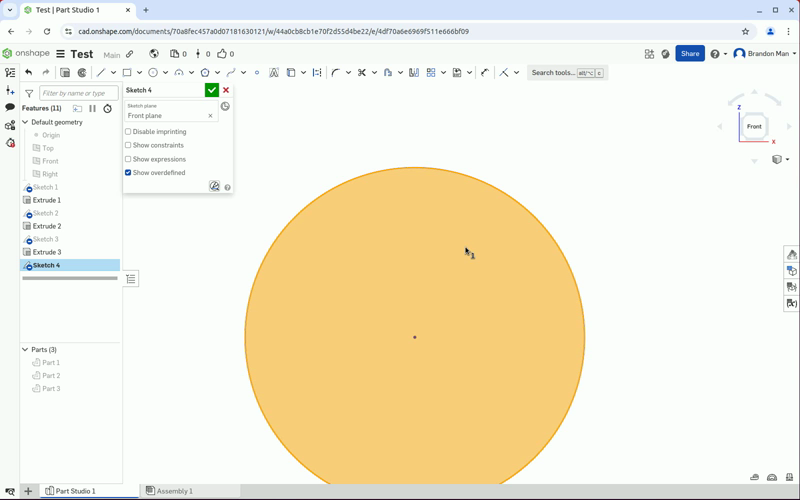
scroll(-6)
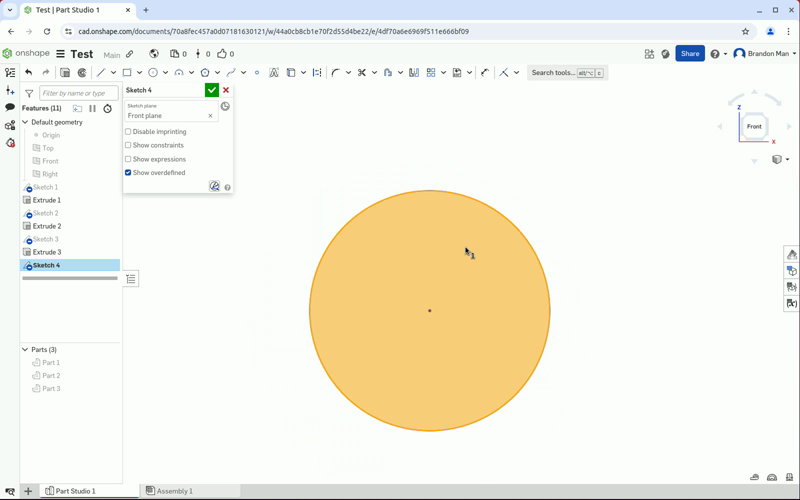
scroll(-6)
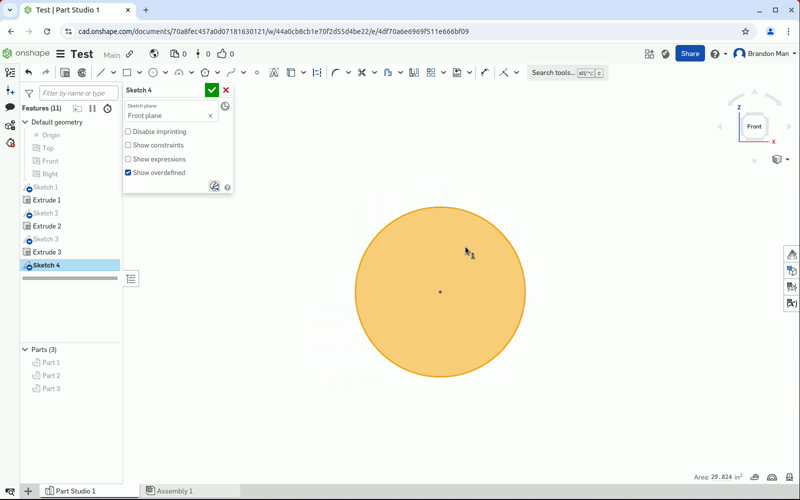
scroll(-6)
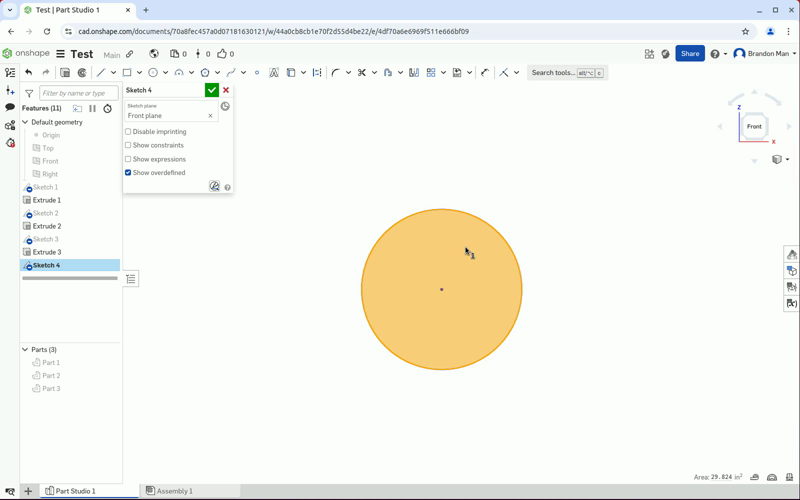
scroll(-6)
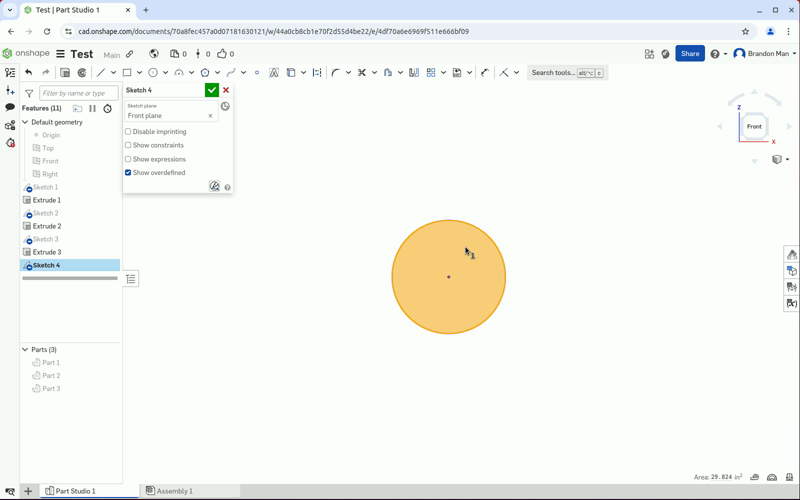
scroll(-6)
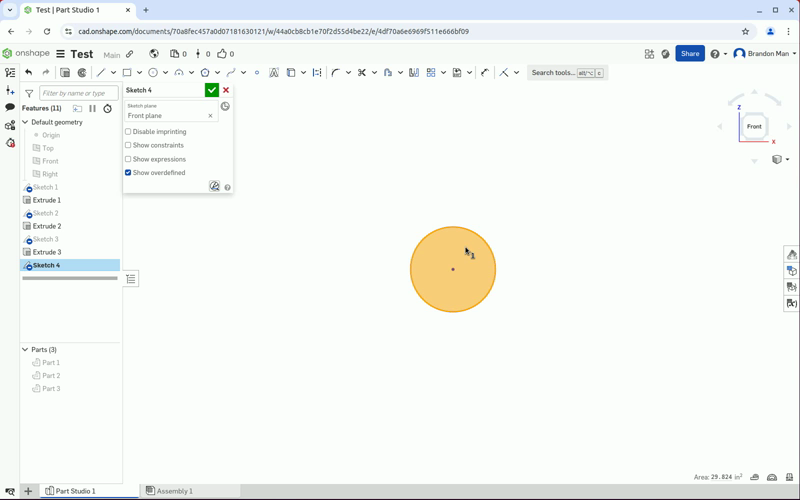
scroll(-6)
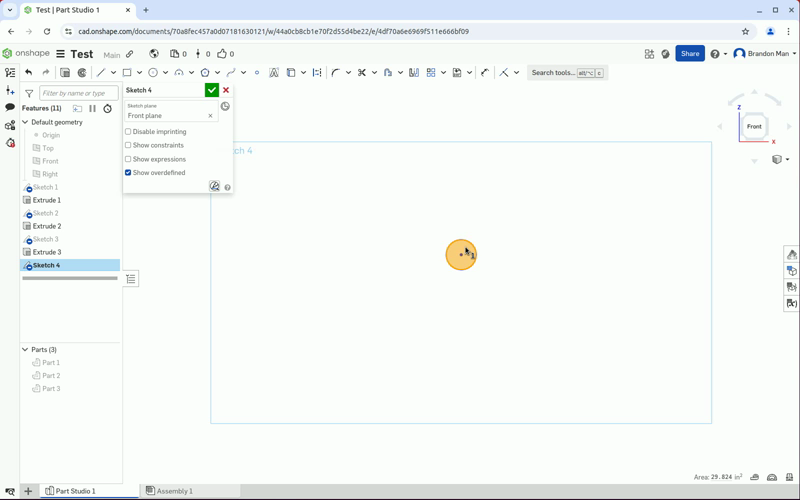
mouse_move(73, 352)
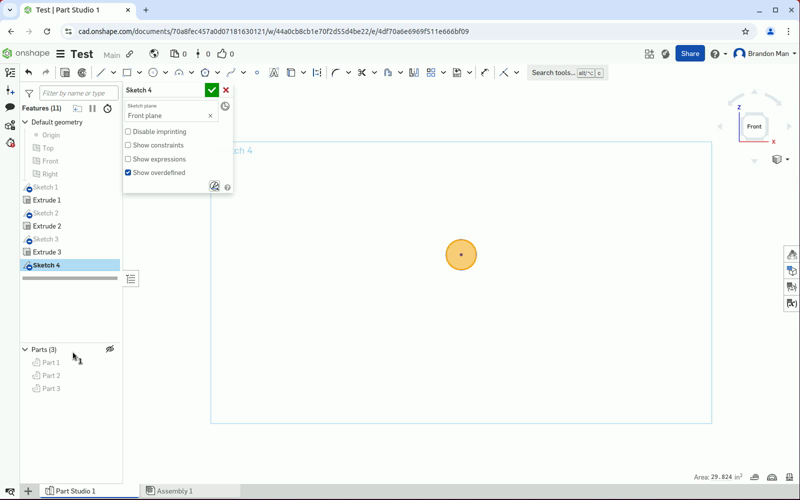
key(shift+y)
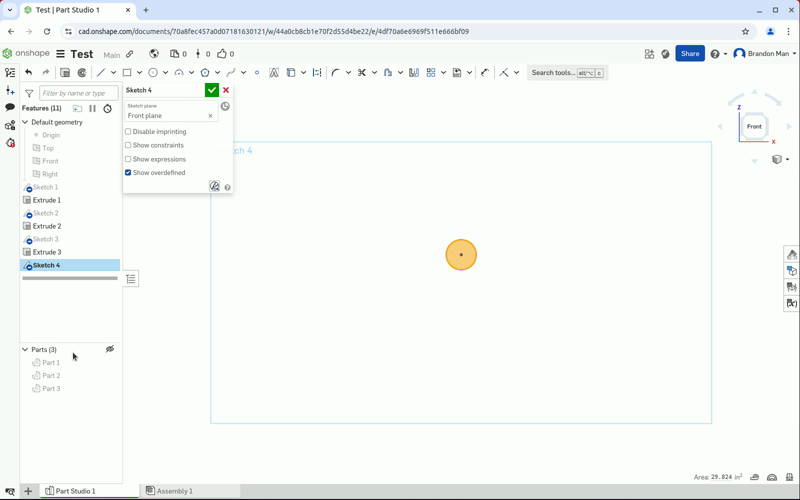
key(shift+e)
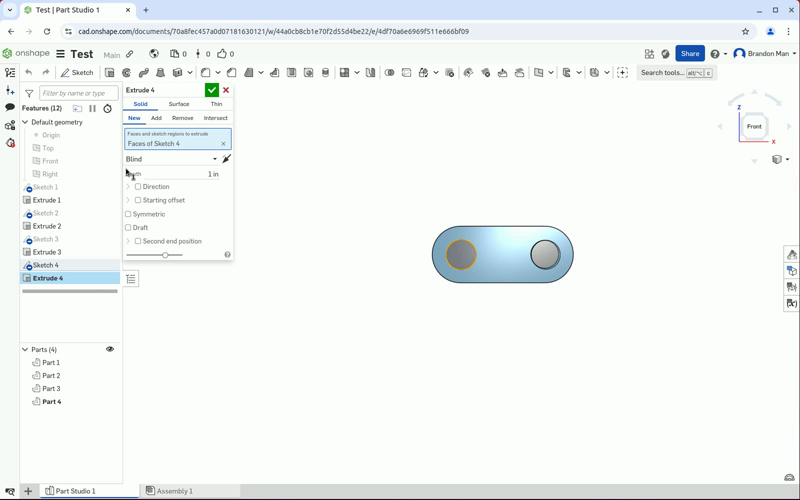
mouse_move(143, 106)
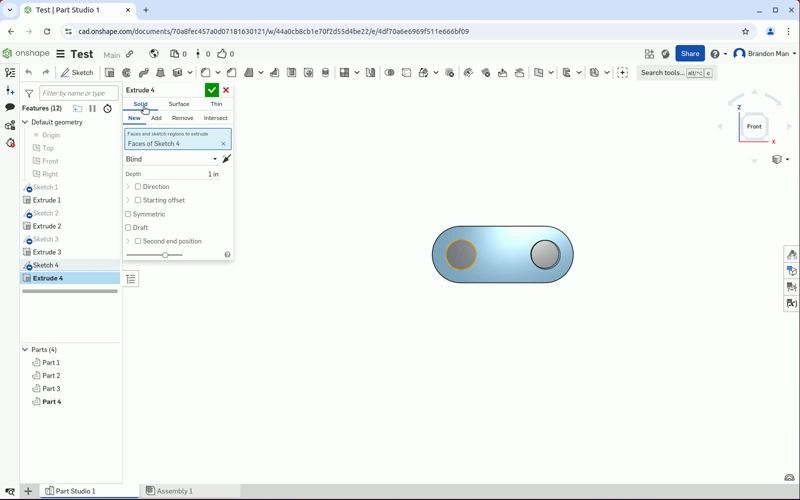
click(143, 106)
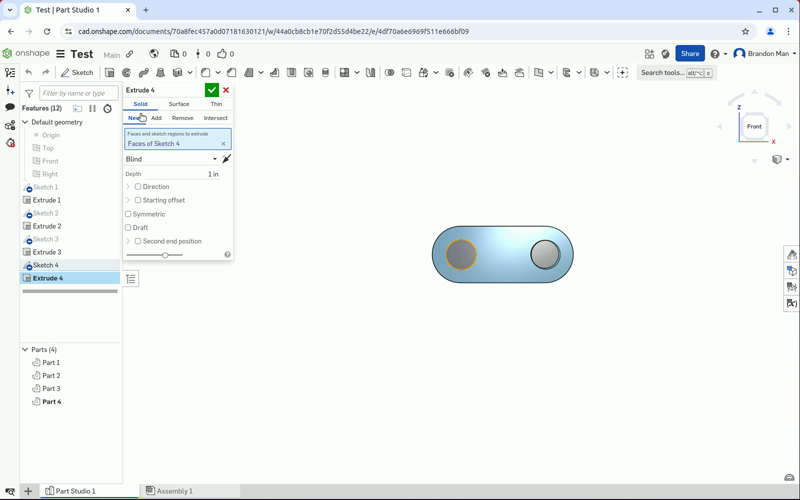
mouse_move(137, 120)
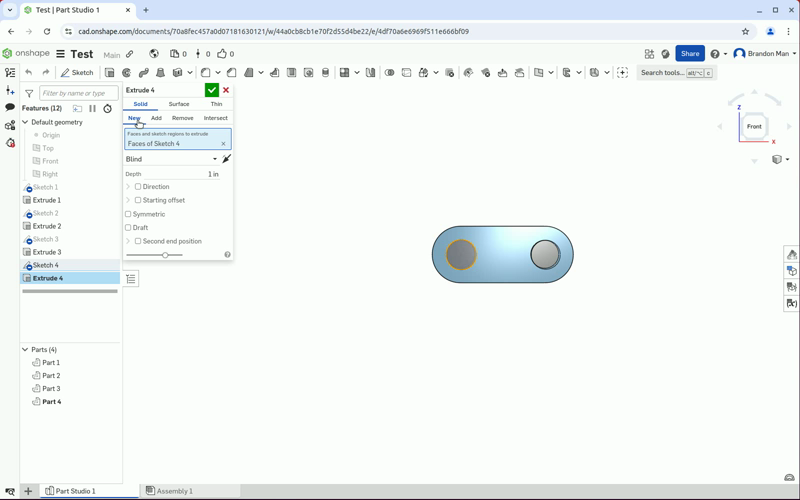
click(137, 120)
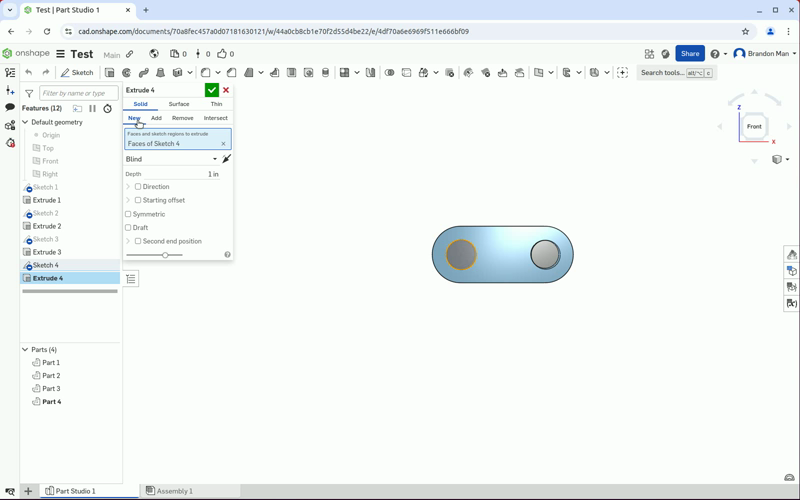
key(tab, 4)
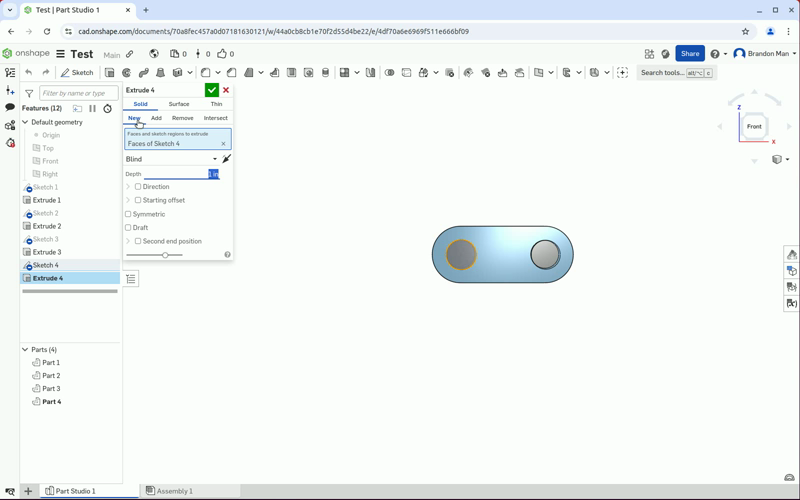
text(7.221)
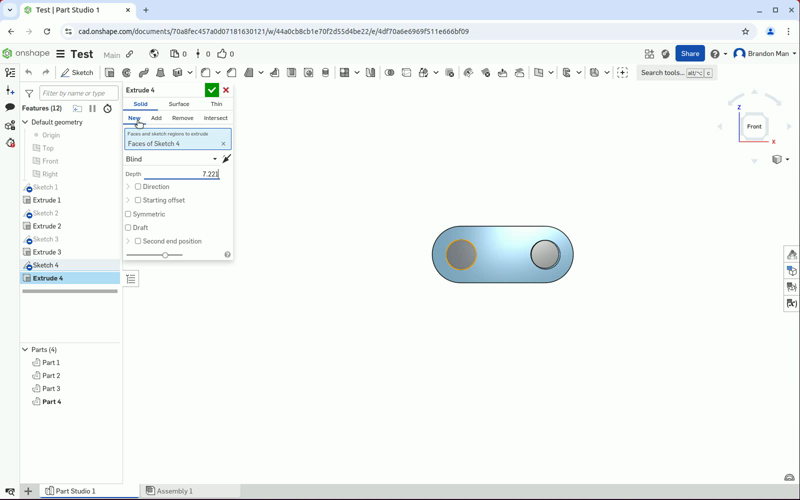
key(enter)
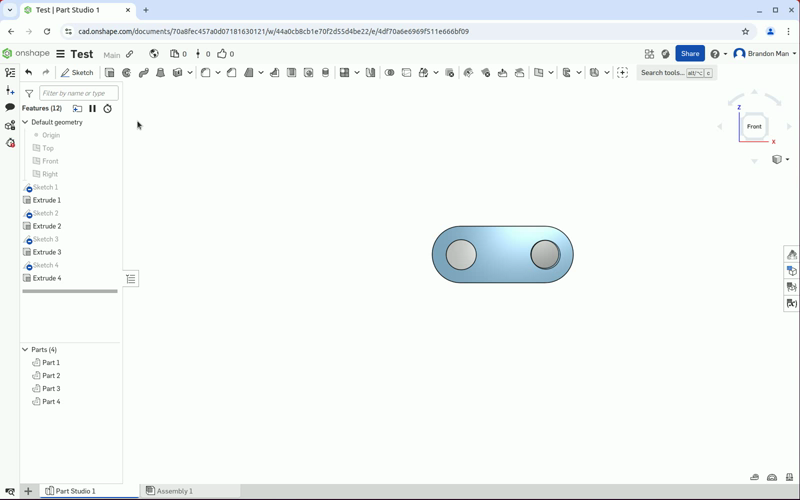
key(shift+h)
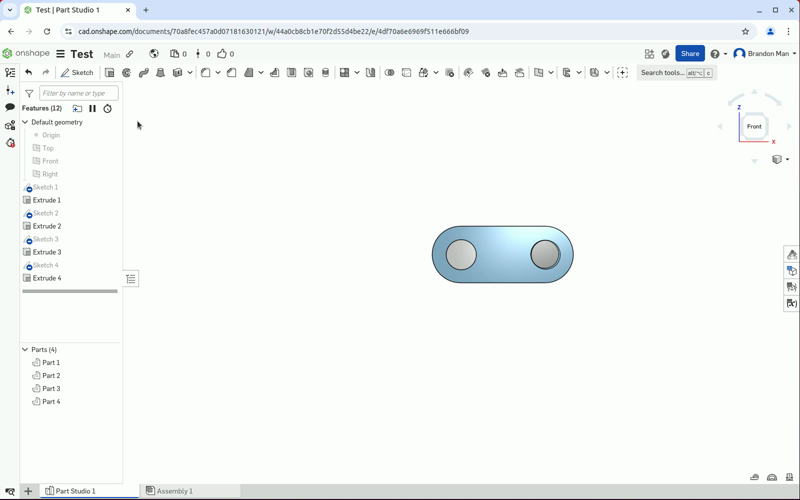
key(shift+h)
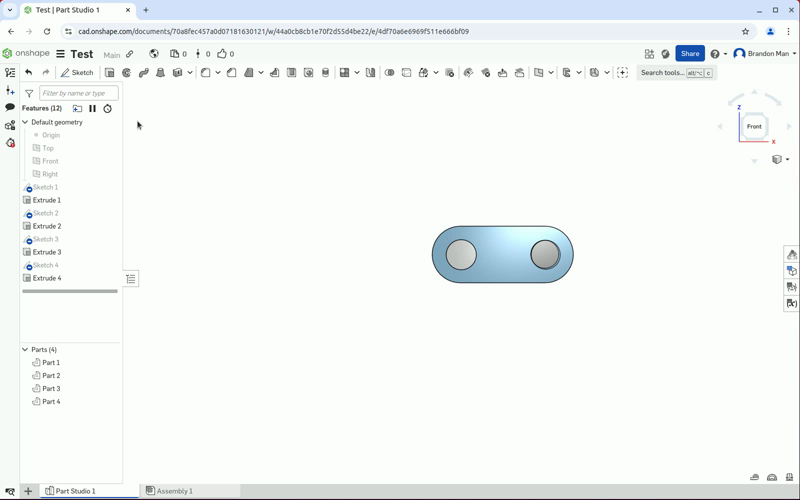
mouse_move(73, 189)
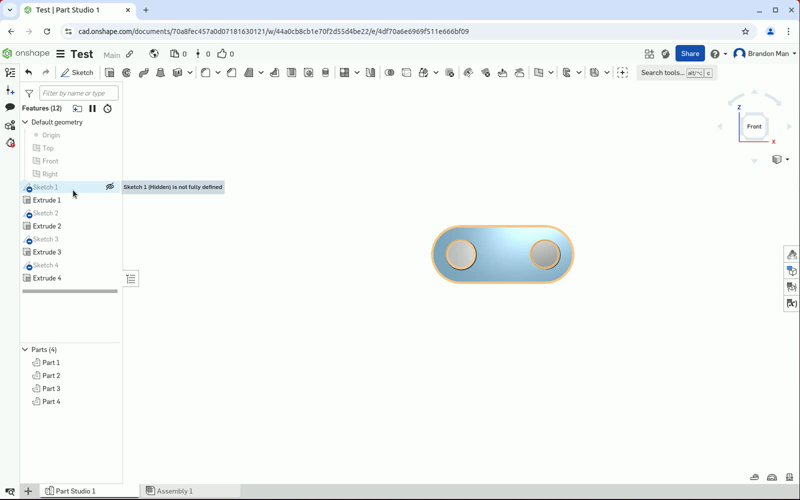
click(73, 189)
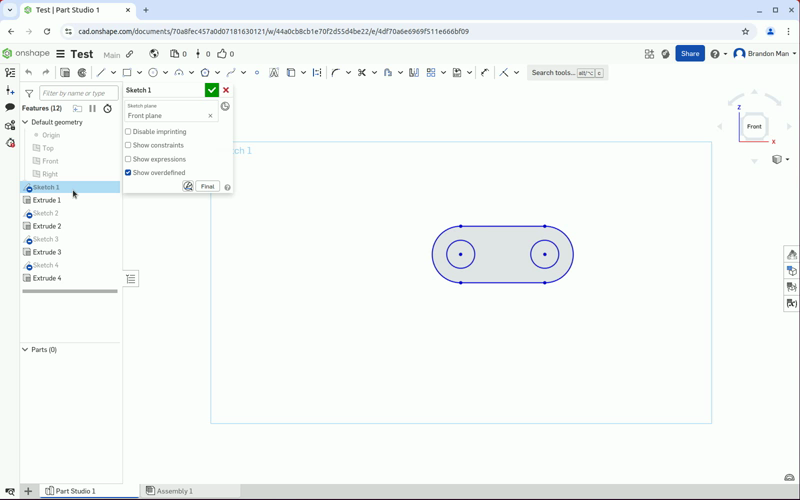
mouse_move(229, 92)
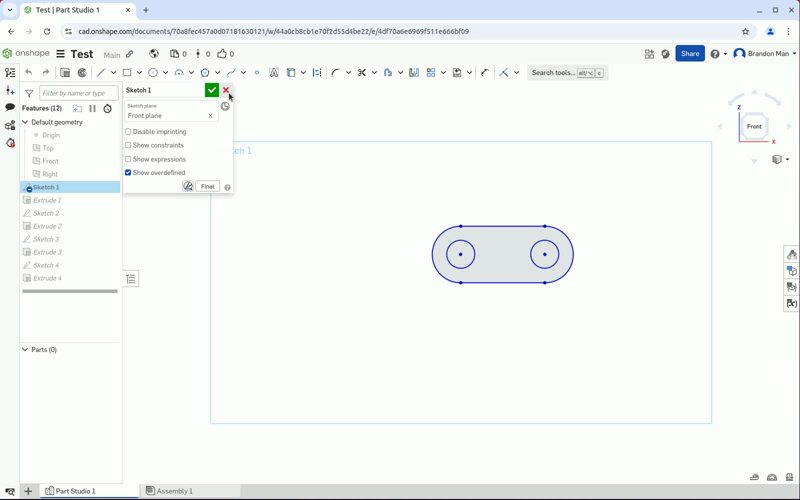
click(229, 92)
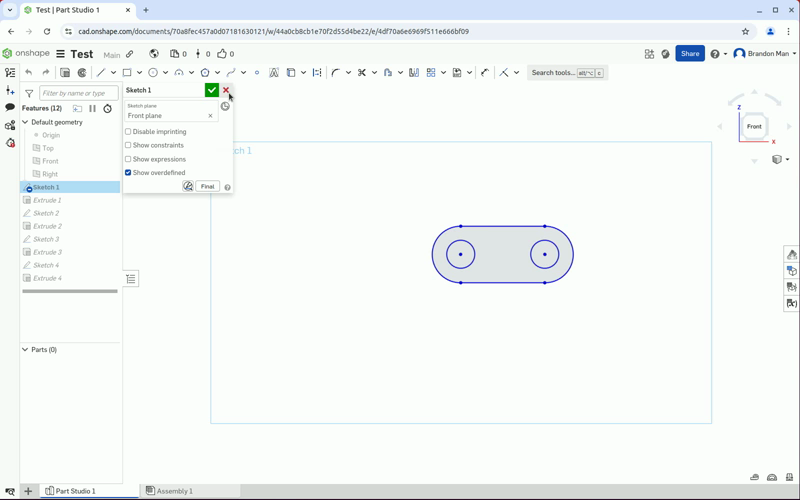
key(shift+s)
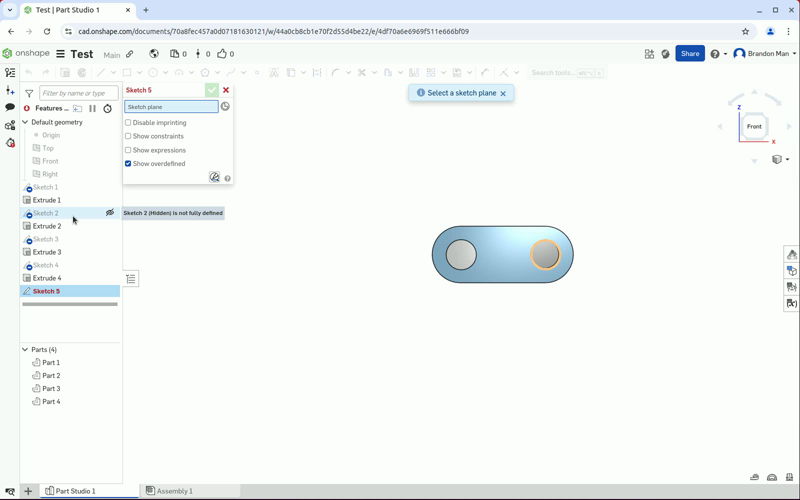
scroll(3)
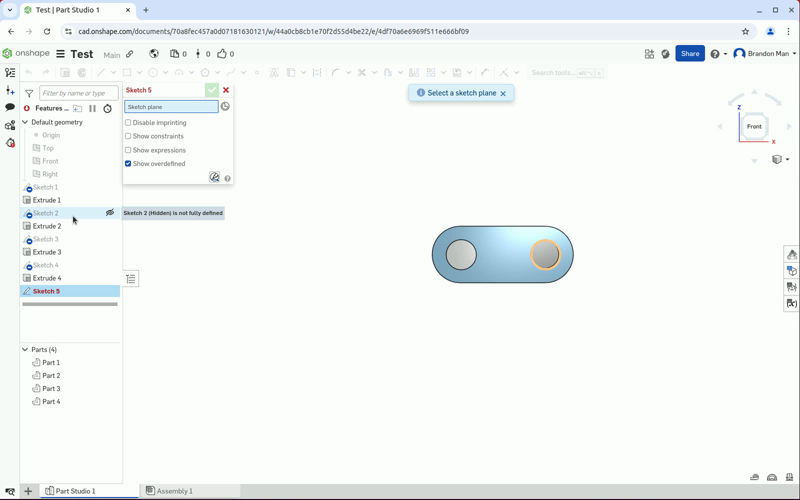
mouse_move(73, 163)
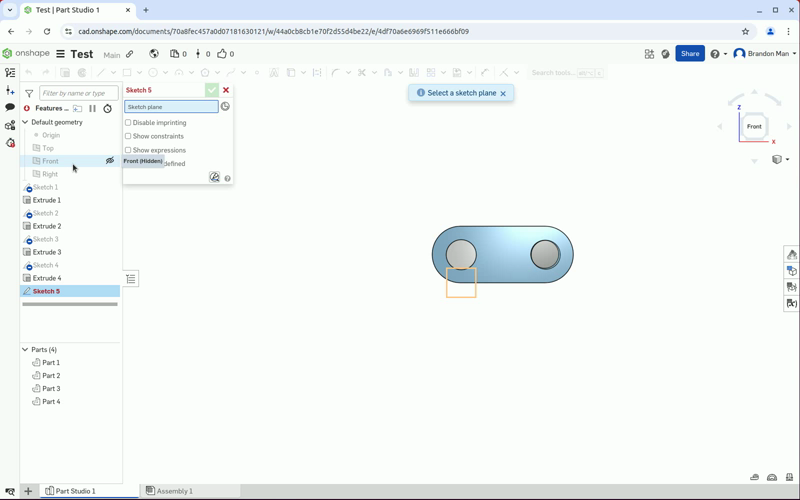
click(73, 163)
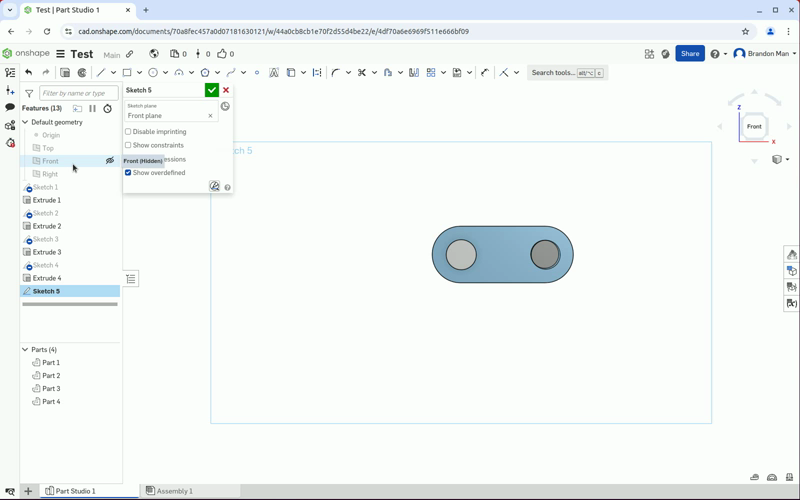
mouse_move(73, 352)
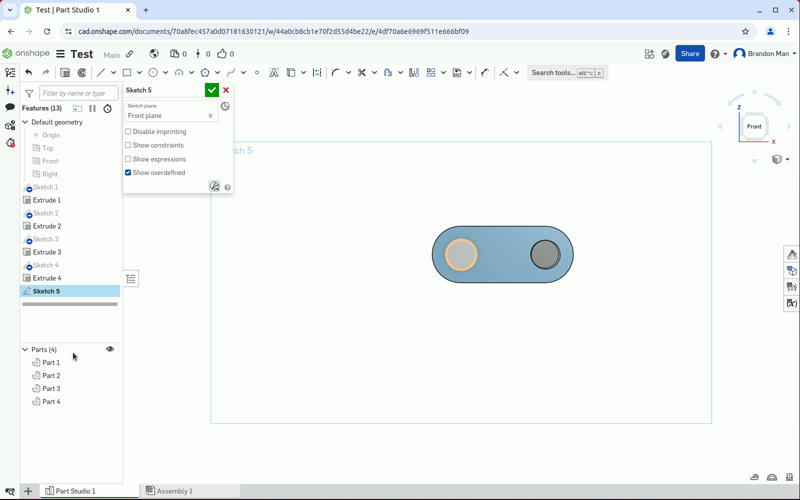
key(y)
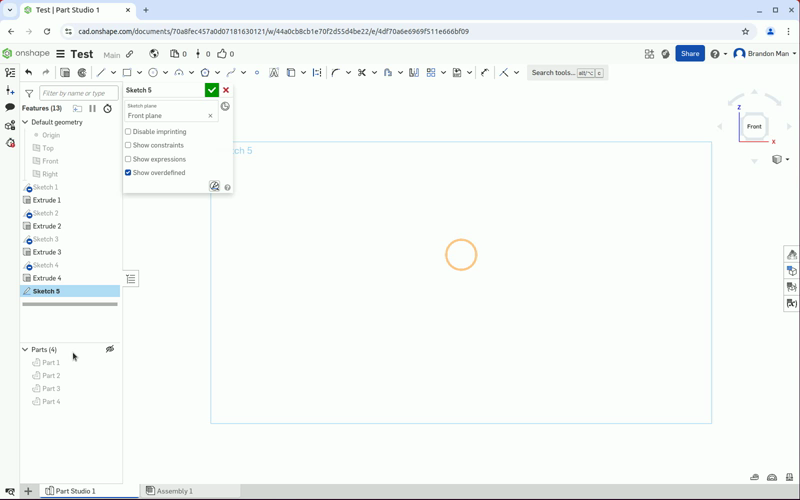
key(c)
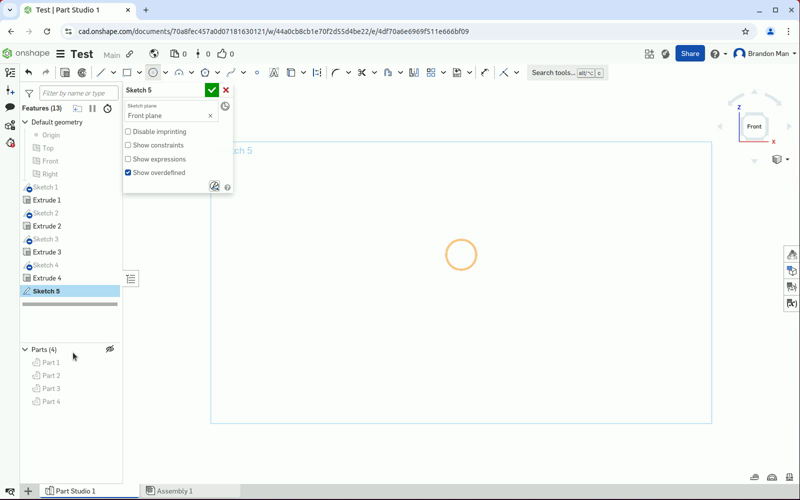
key_down(shift)
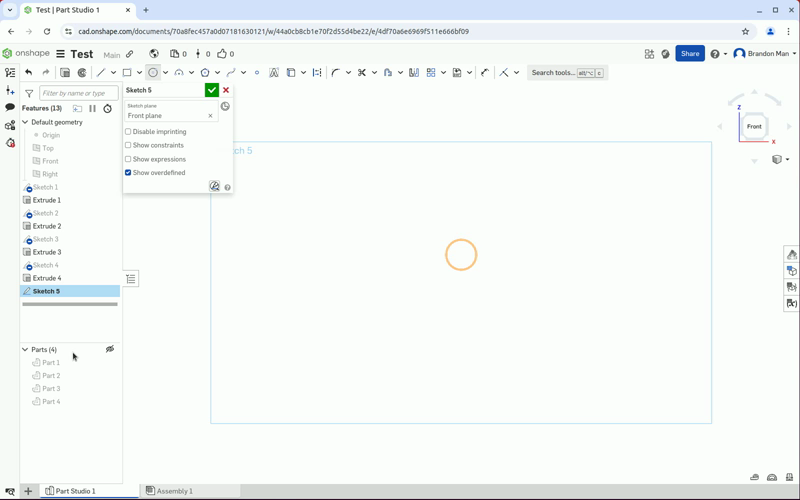
mouse_move(545, 254)
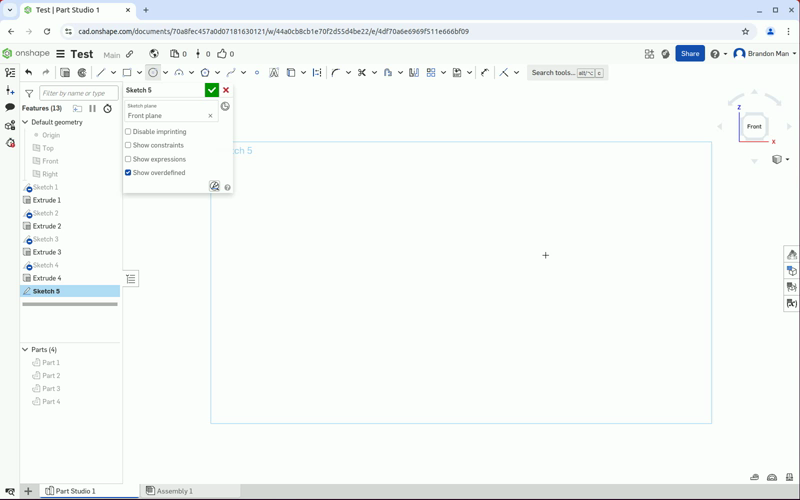
click(545, 254)
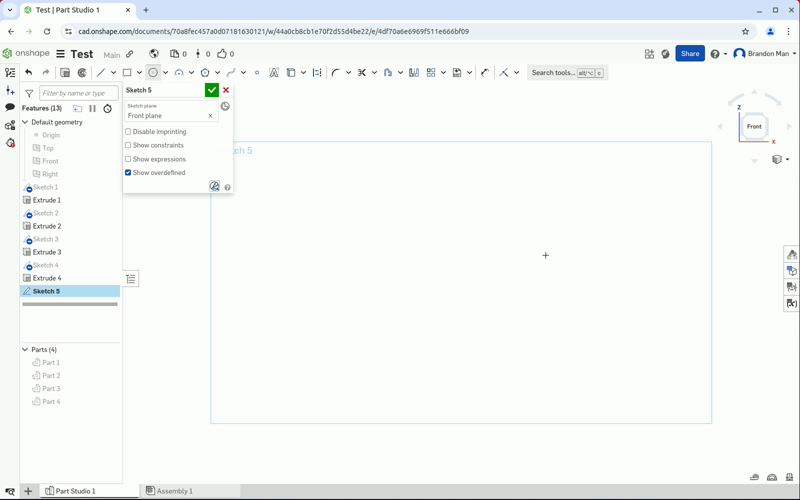
key_up(shift)
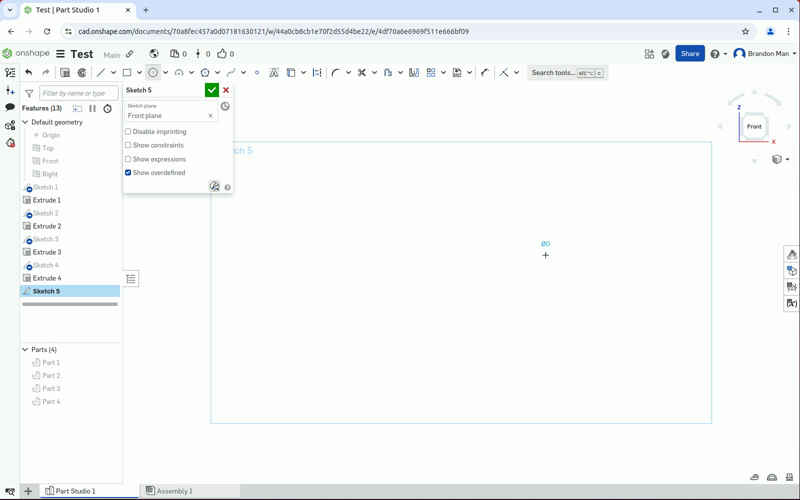
mouse_move(560, 254)
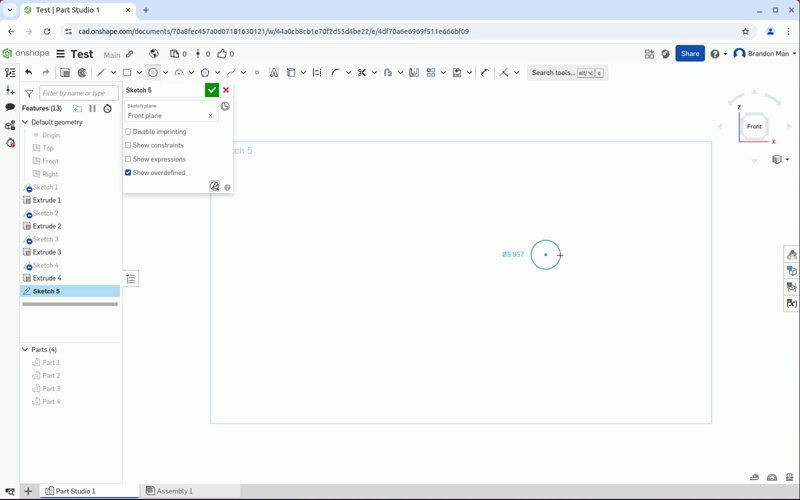
click(560, 254)
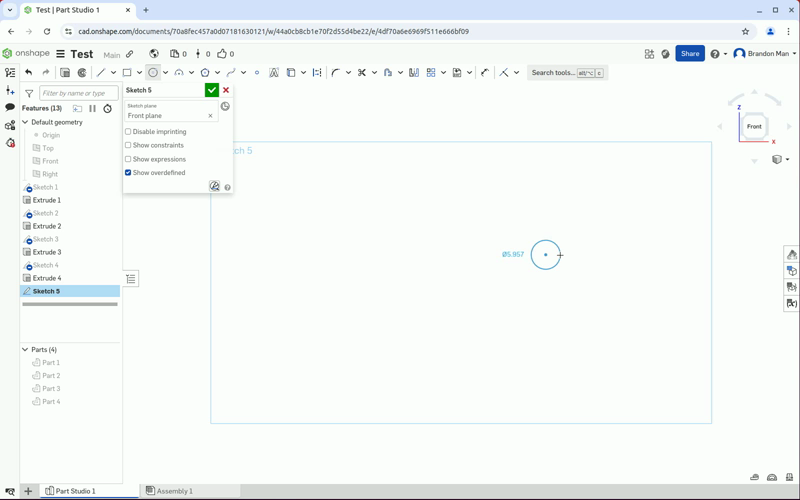
key(esc)
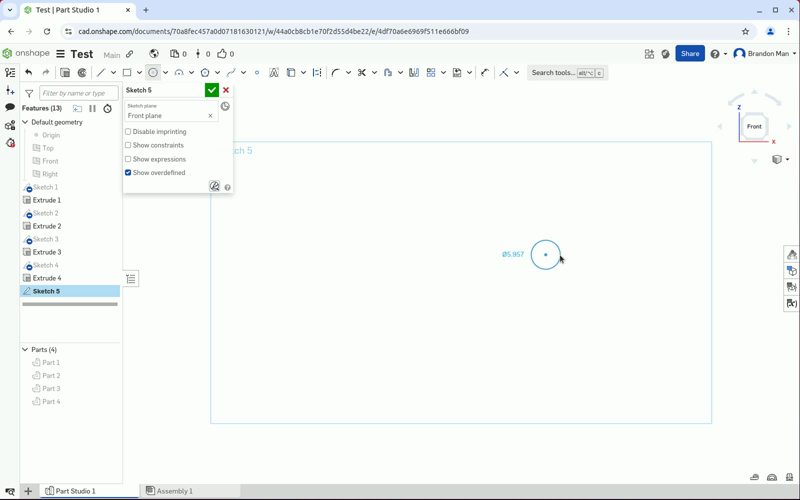
mouse_move(542, 243)
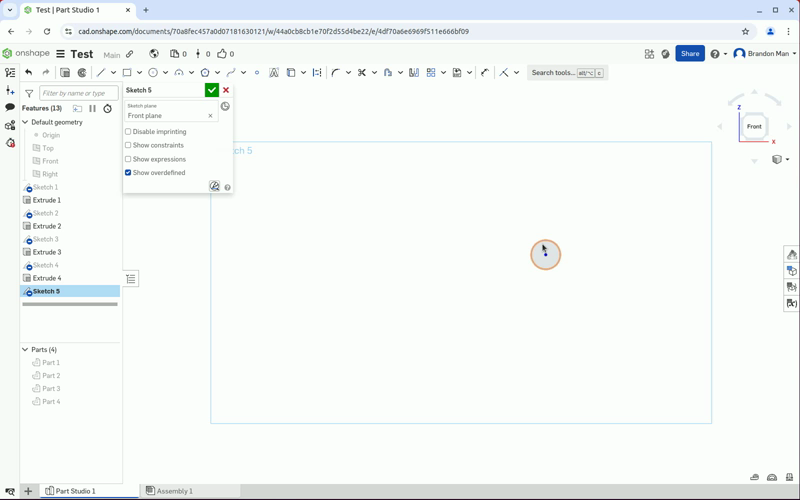
scroll(6)
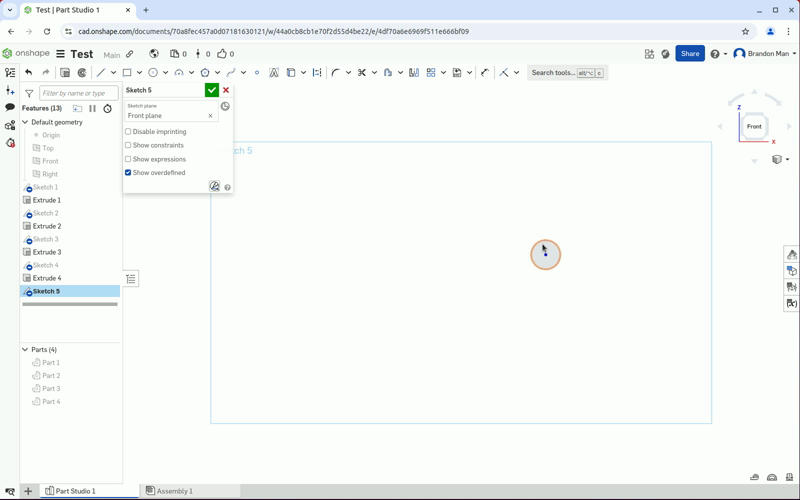
scroll(6)
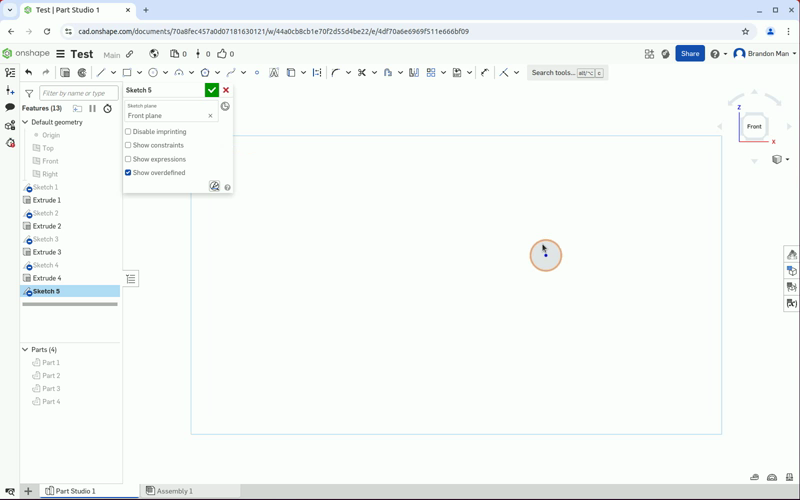
scroll(6)
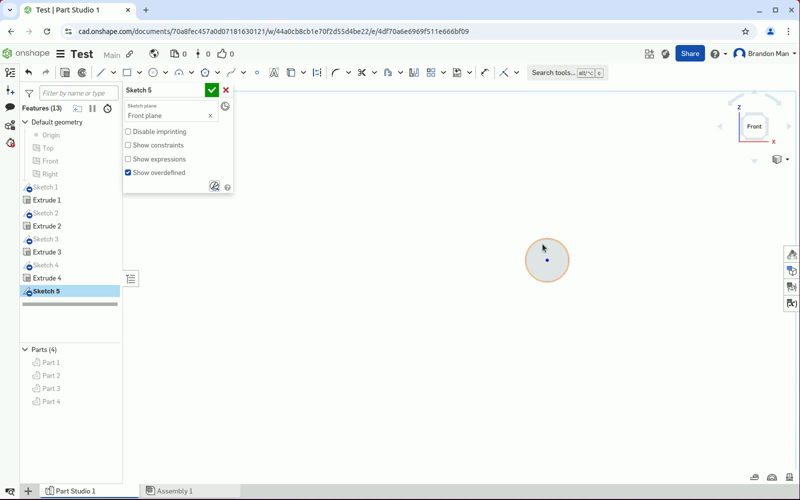
scroll(6)
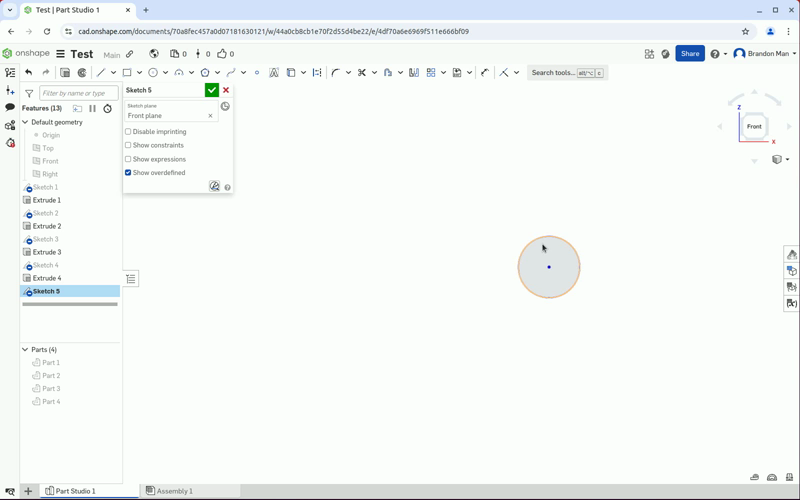
scroll(6)
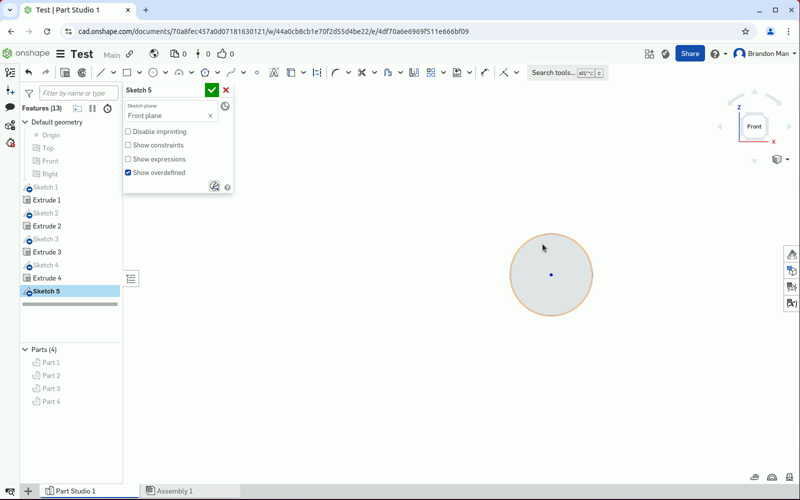
scroll(6)
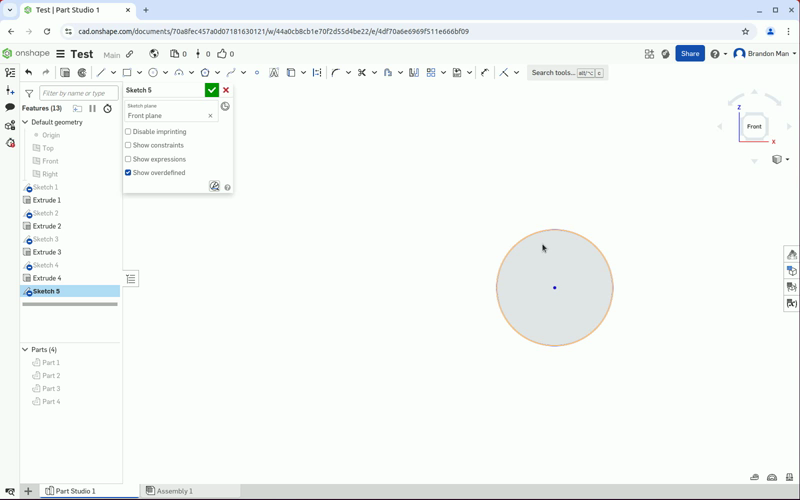
scroll(6)
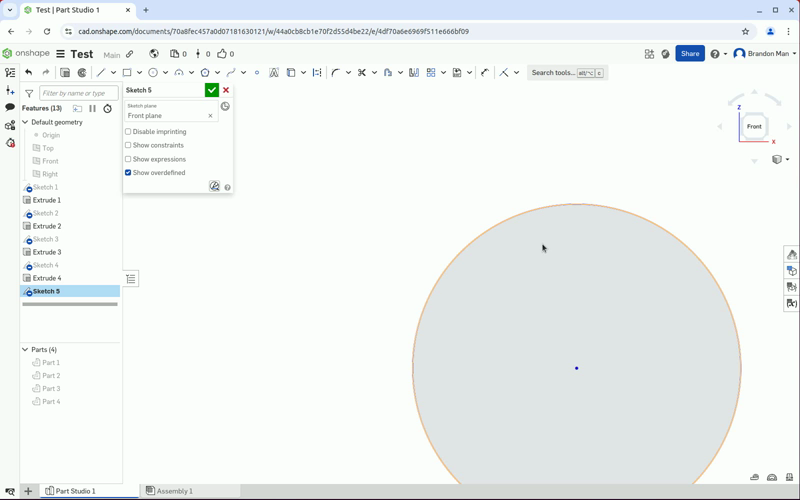
click(542, 243)
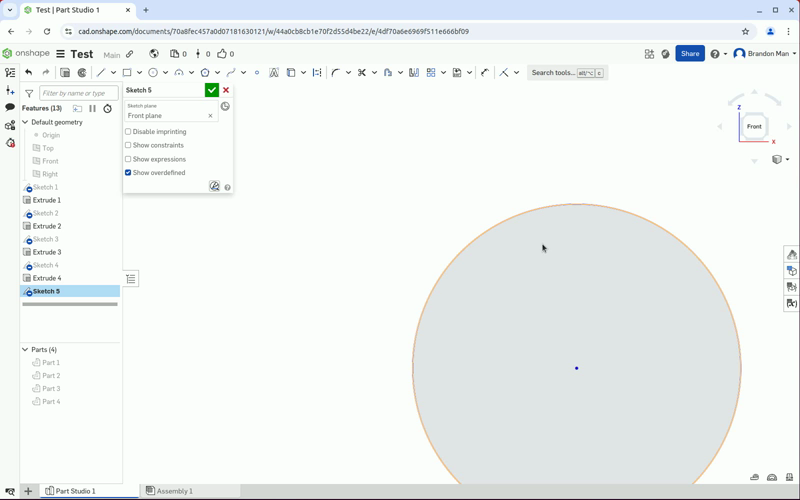
scroll(-6)
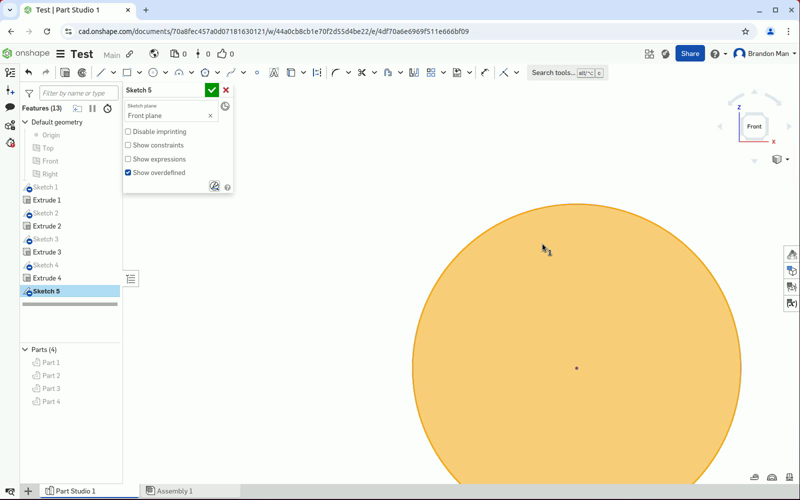
scroll(-6)
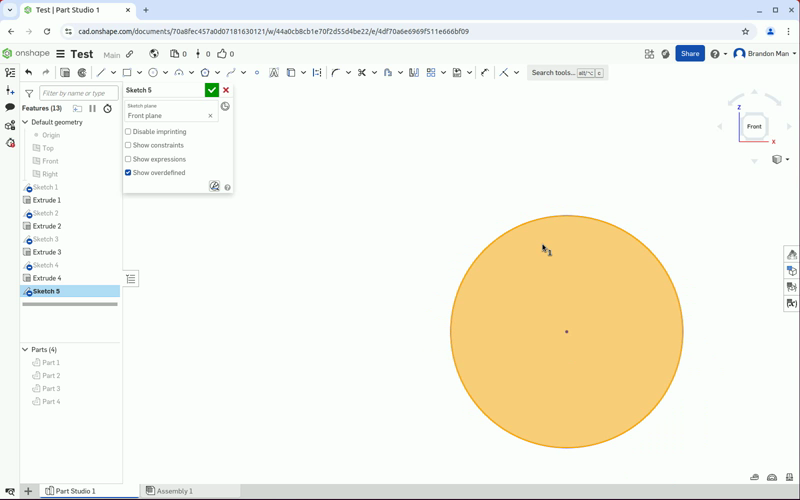
scroll(-6)
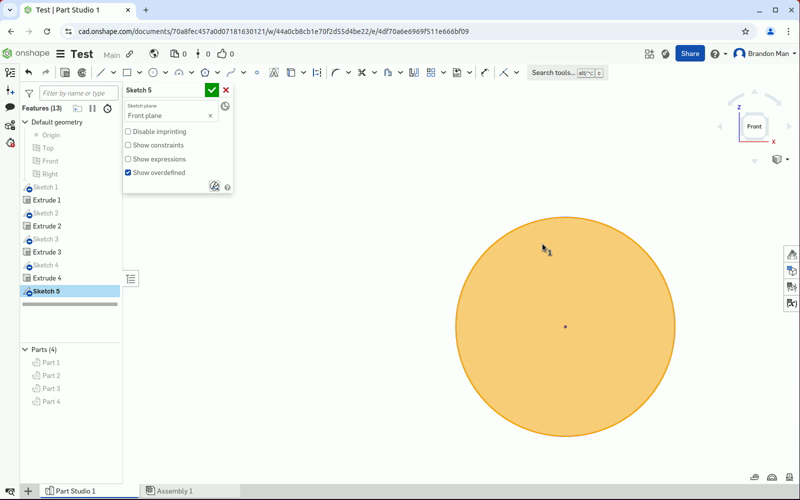
scroll(-6)
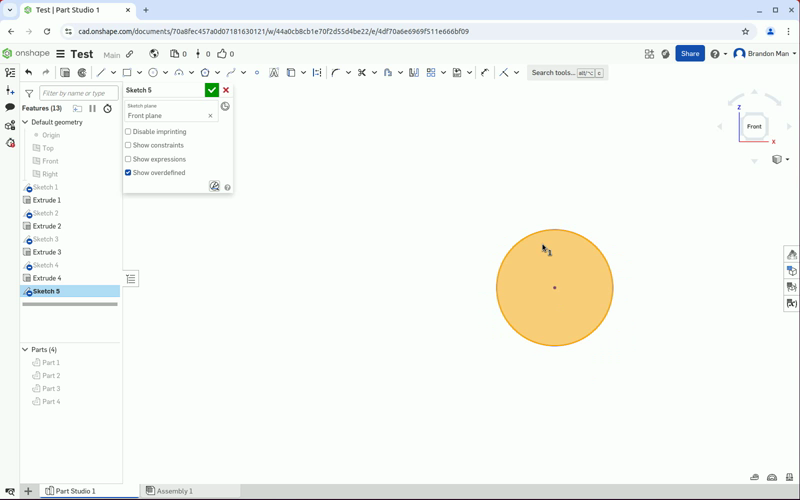
scroll(-6)
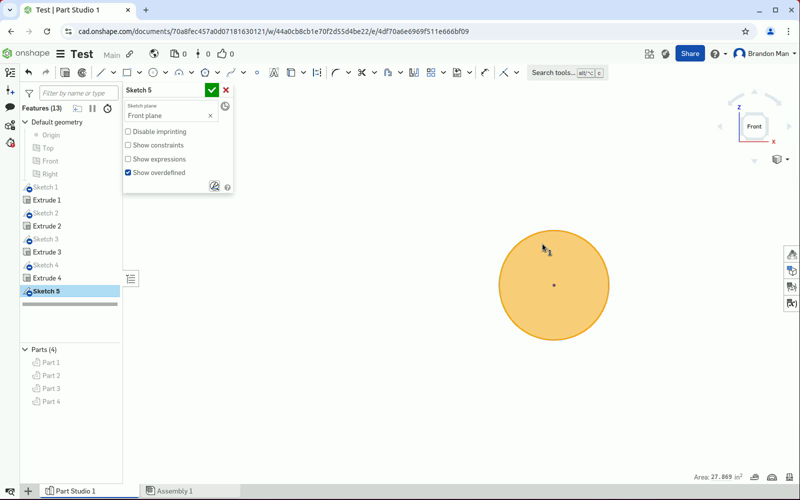
scroll(-6)
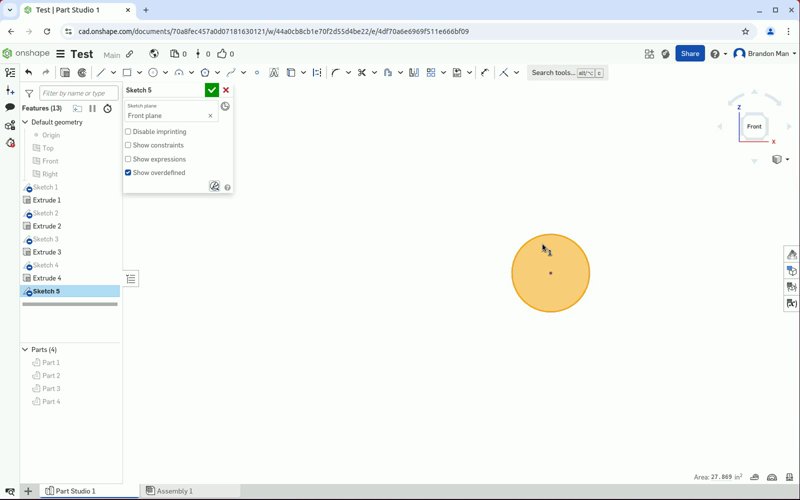
scroll(-6)
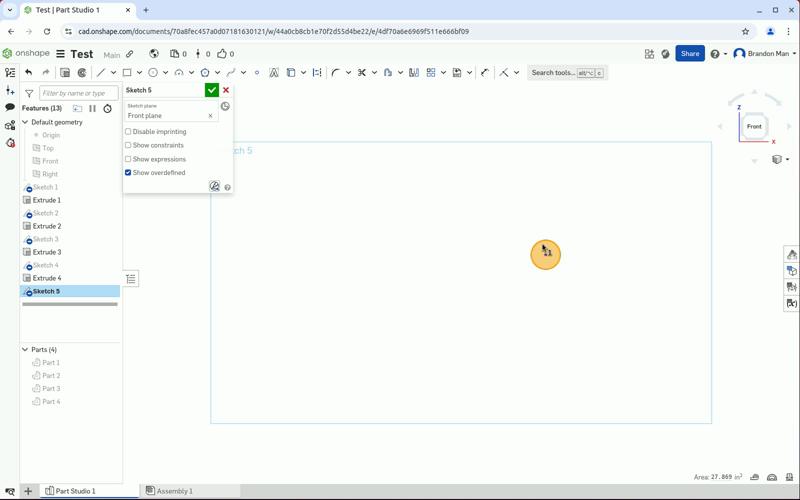
mouse_move(73, 352)
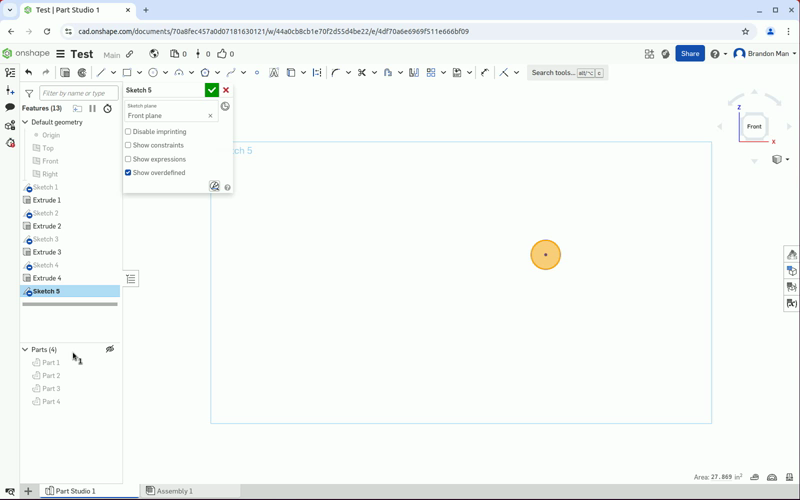
key(shift+y)
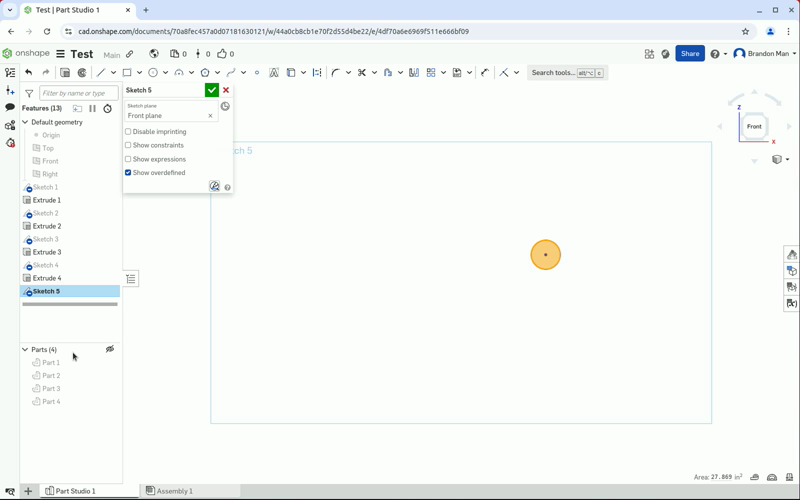
key(shift+e)
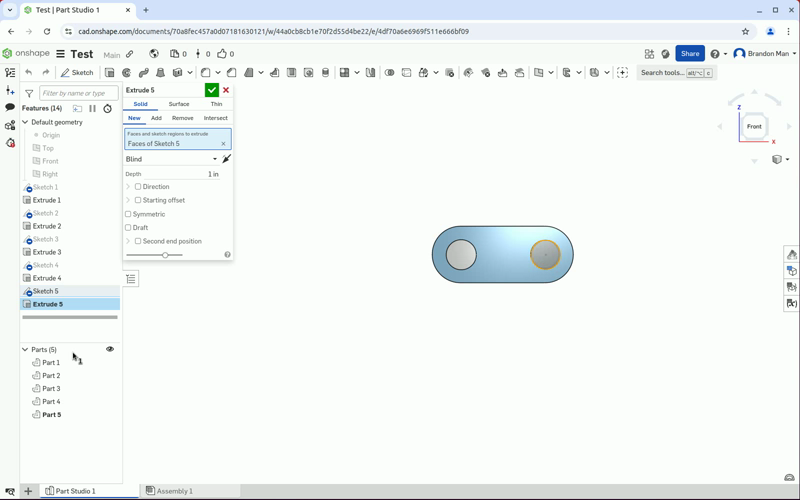
mouse_move(143, 106)
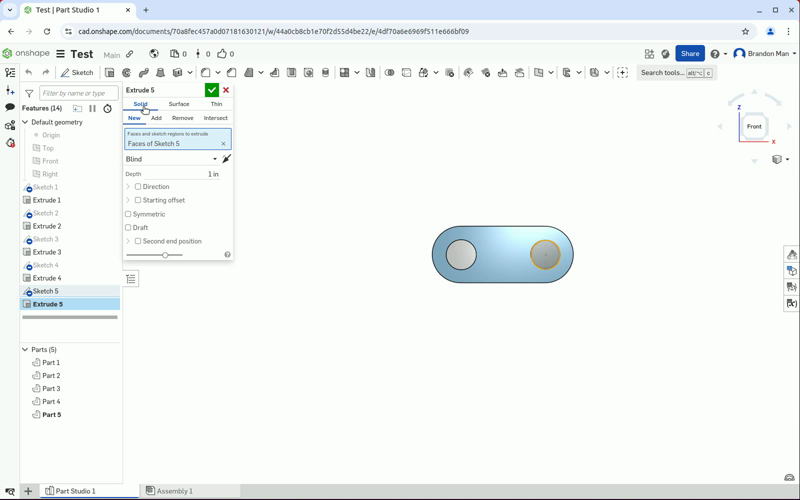
click(143, 106)
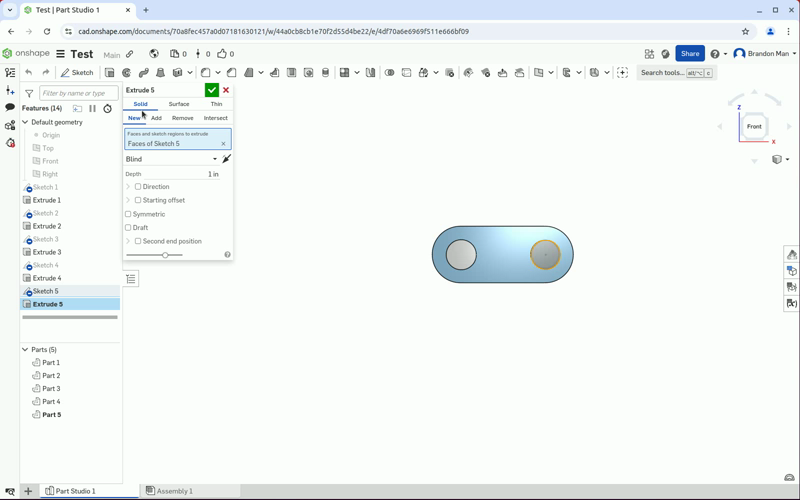
mouse_move(137, 120)
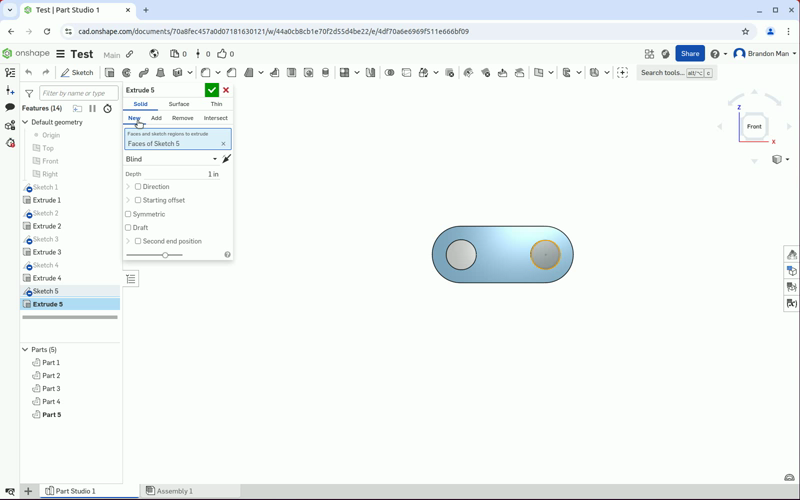
click(137, 120)
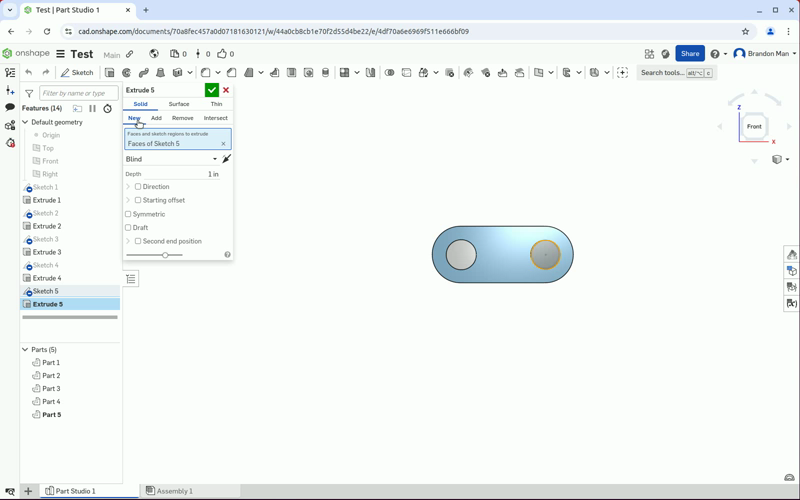
key(tab, 4)
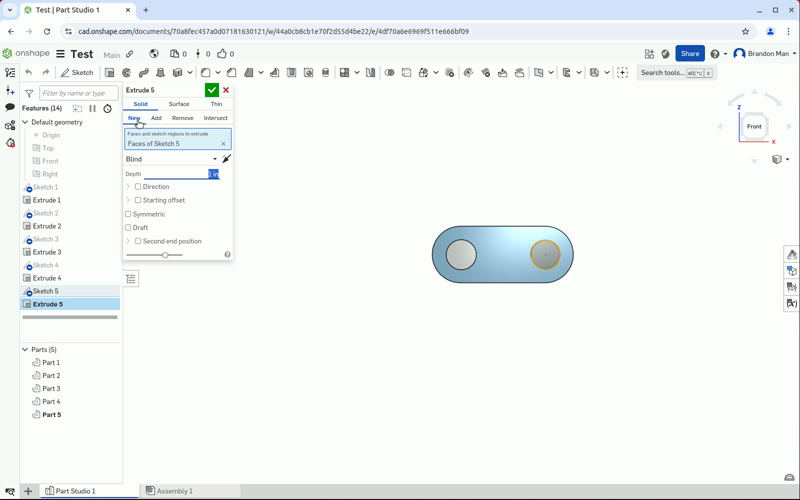
text(-7.221)
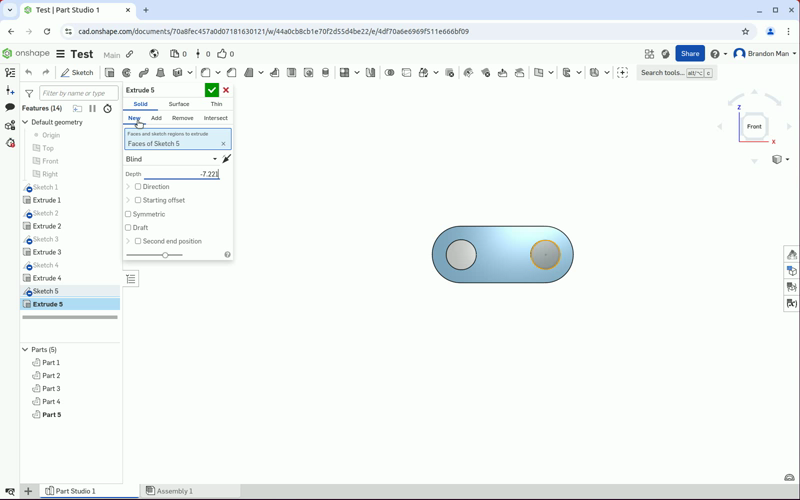
key(enter)
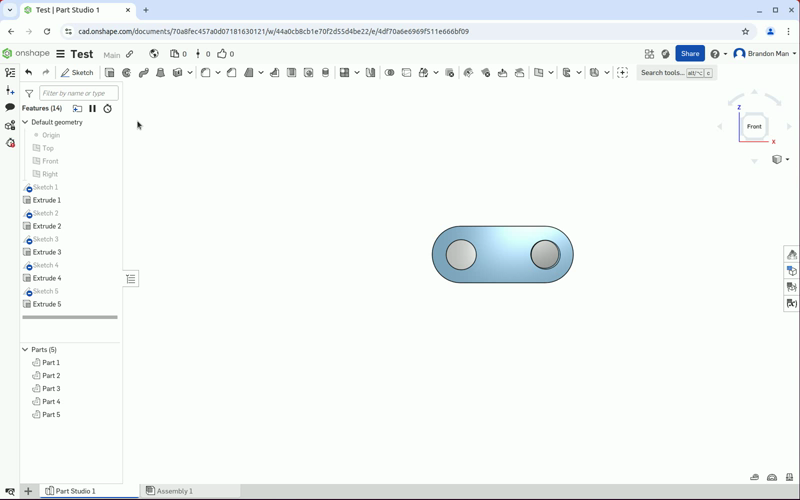
key(shift+h)
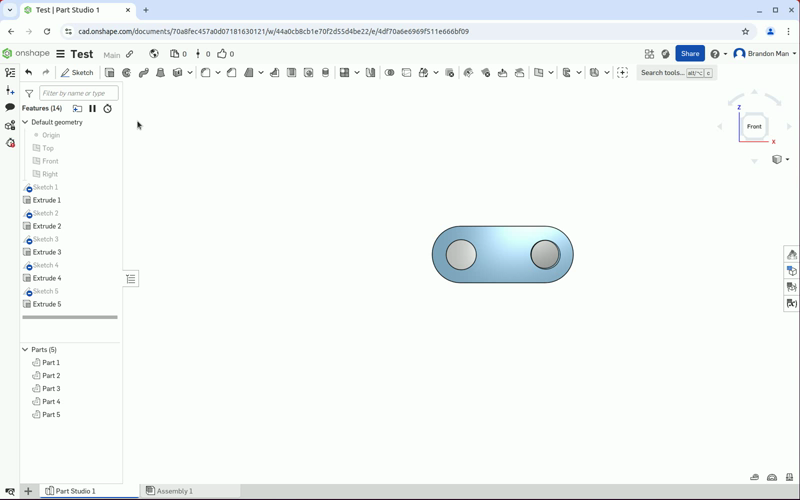
key(shift+h)
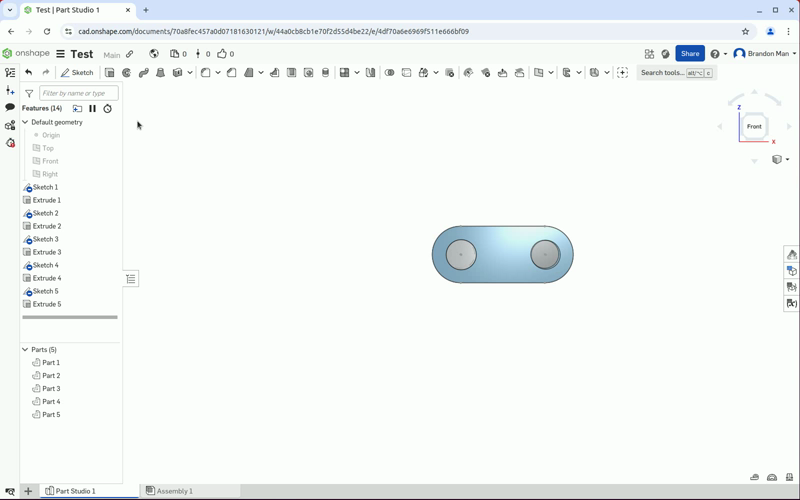
key(shift+7)
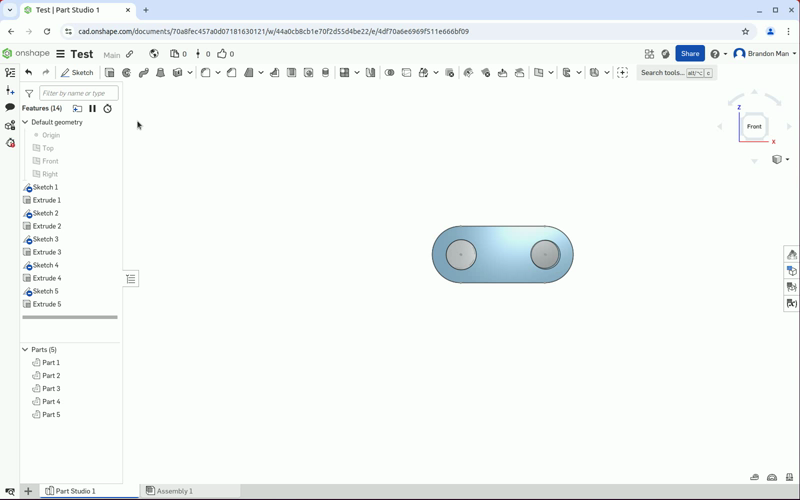
key(left, 2)
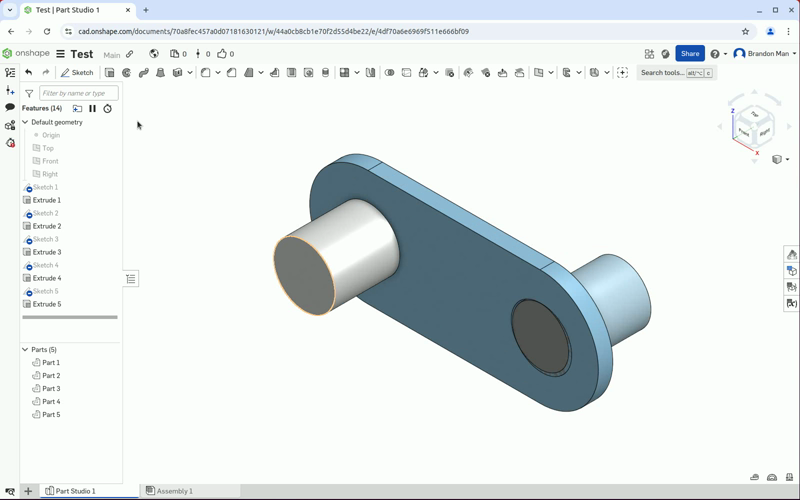
key(down, 2)
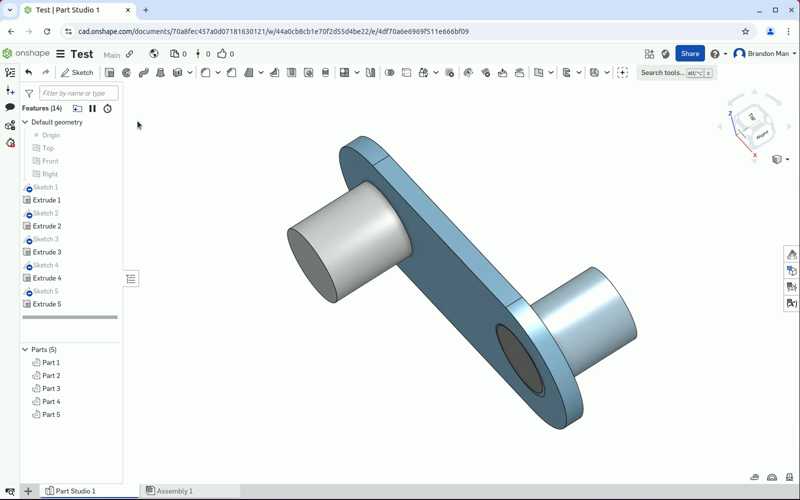
key(up, 2)
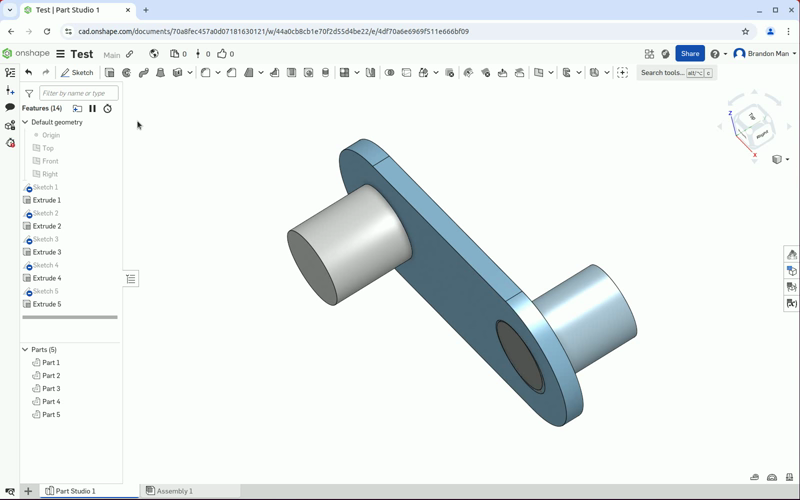
key(right, 2)
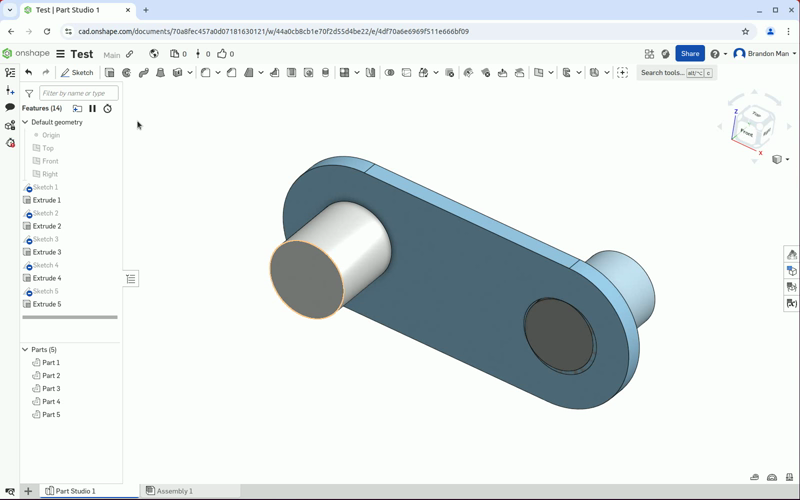
mouse_move(73, 189)
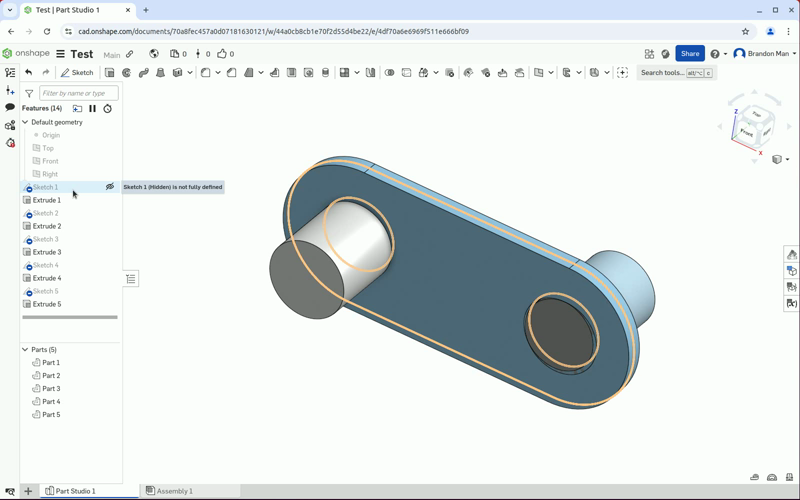
click(73, 189)